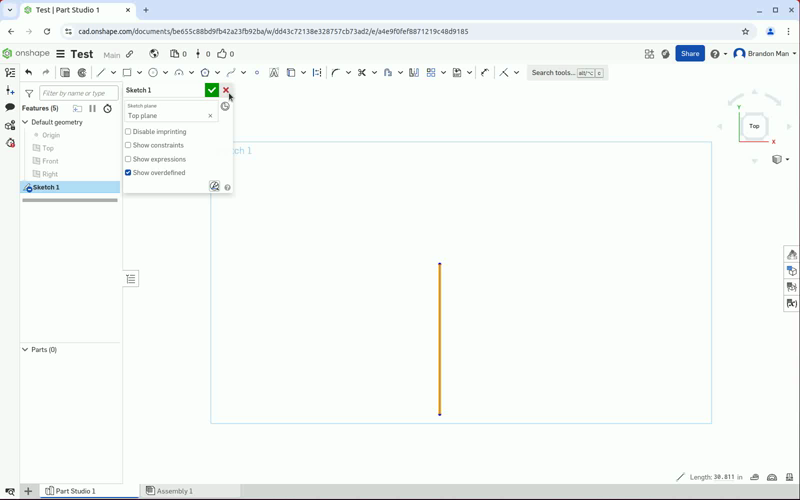
key(shift+h)
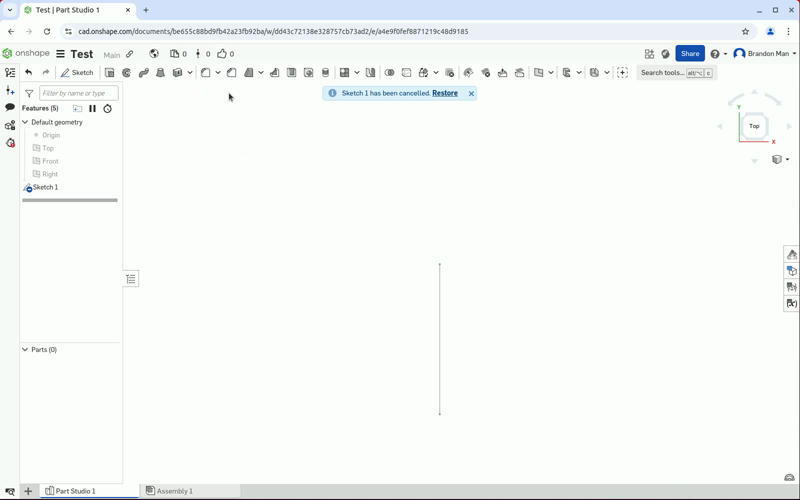
key(shift+s)
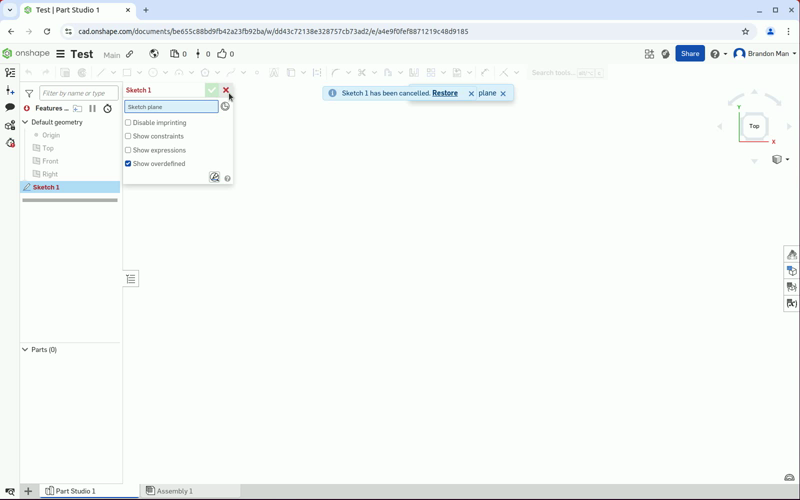
mouse_move(73, 150)
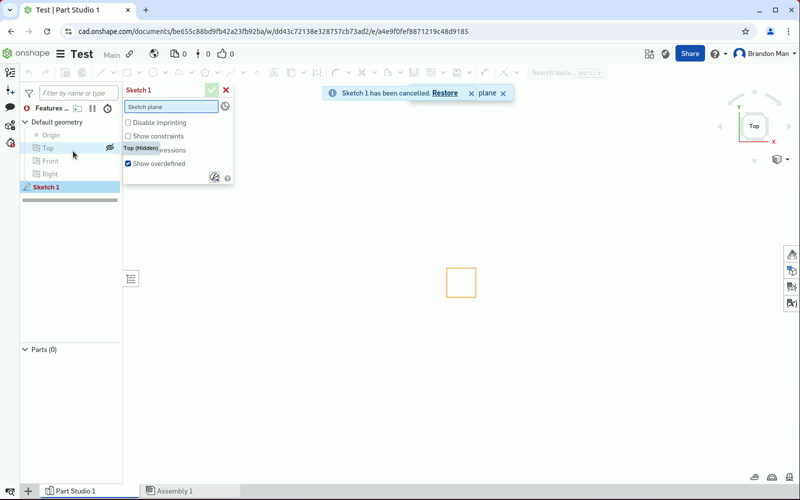
click(73, 150)
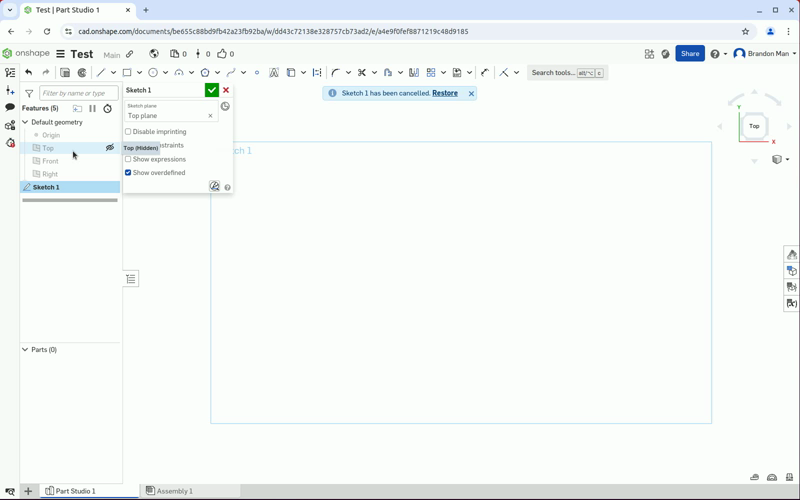
mouse_move(73, 352)
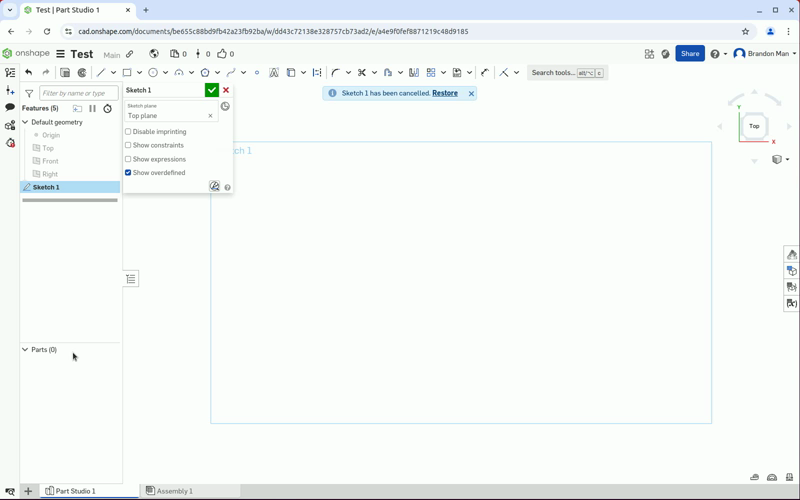
key(y)
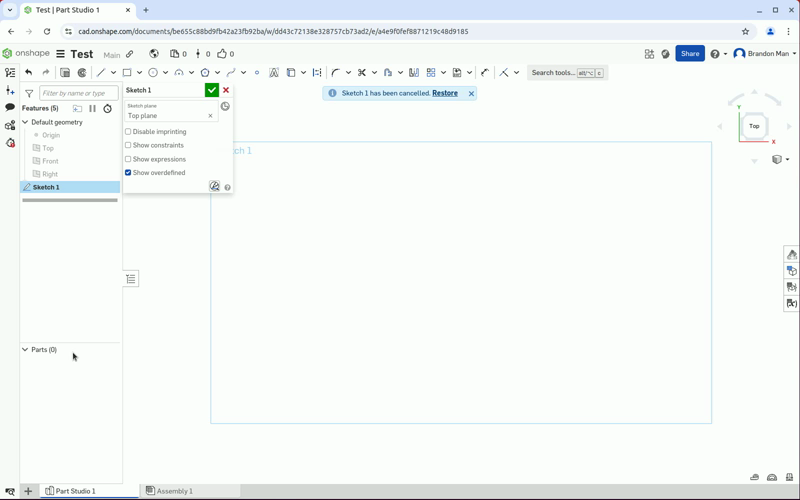
key(l)
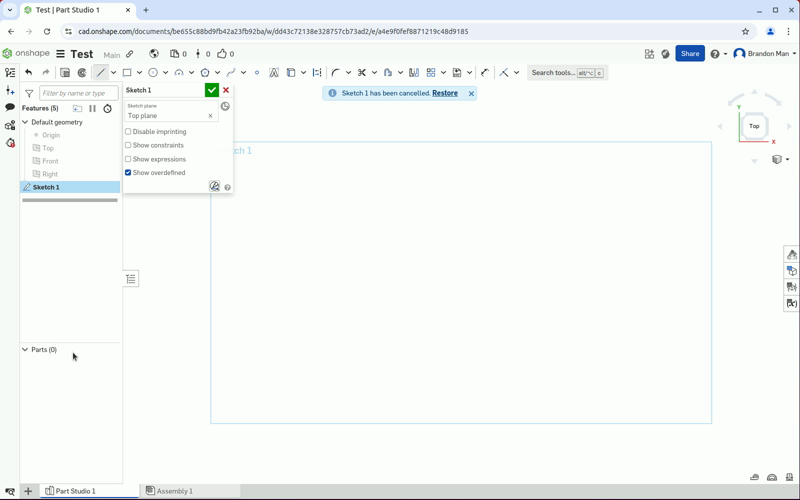
key_down(shift)
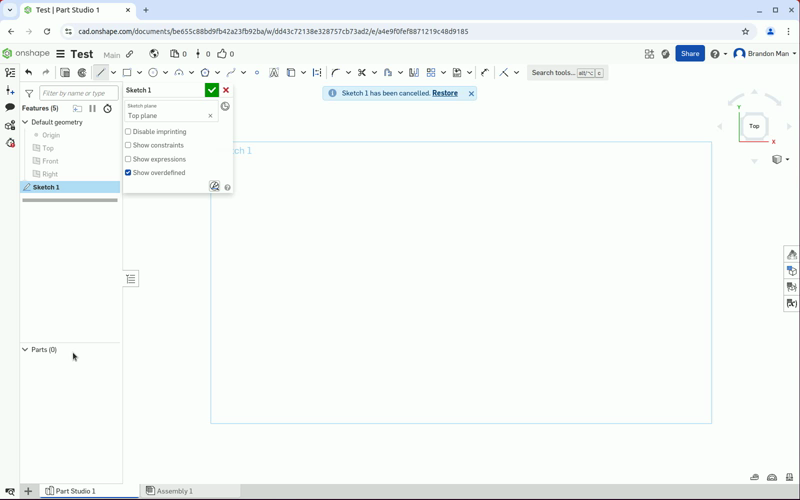
mouse_move(348, 395)
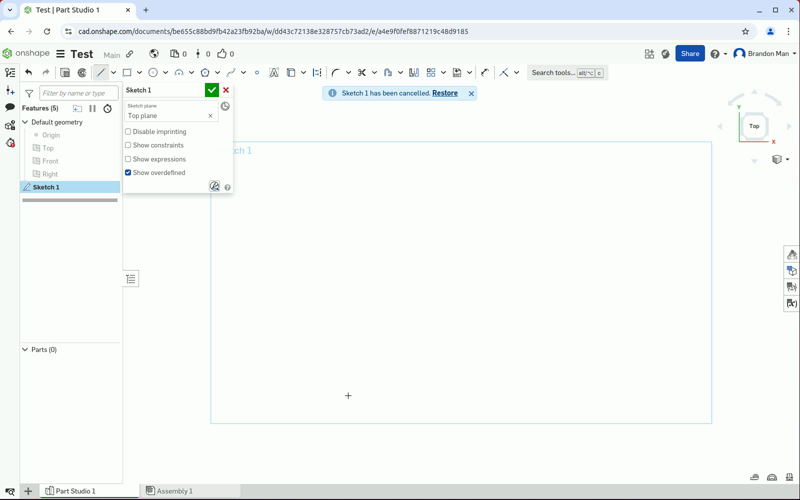
click(348, 395)
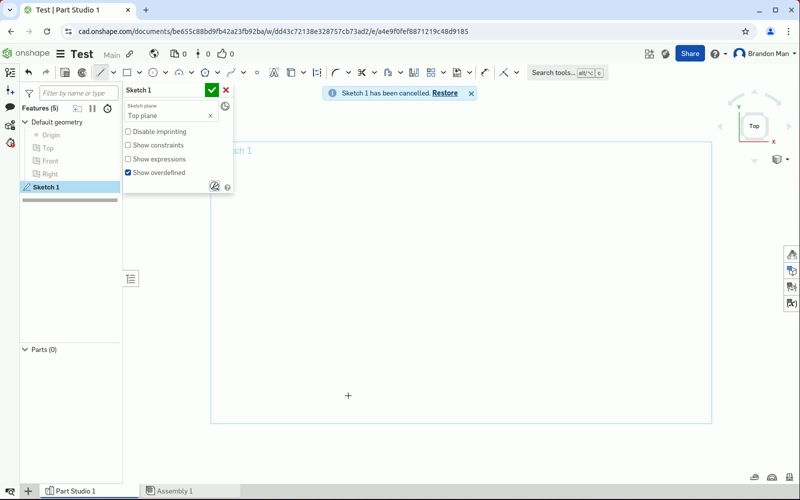
key_up(shift)
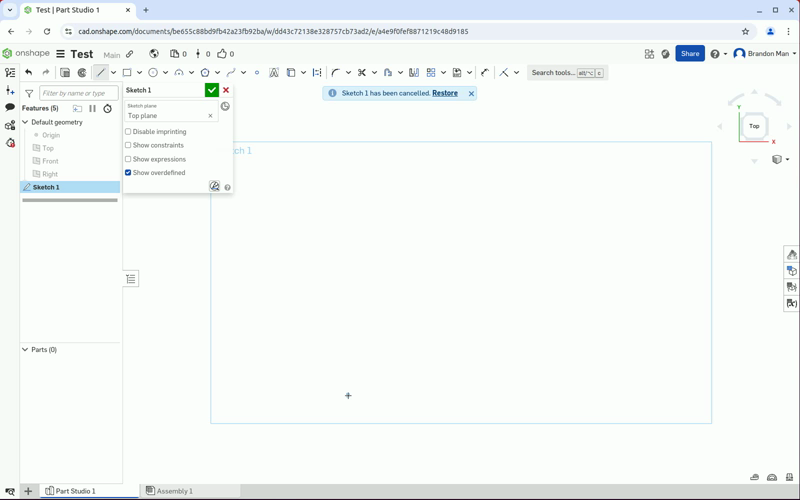
key_down(shift)
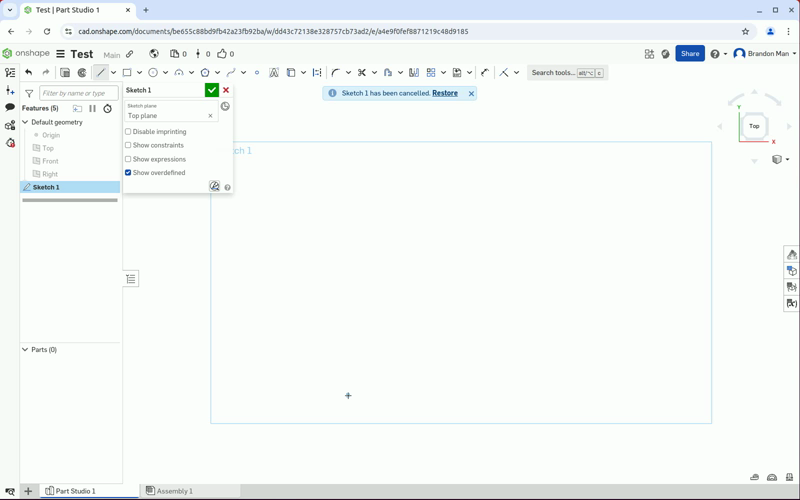
mouse_move(572, 395)
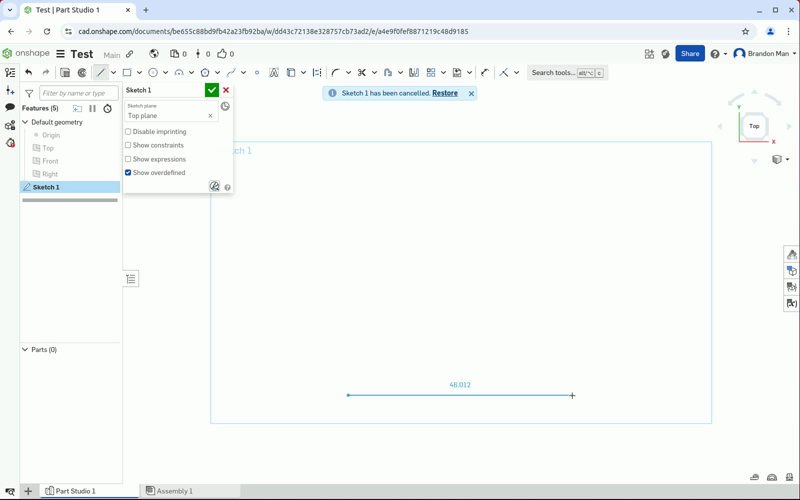
click(572, 395)
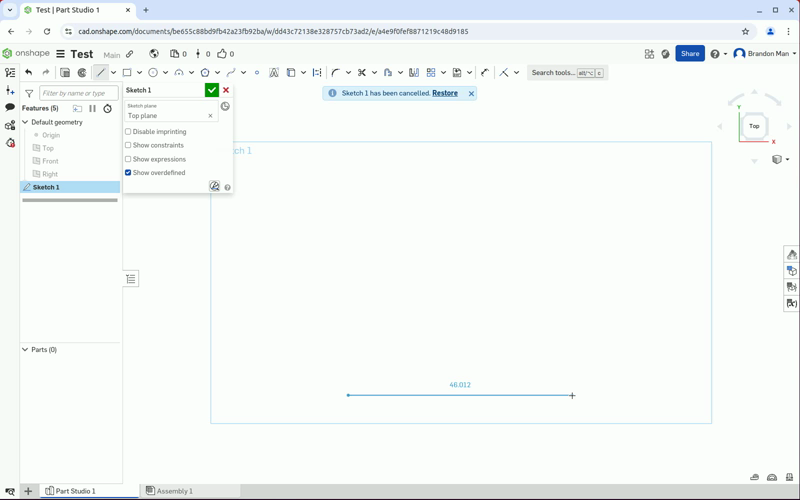
key_up(shift)
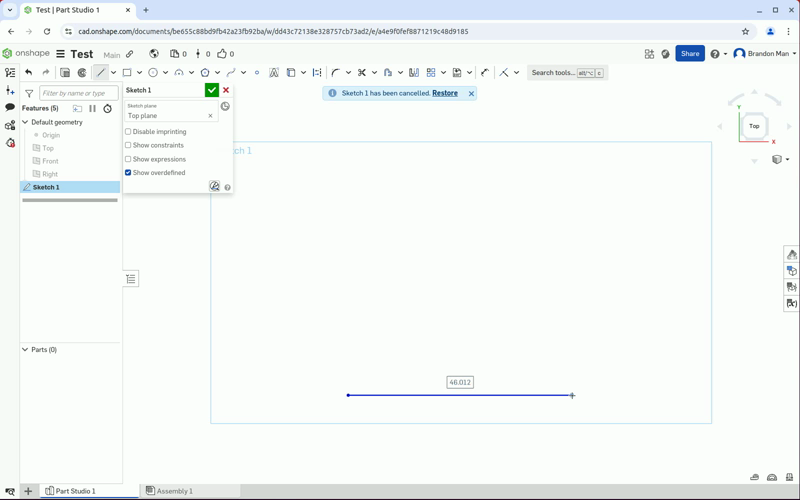
key_down(shift)
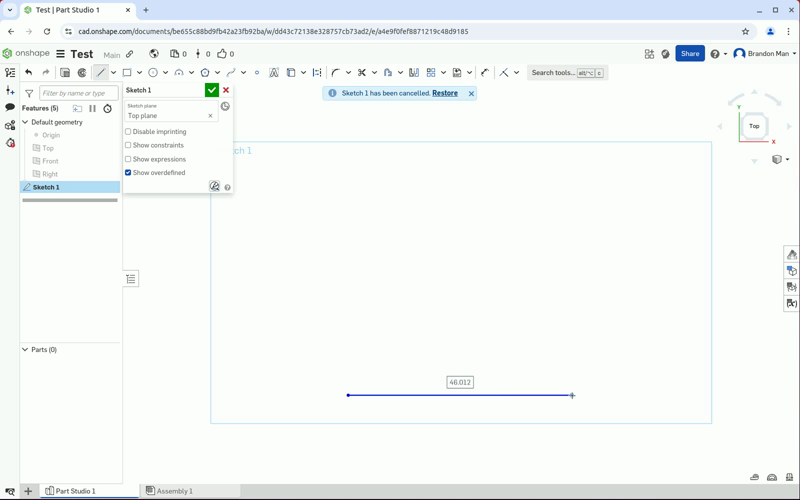
mouse_move(572, 171)
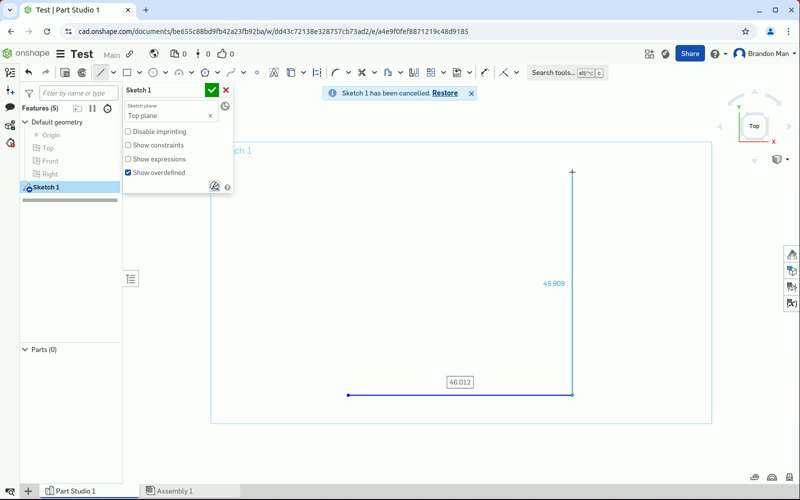
click(572, 171)
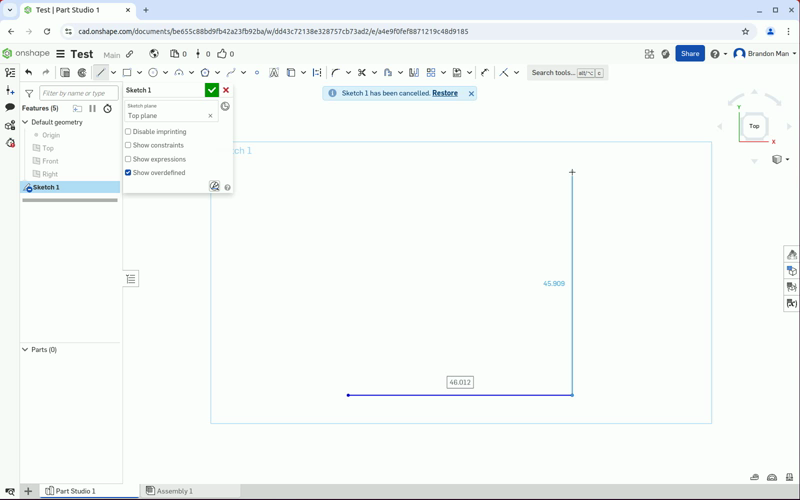
key_up(shift)
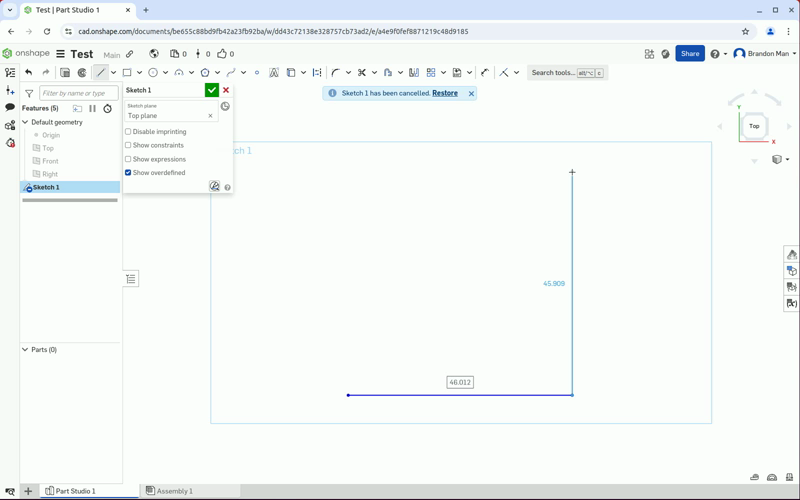
key_down(shift)
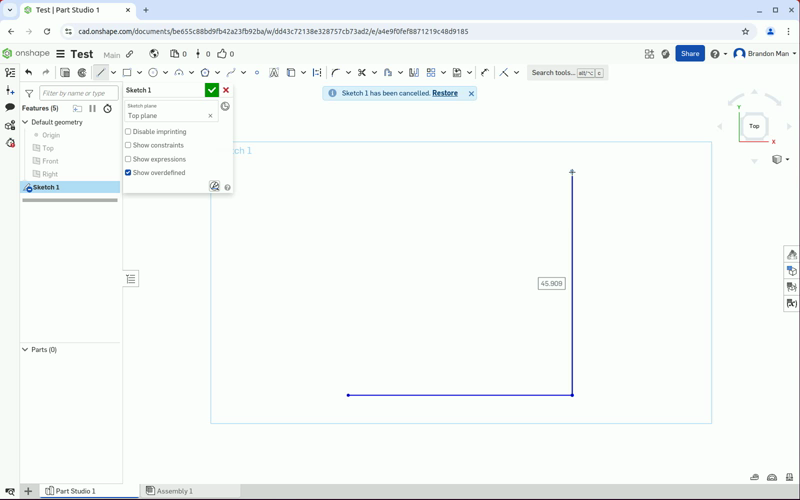
mouse_move(348, 171)
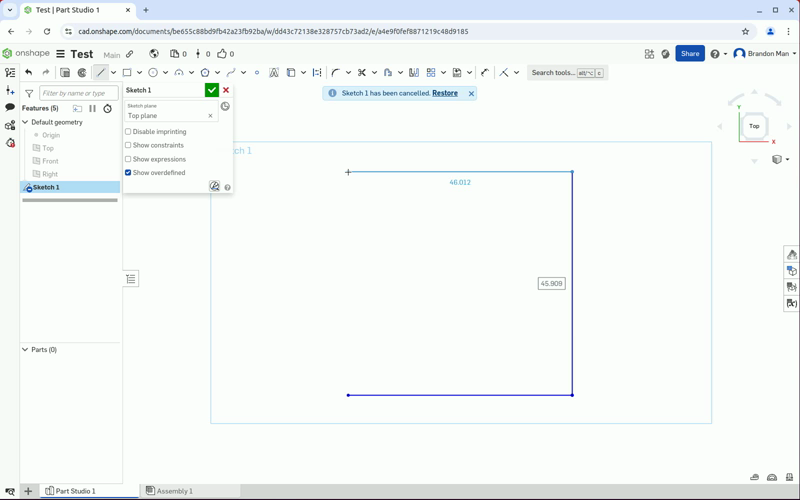
click(348, 171)
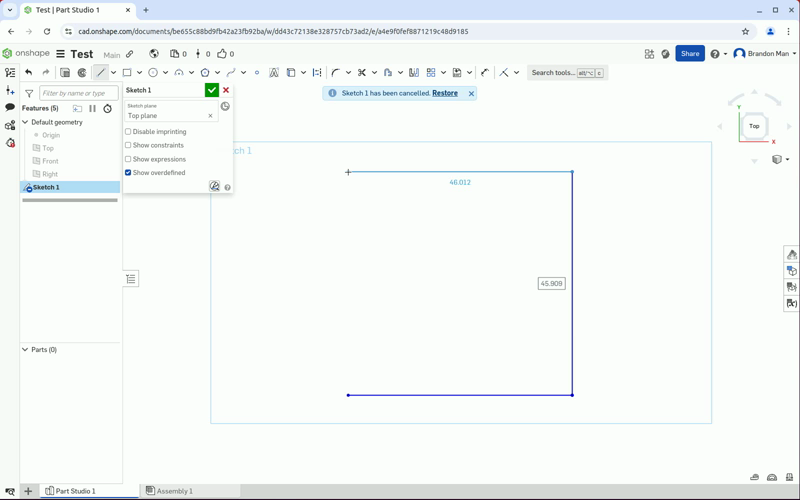
key_up(shift)
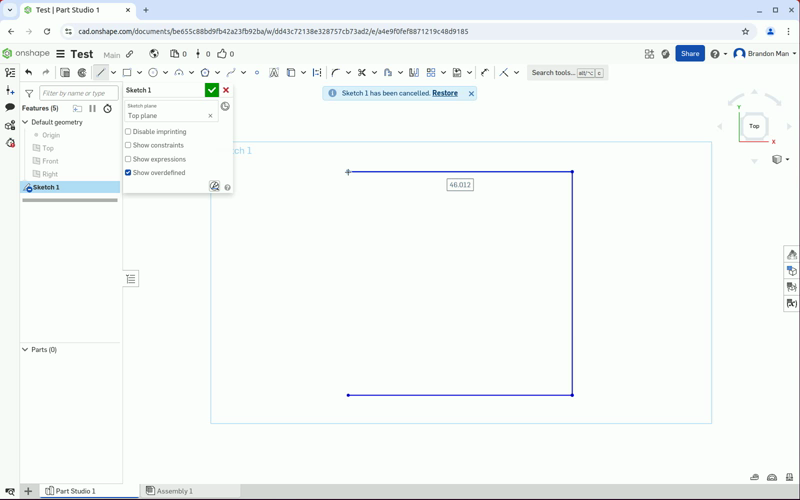
key_down(shift)
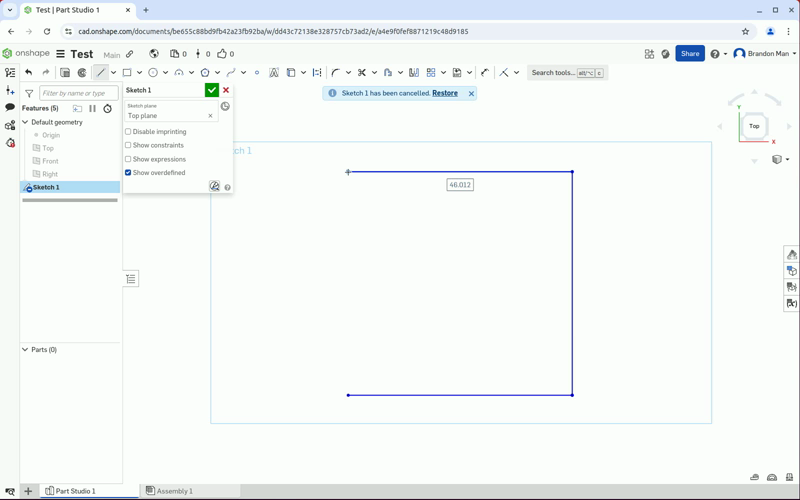
mouse_move(348, 395)
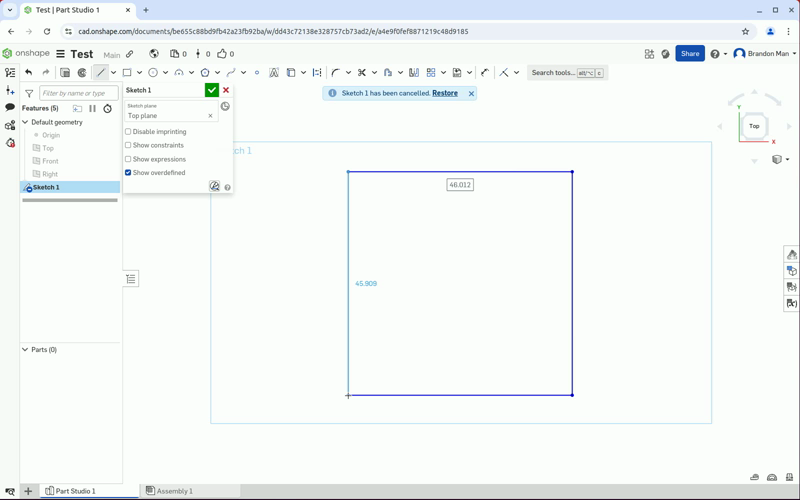
key_up(shift)
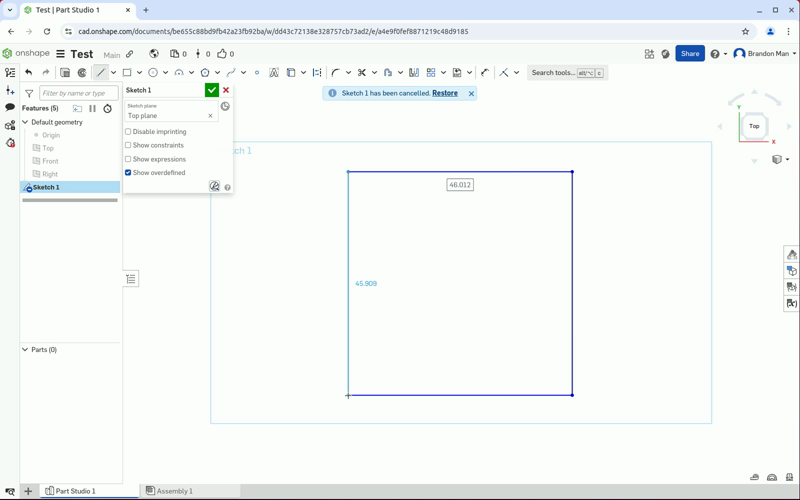
click(348, 395)
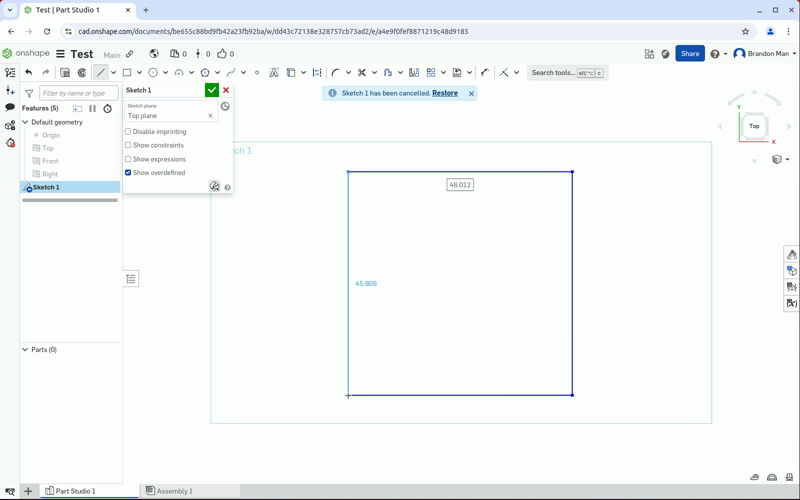
key(esc)
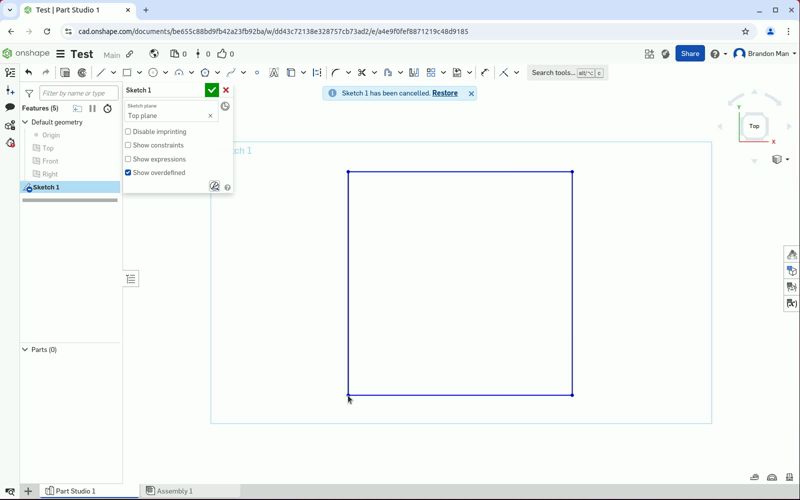
mouse_move(486, 246)
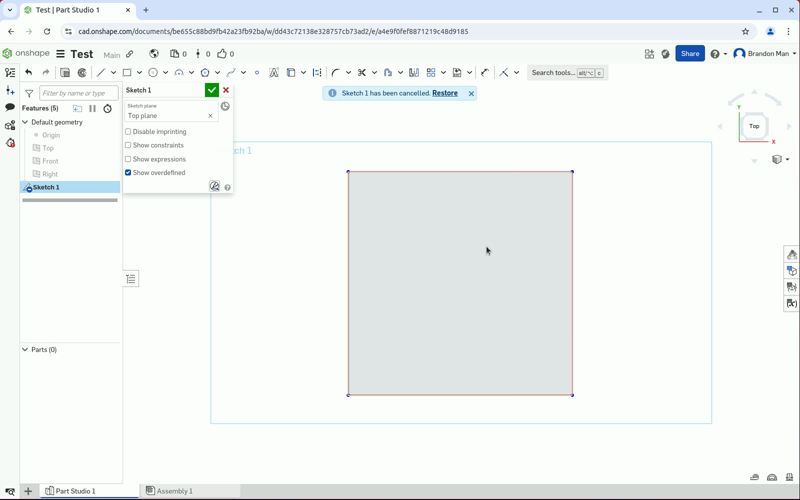
click(486, 246)
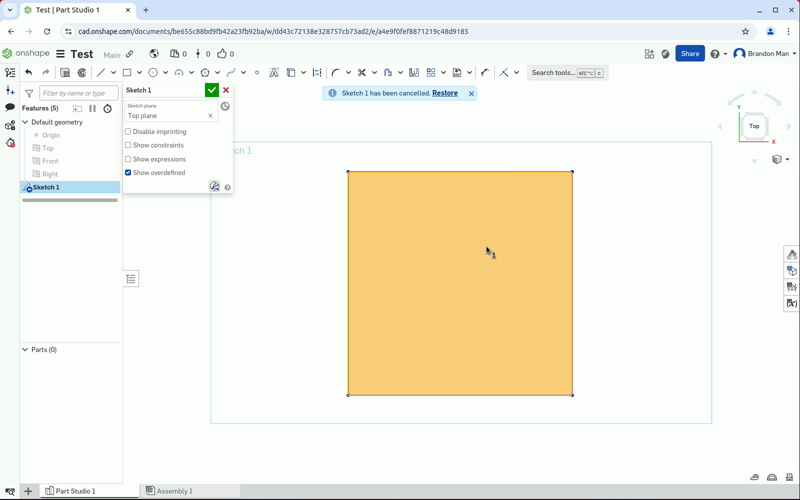
mouse_move(73, 352)
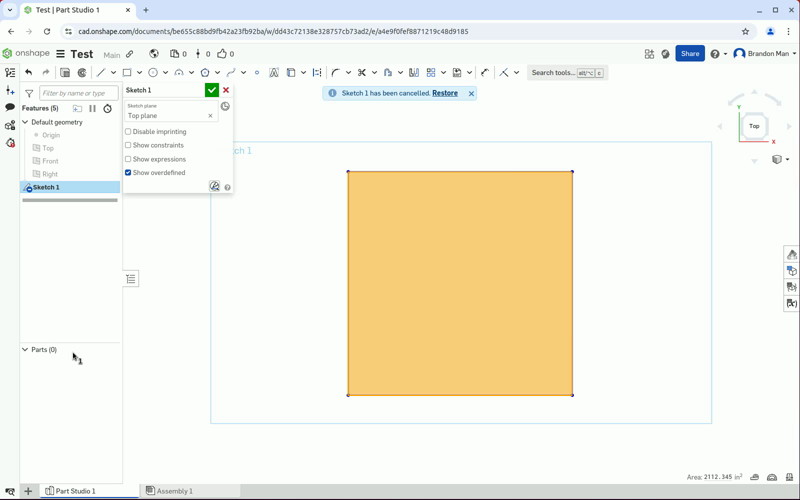
key(shift+y)
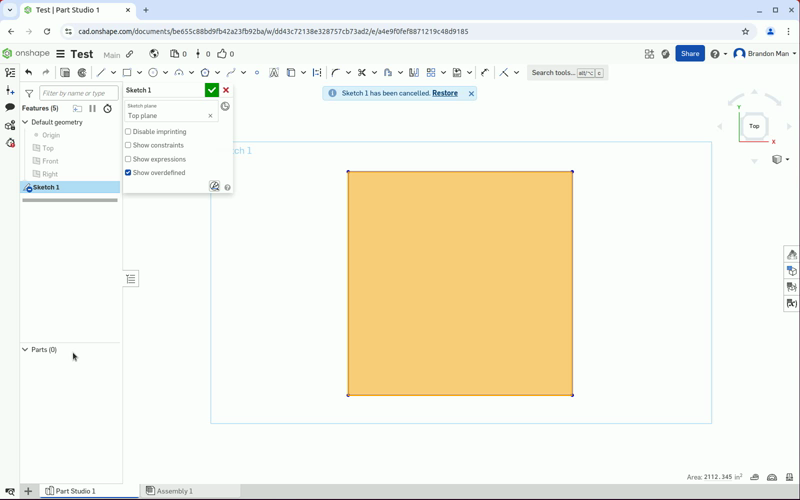
key(shift+e)
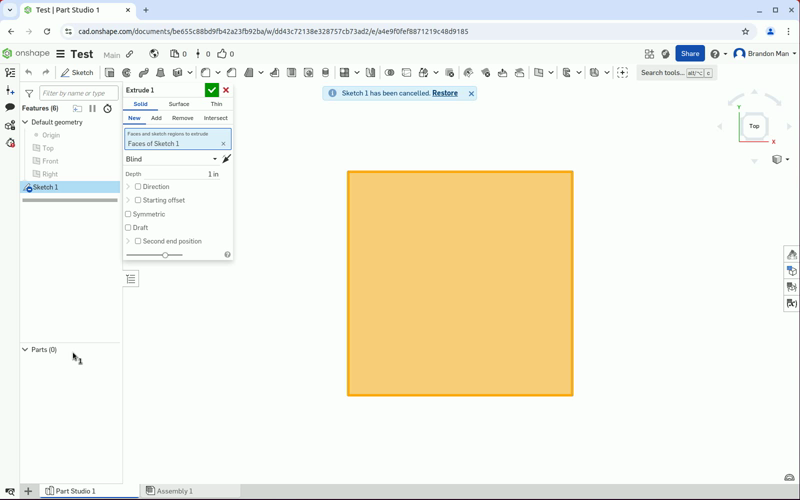
mouse_move(143, 106)
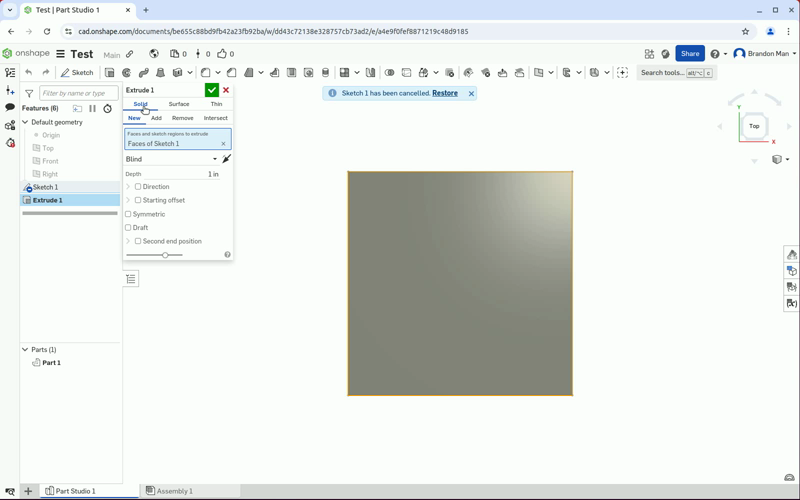
click(143, 106)
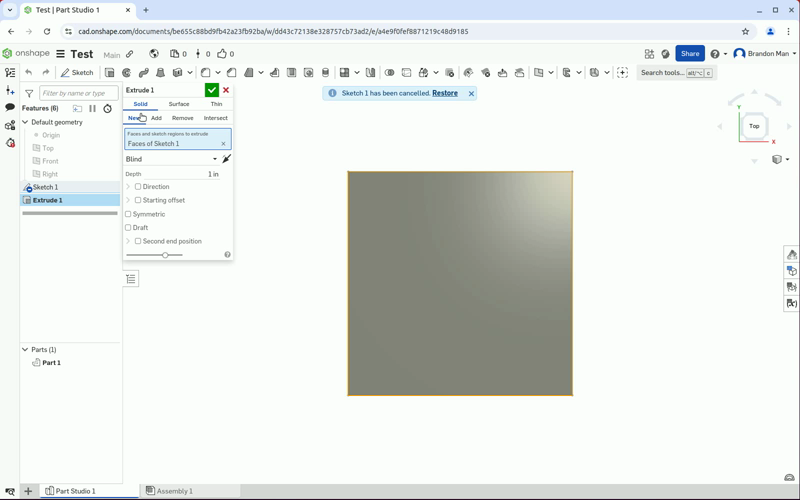
mouse_move(137, 120)
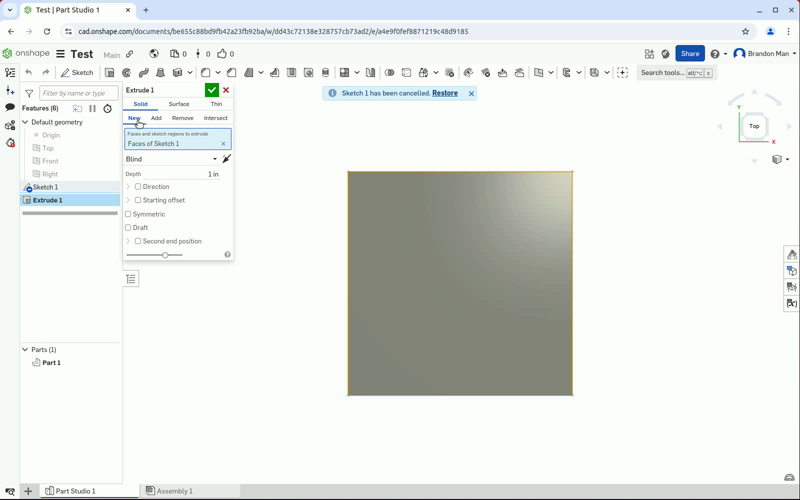
click(137, 120)
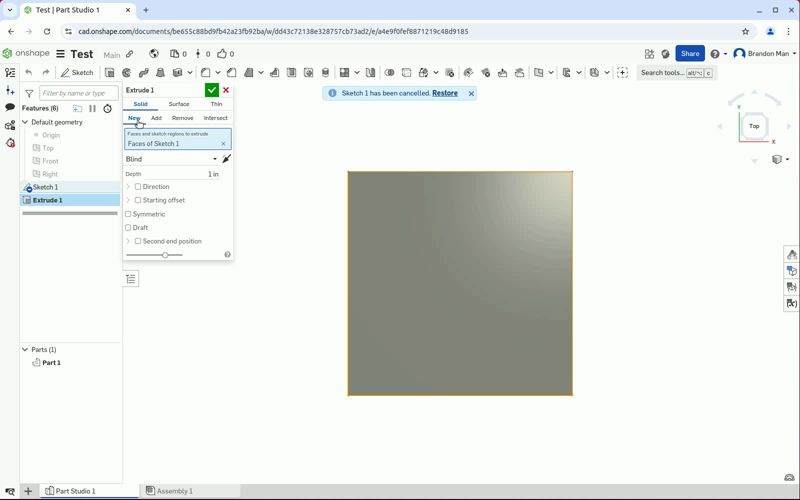
key(tab, 4)
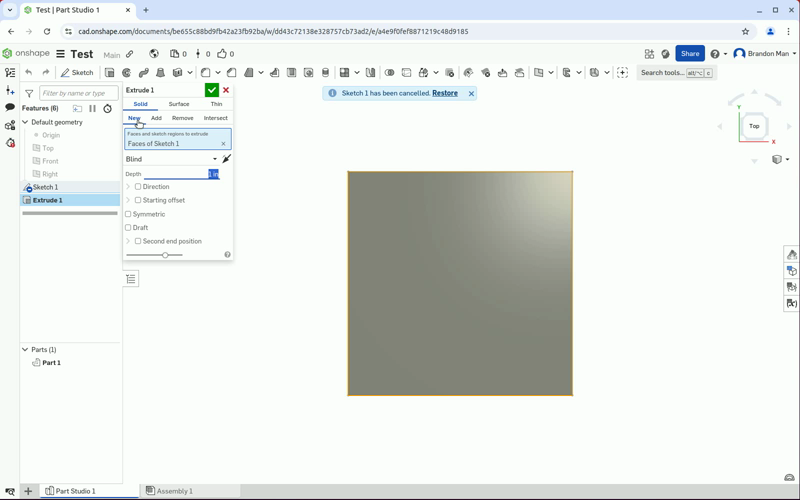
text(-1.204)
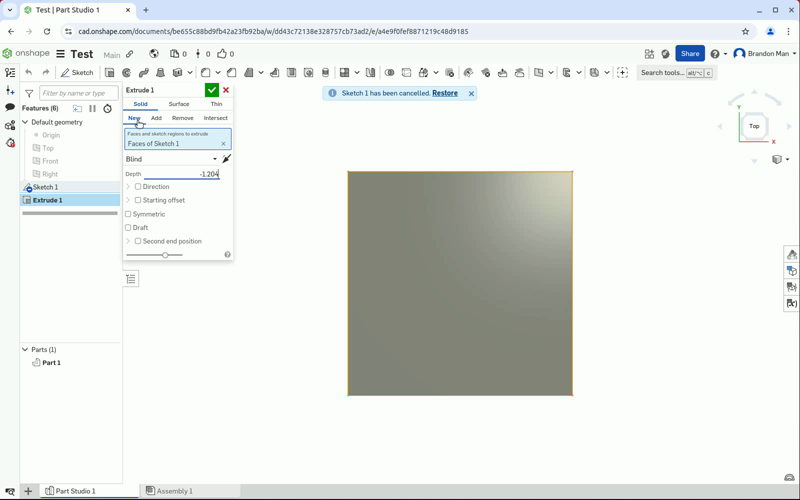
key(enter)
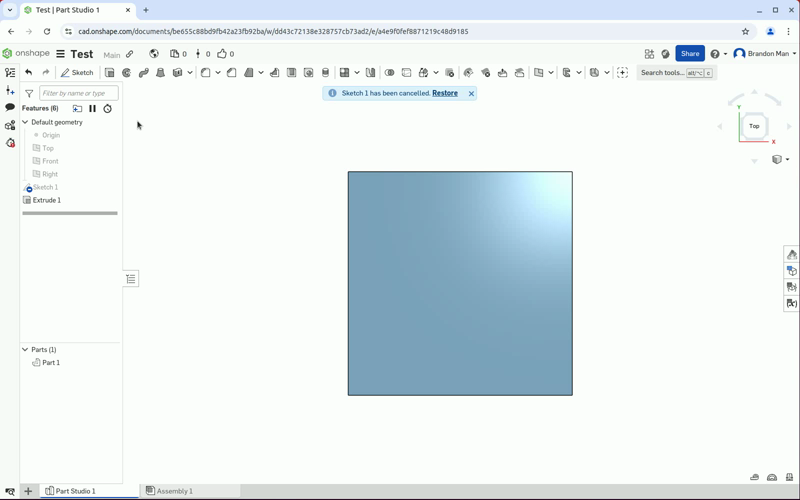
key(shift+h)
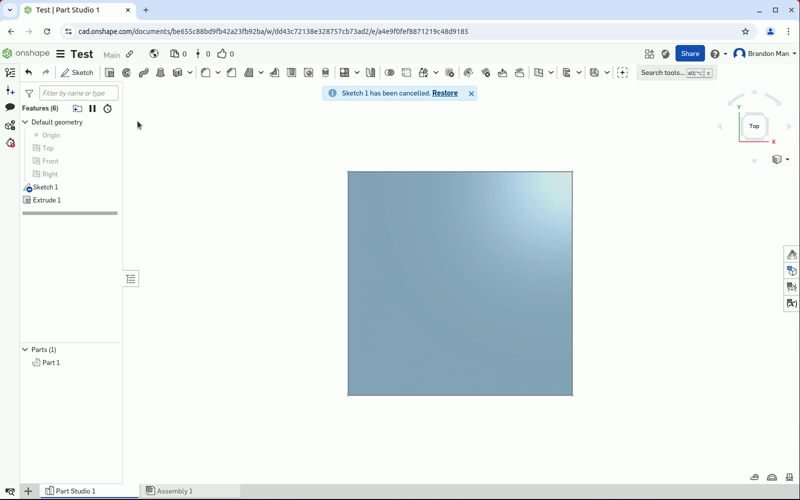
key(shift+h)
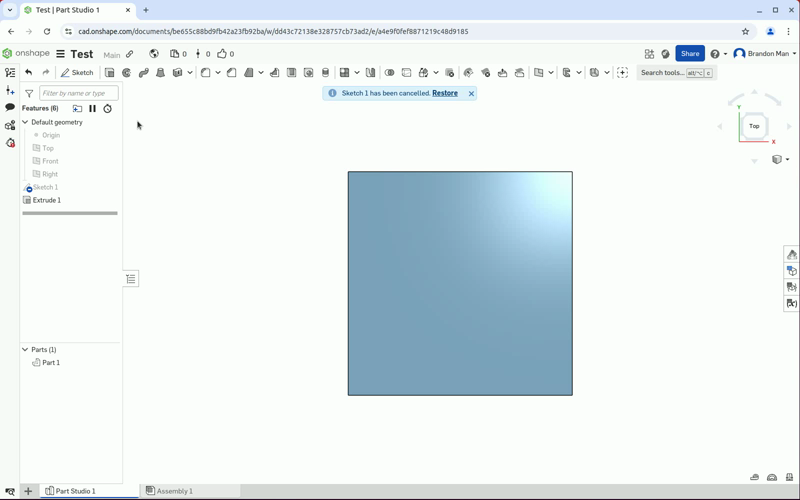
mouse_move(73, 189)
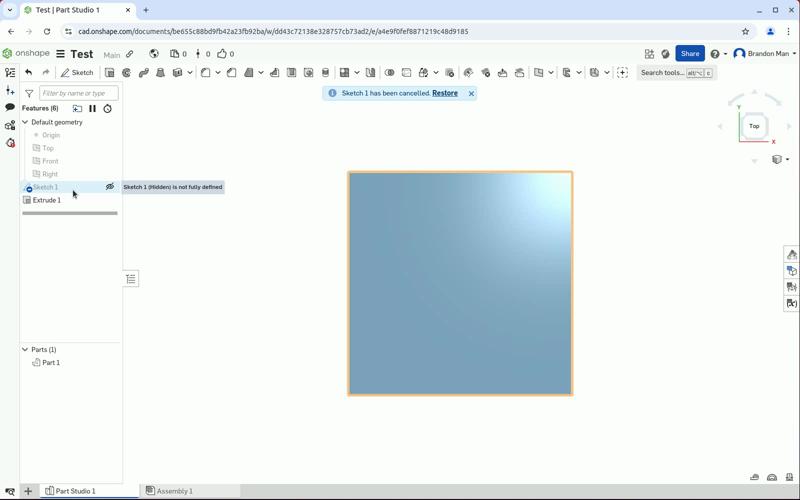
click(73, 189)
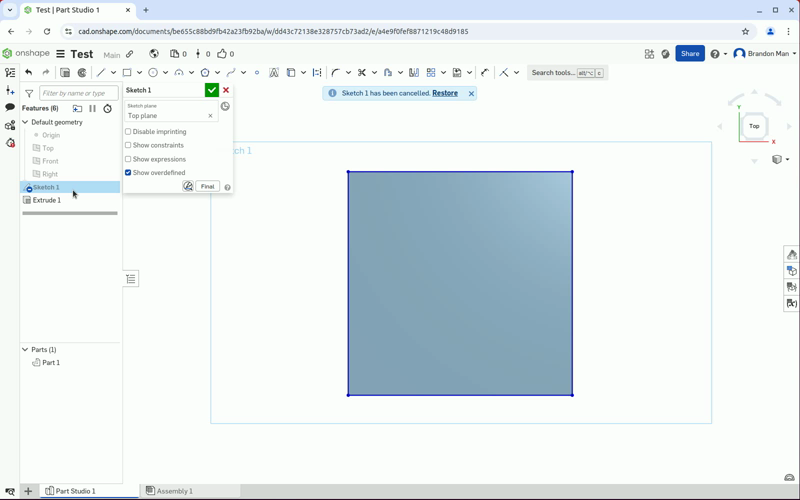
mouse_move(229, 92)
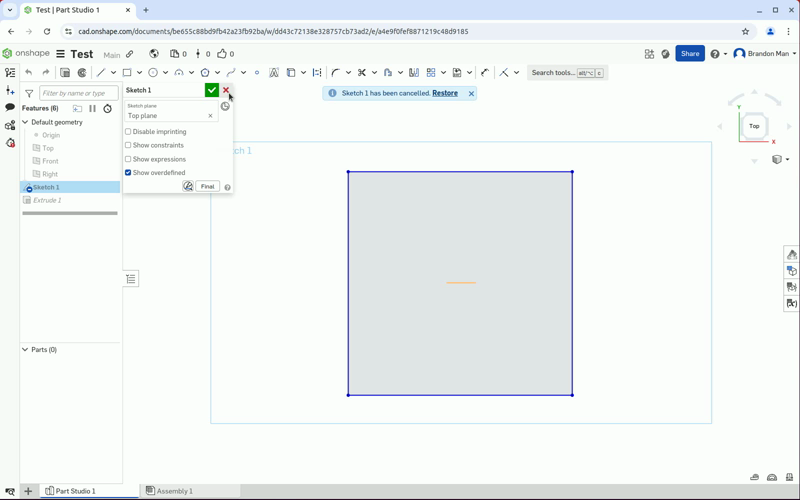
click(229, 92)
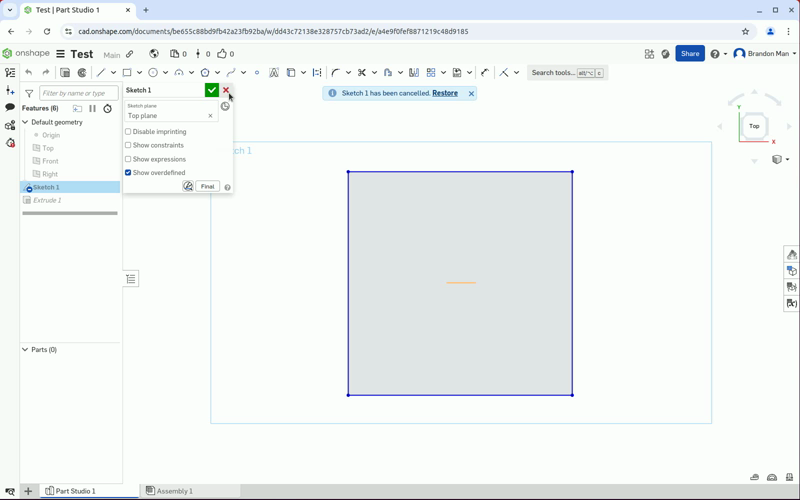
key(shift+s)
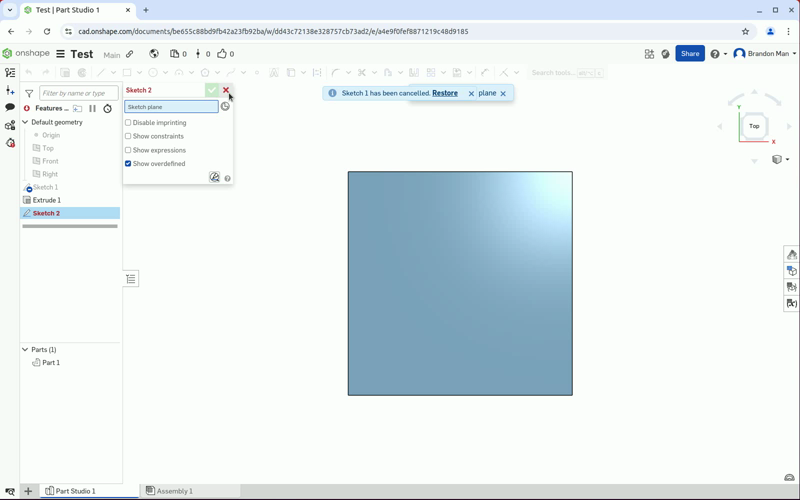
mouse_move(73, 150)
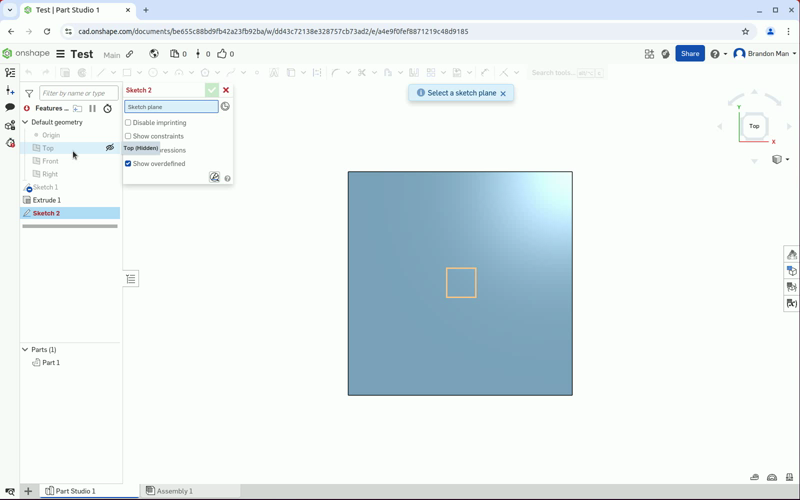
click(73, 150)
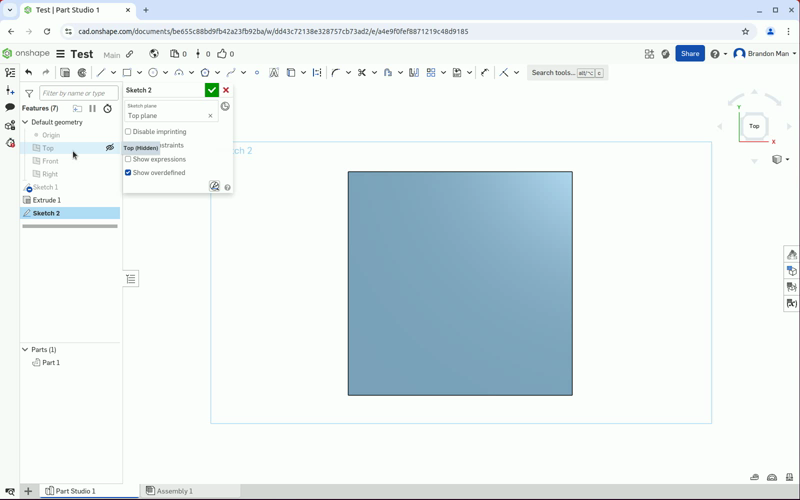
mouse_move(73, 352)
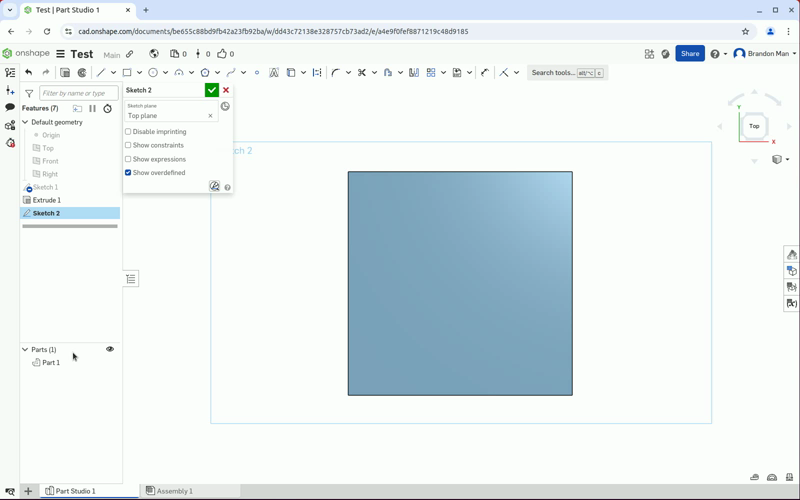
key(y)
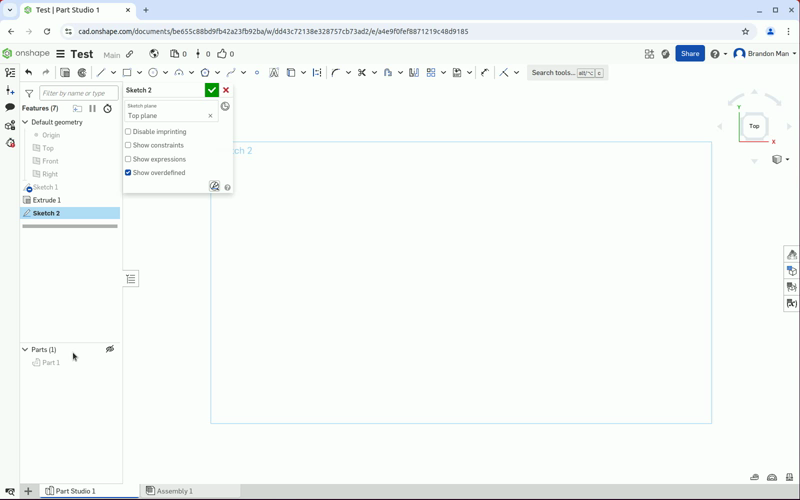
key(l)
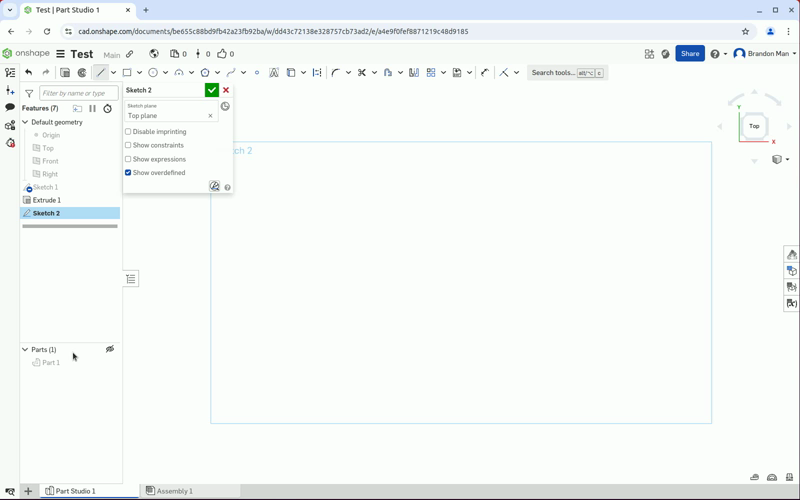
key_down(shift)
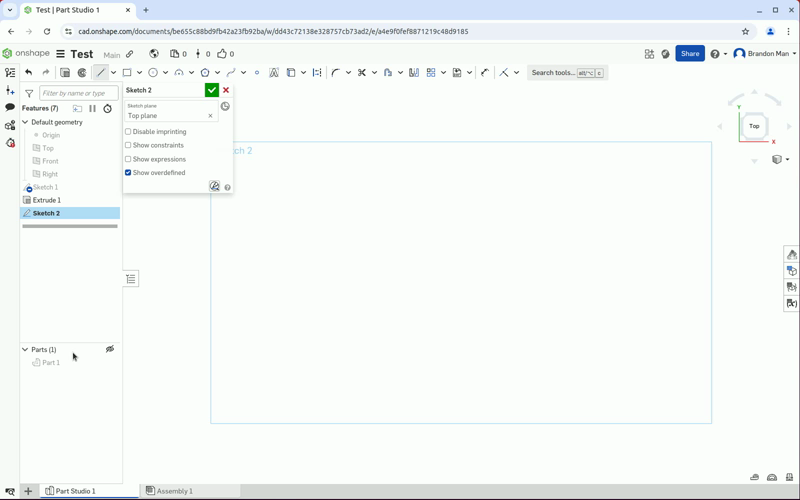
mouse_move(348, 395)
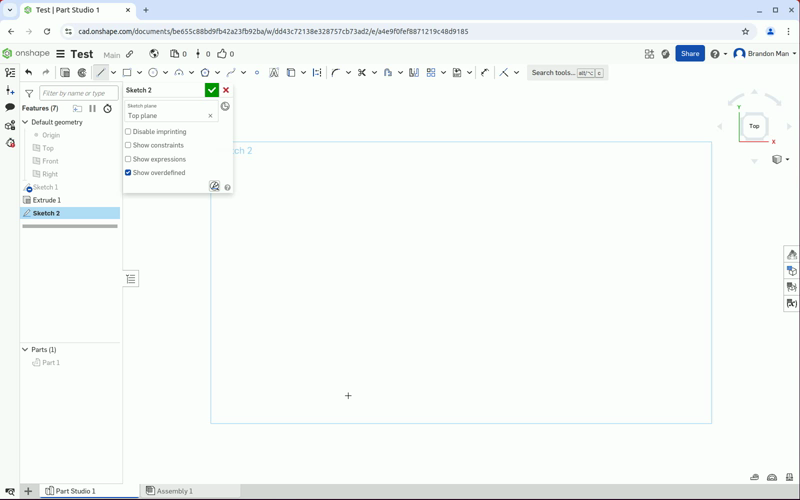
click(348, 395)
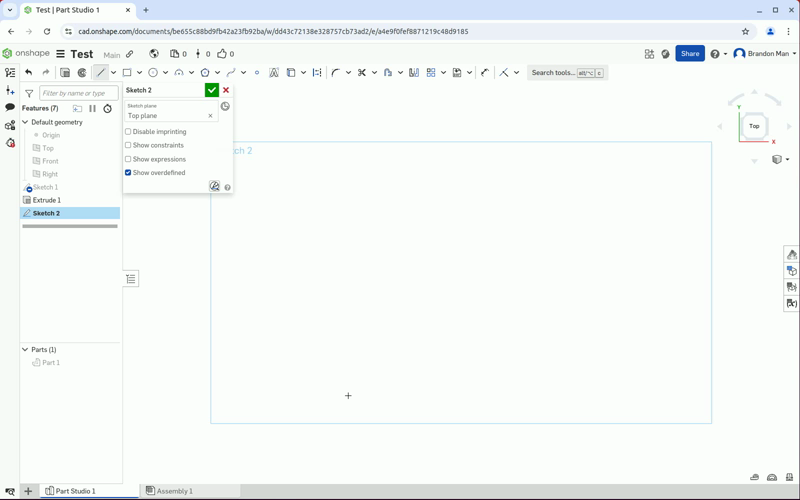
key_up(shift)
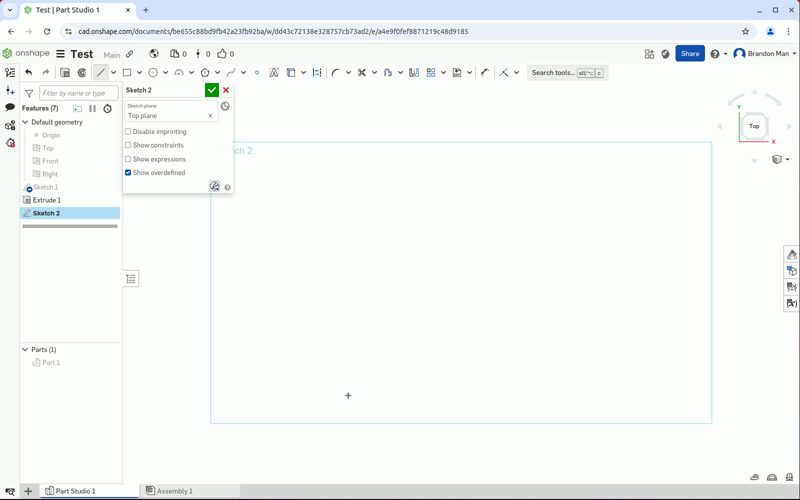
key_down(shift)
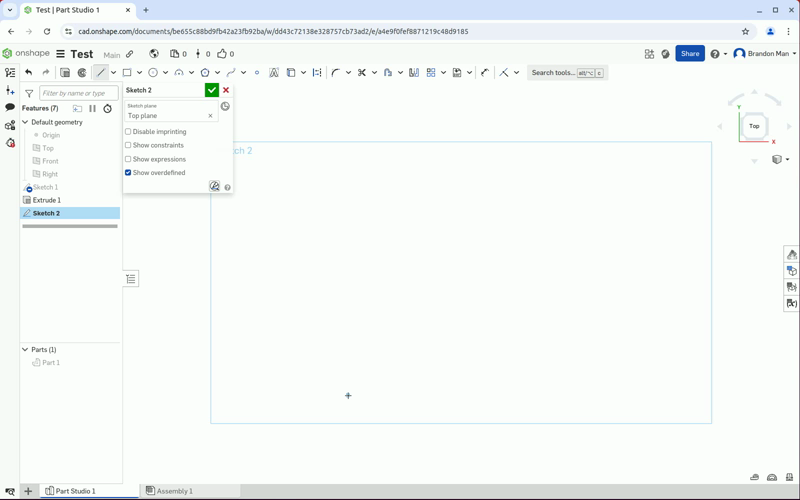
mouse_move(572, 395)
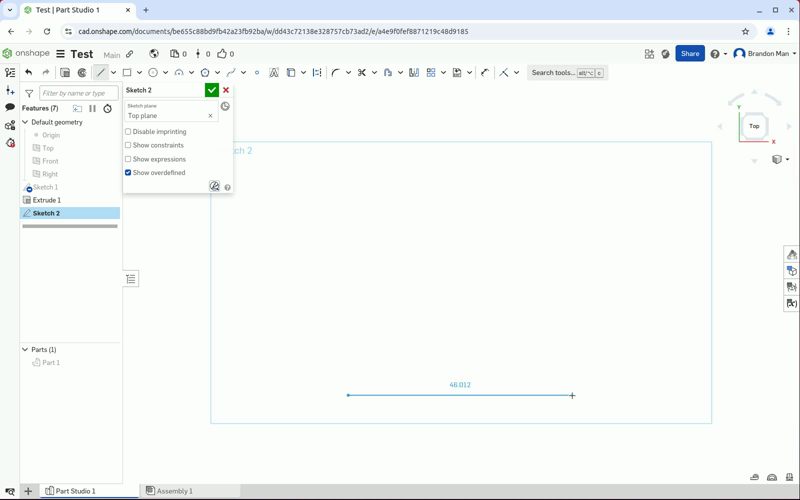
click(572, 395)
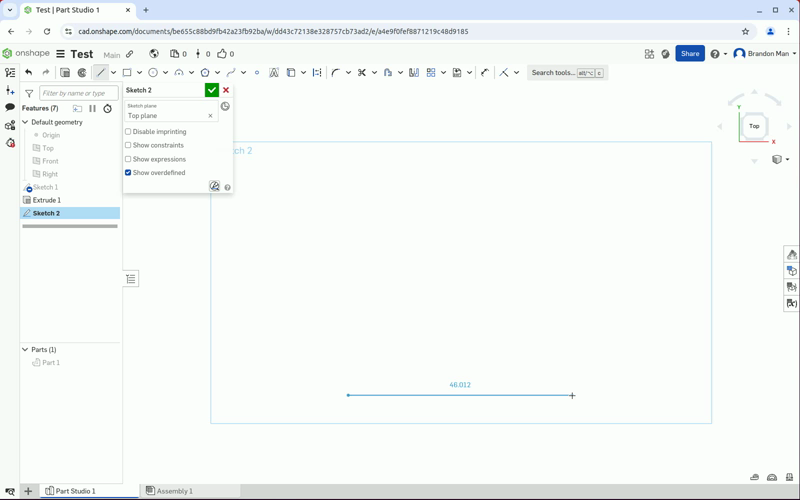
key_up(shift)
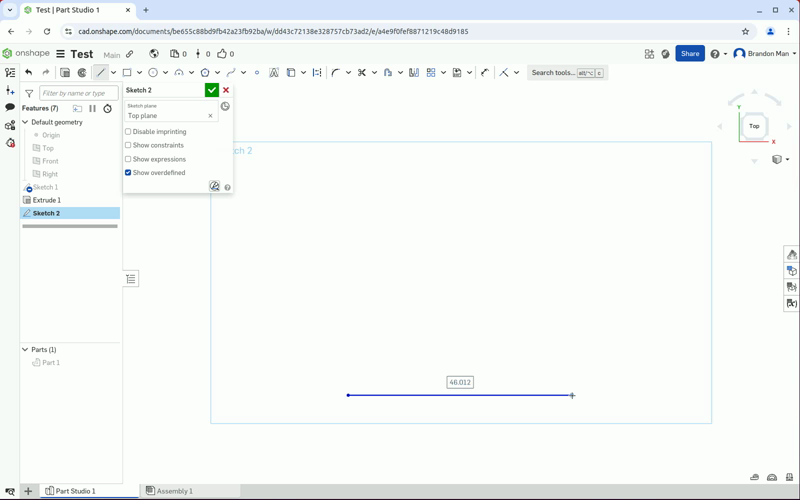
key_down(shift)
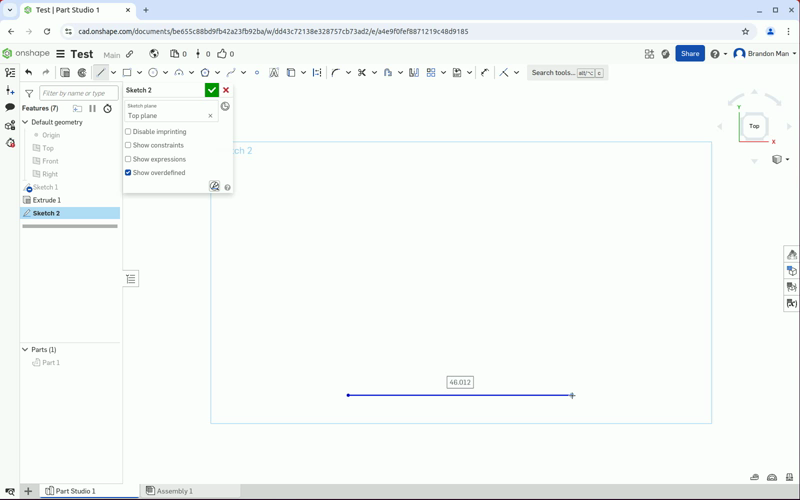
mouse_move(572, 171)
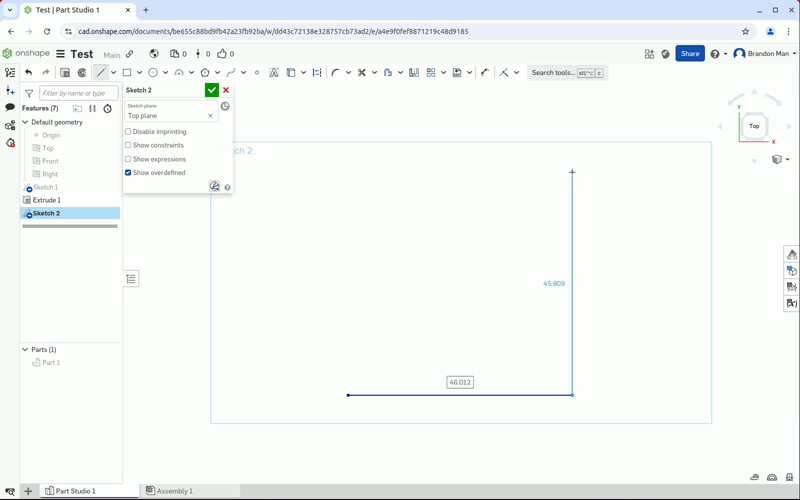
click(572, 171)
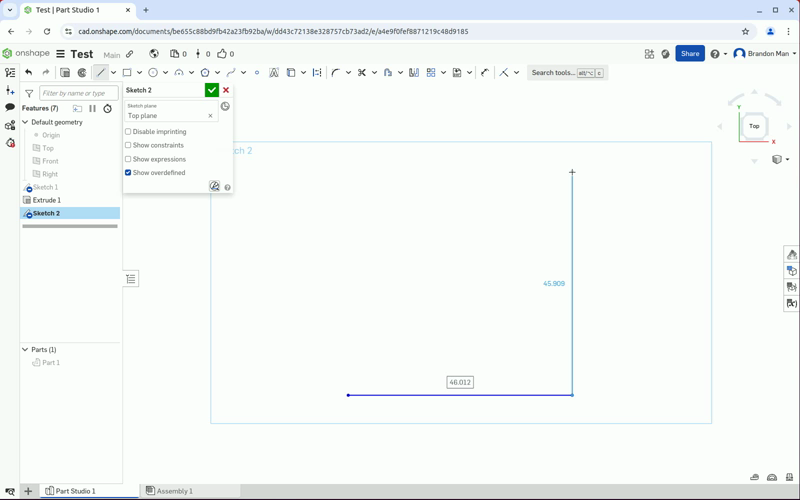
key_up(shift)
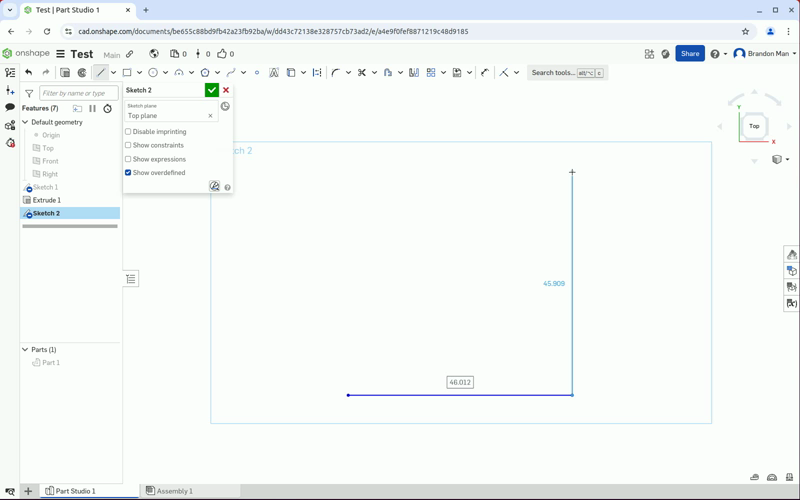
key_down(shift)
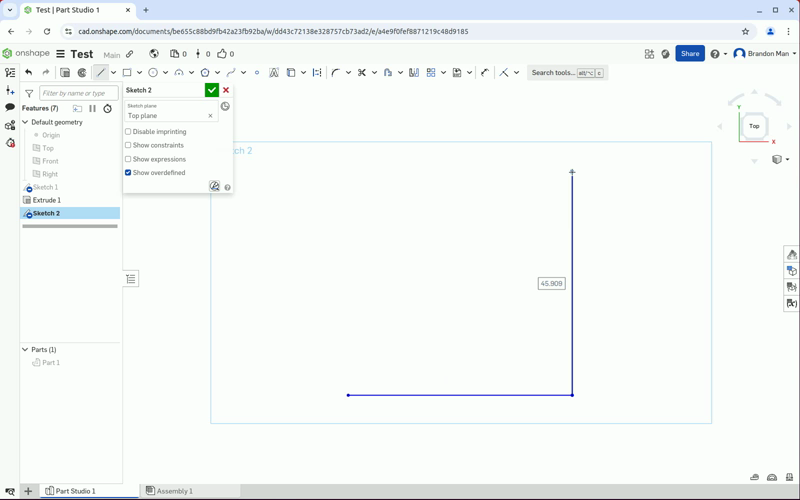
mouse_move(589, 171)
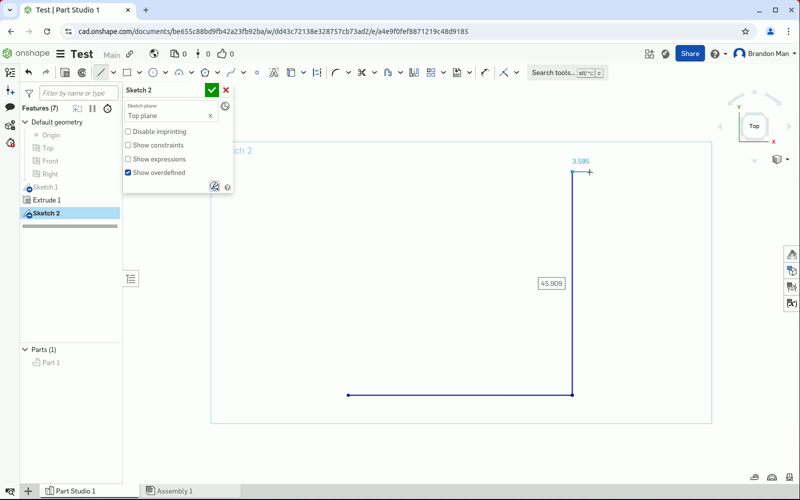
mouse_move(567, 171)
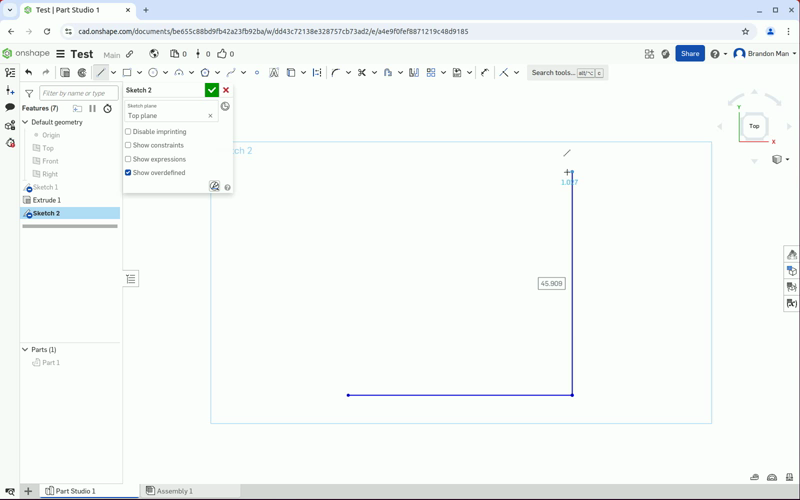
scroll(6)
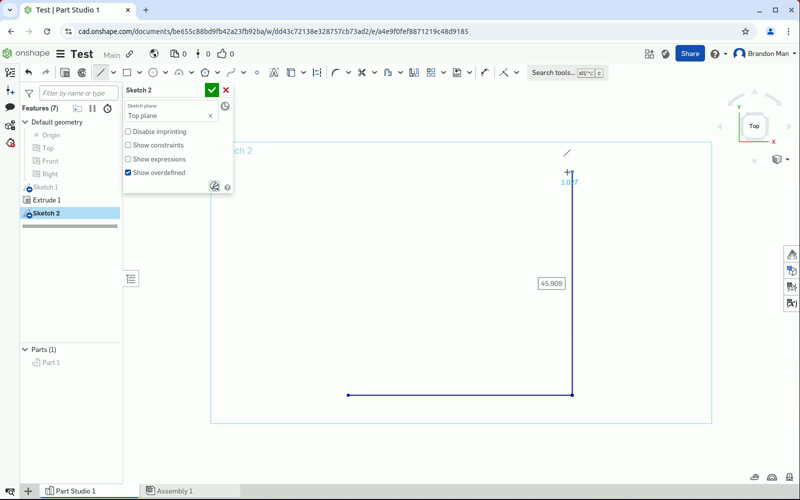
scroll(6)
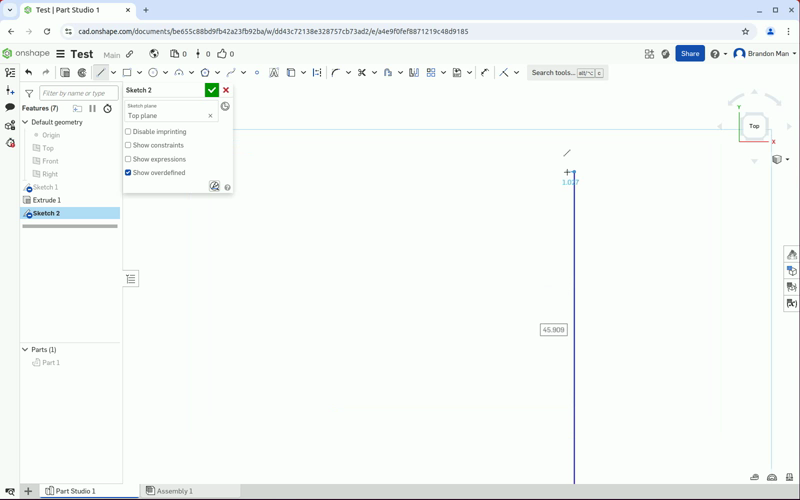
scroll(6)
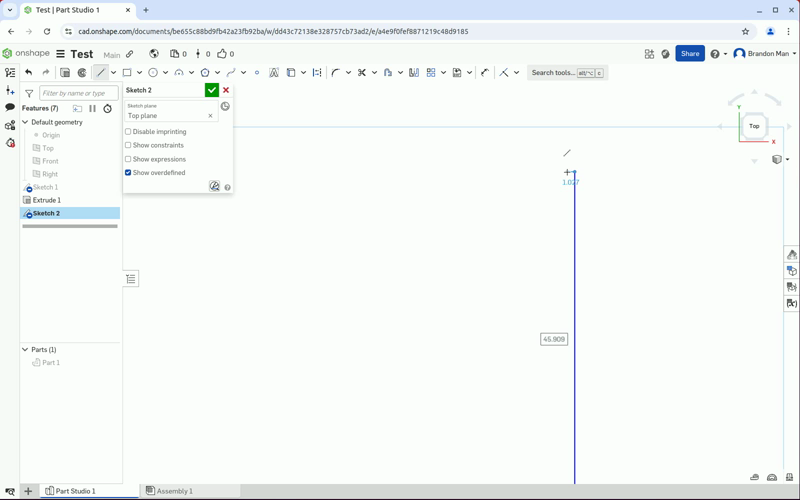
scroll(6)
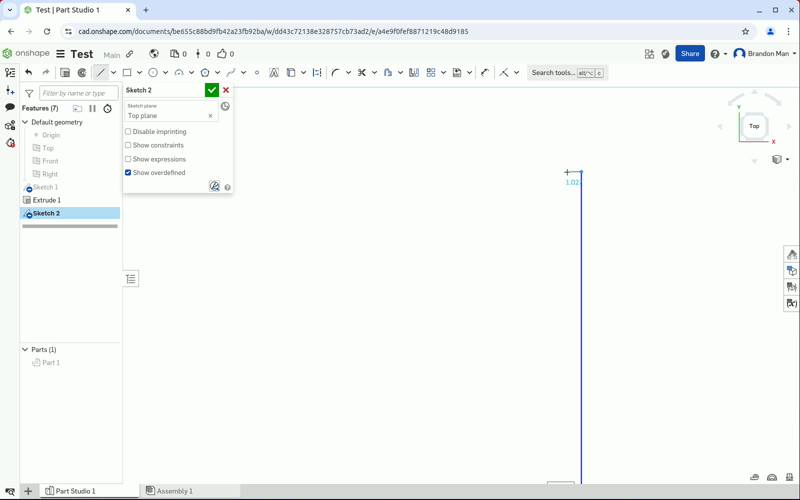
scroll(6)
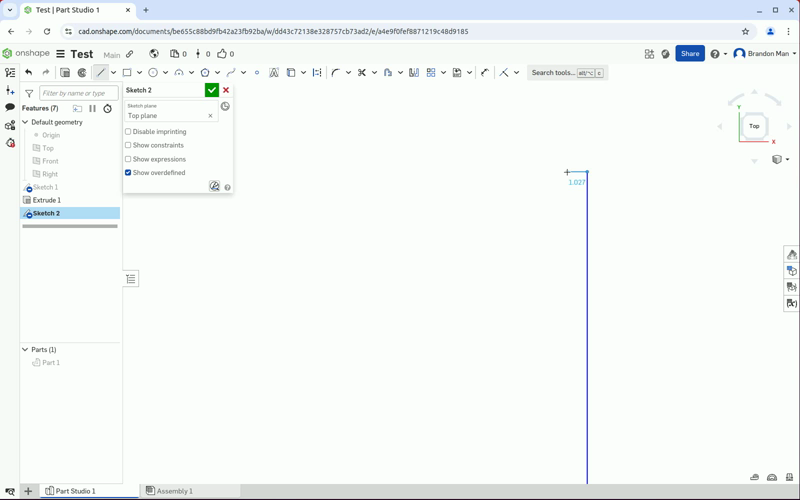
scroll(6)
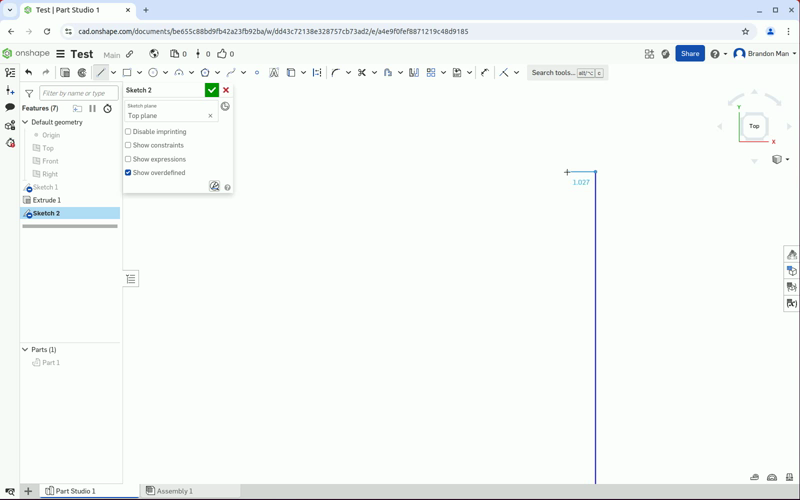
scroll(6)
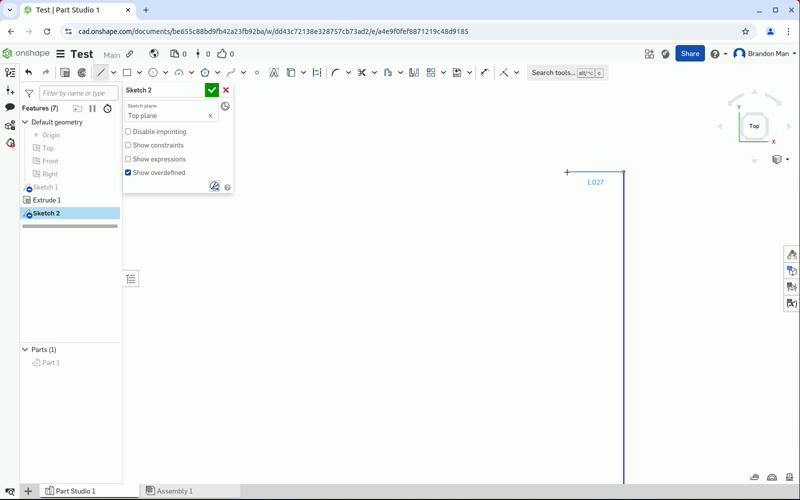
click(567, 171)
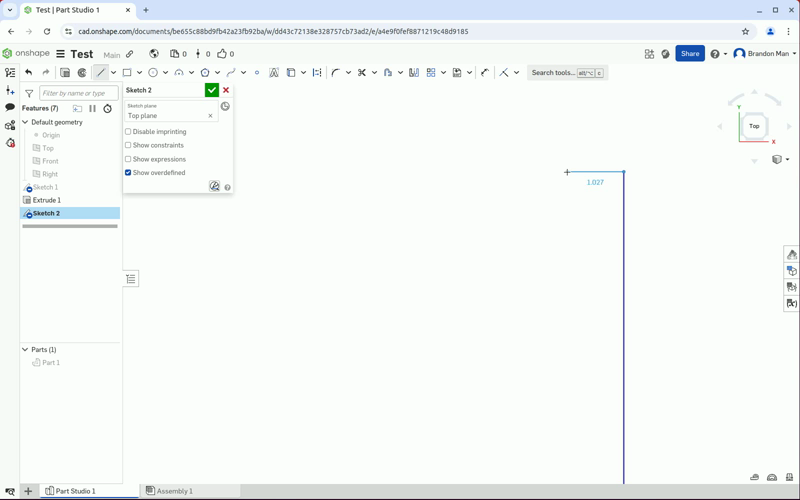
scroll(-6)
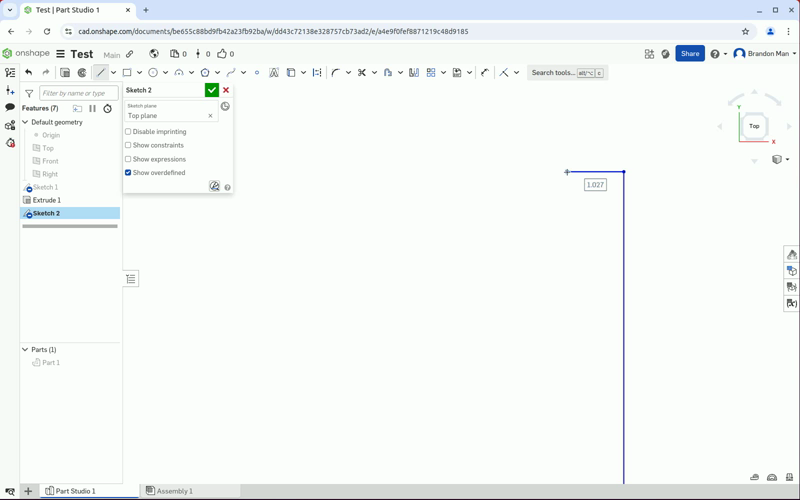
scroll(-6)
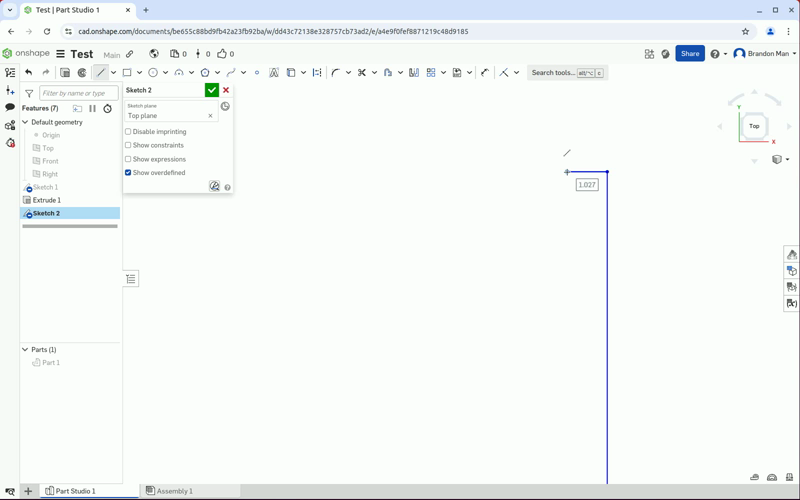
scroll(-6)
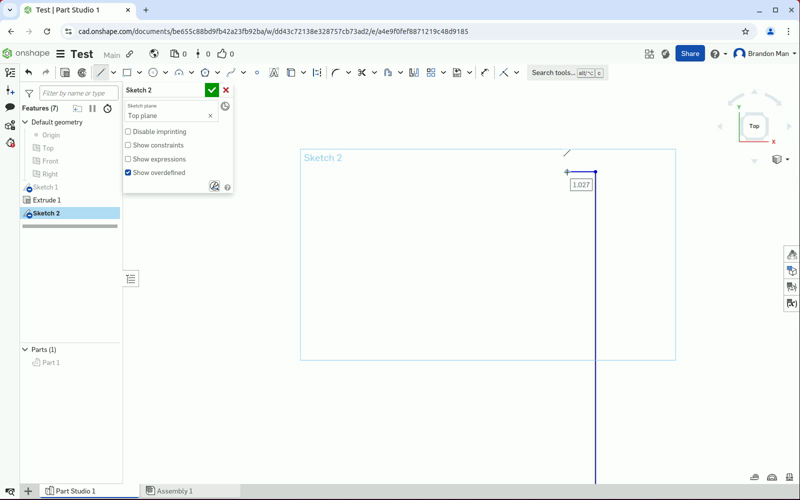
scroll(-6)
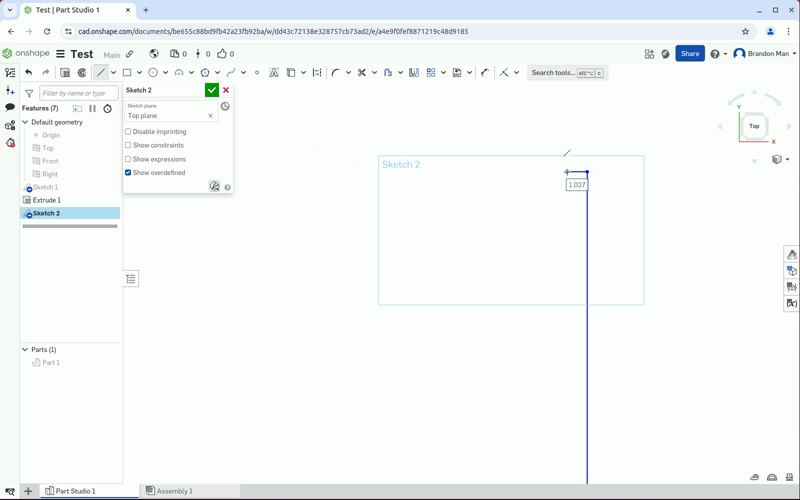
scroll(-6)
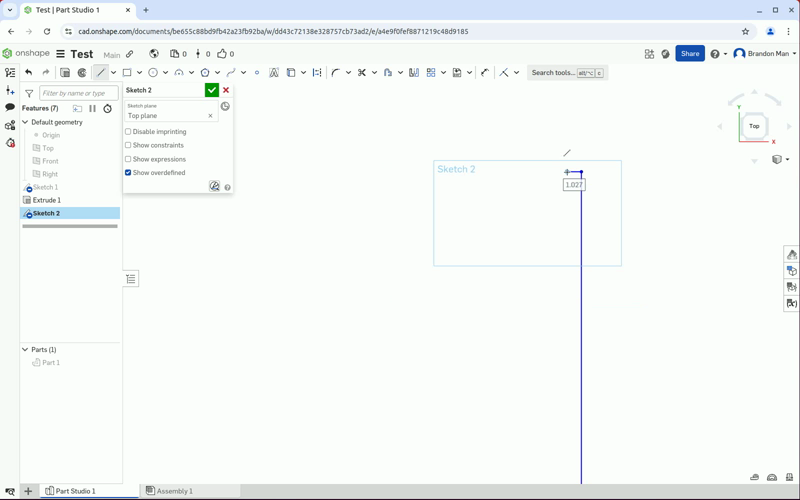
scroll(-6)
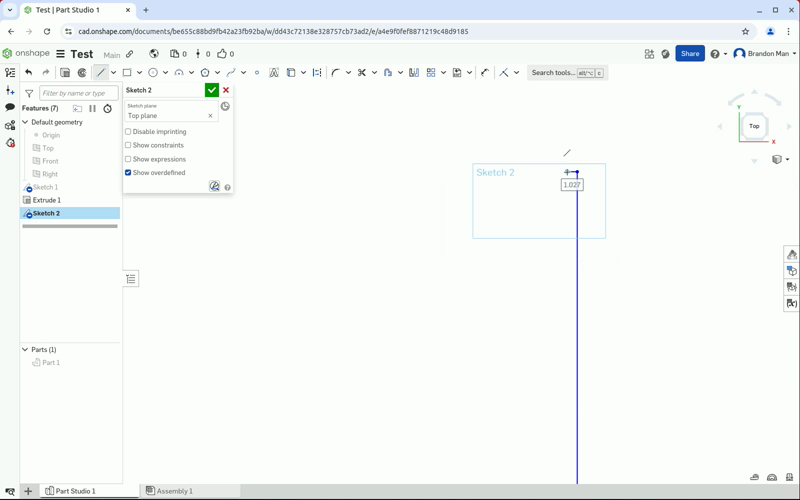
scroll(-6)
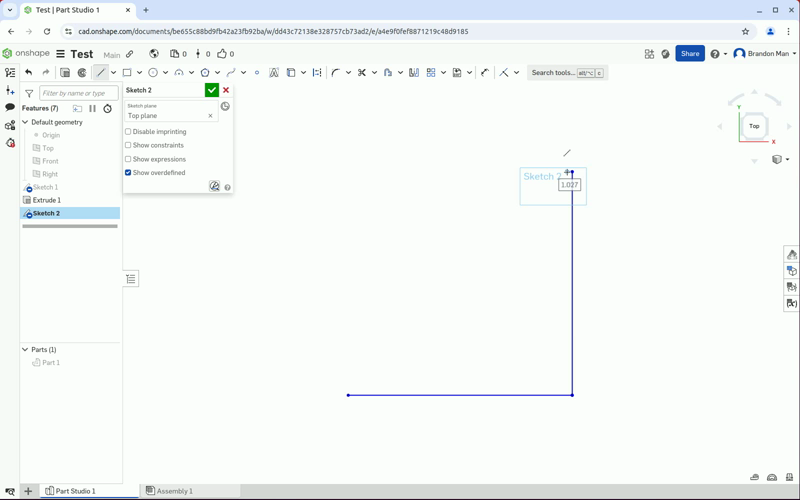
key_up(shift)
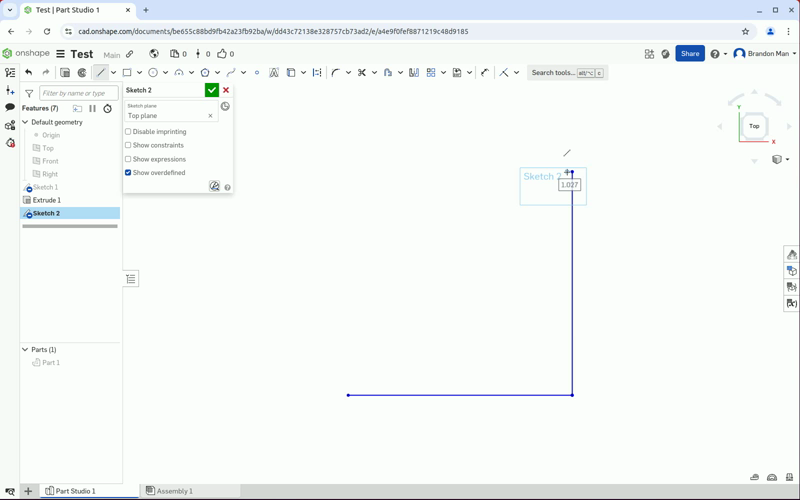
key_down(shift)
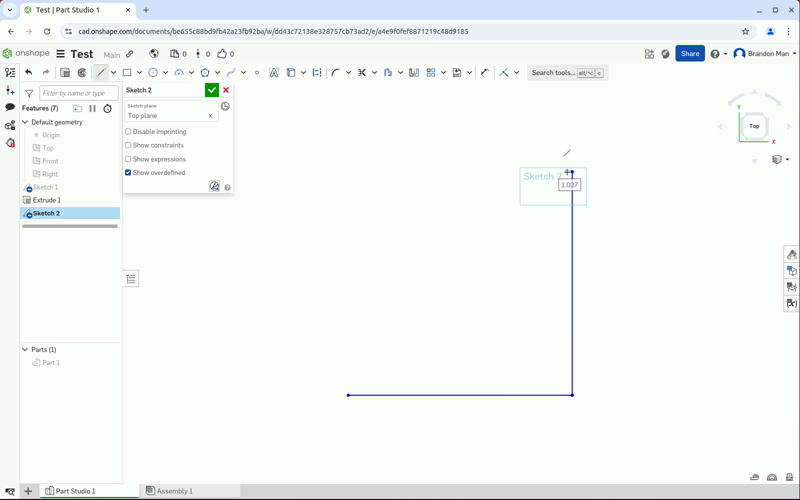
mouse_move(353, 171)
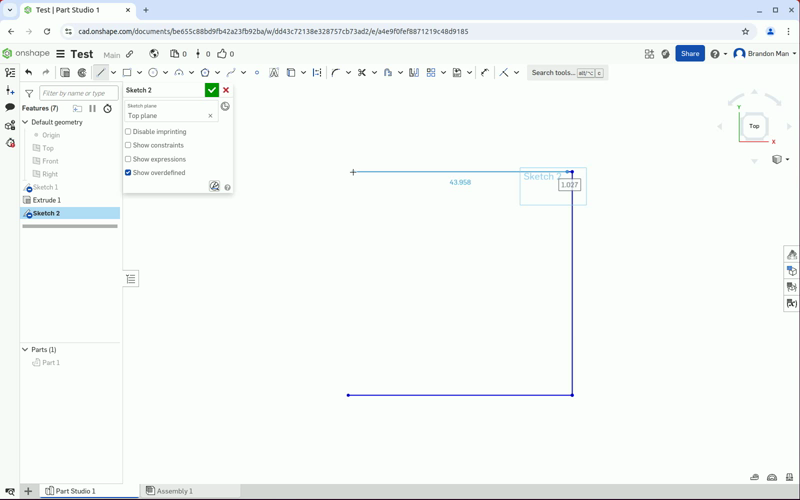
click(353, 171)
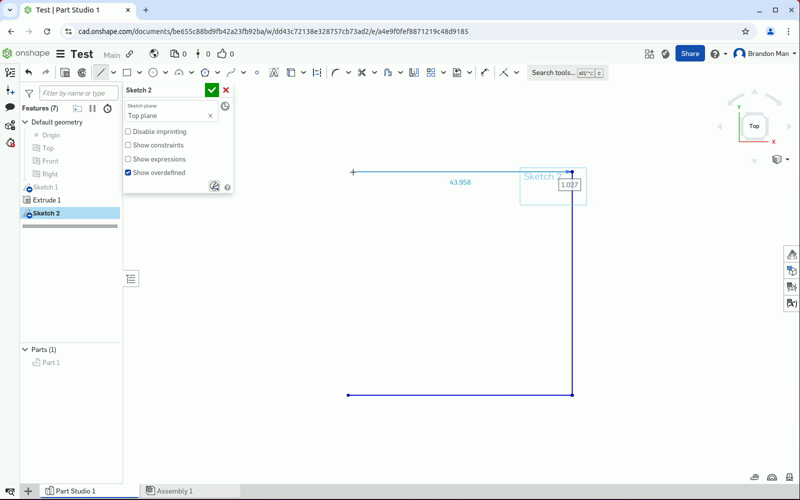
key_up(shift)
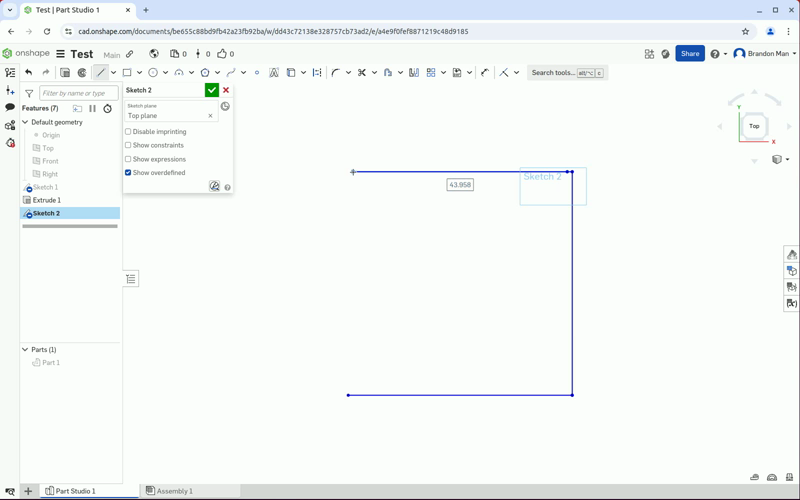
key_down(shift)
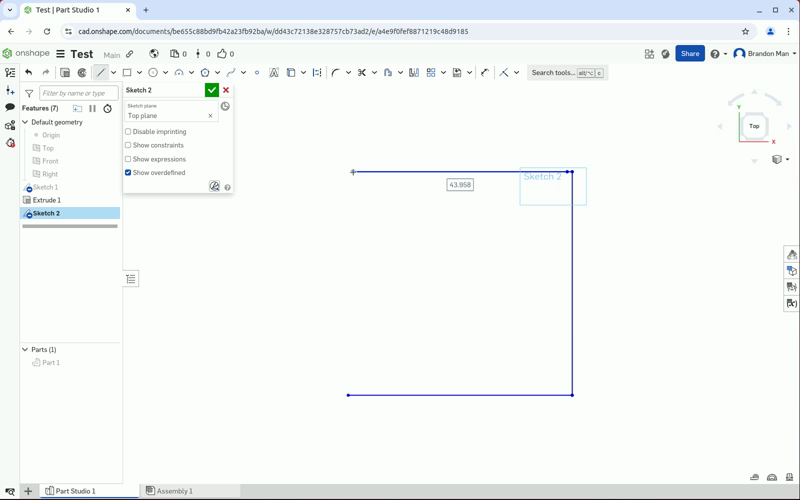
mouse_move(383, 171)
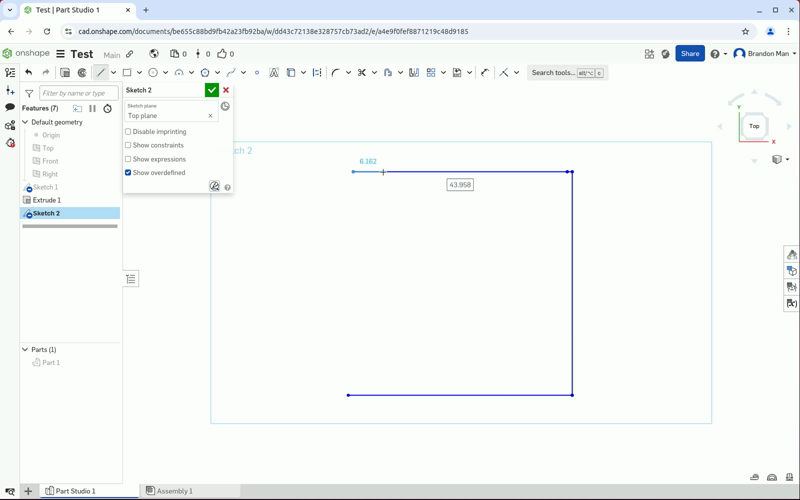
mouse_move(348, 171)
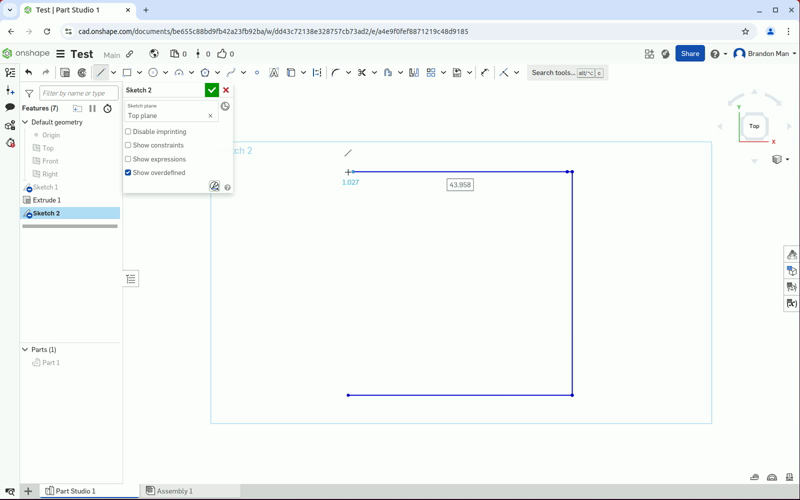
scroll(6)
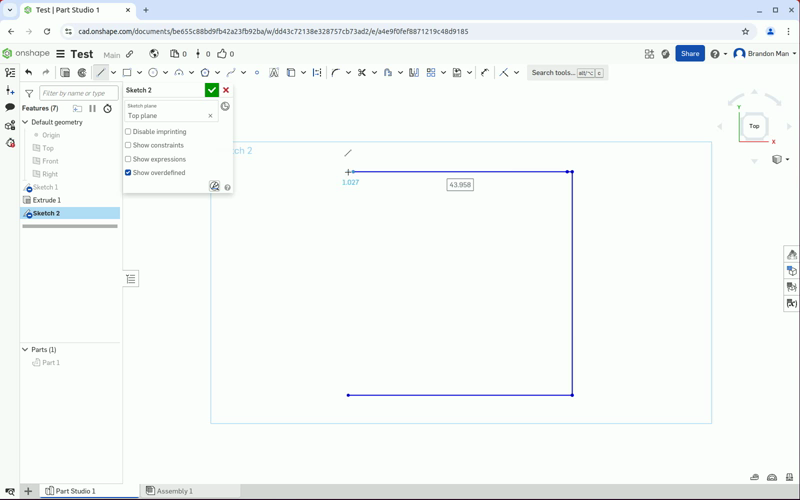
scroll(6)
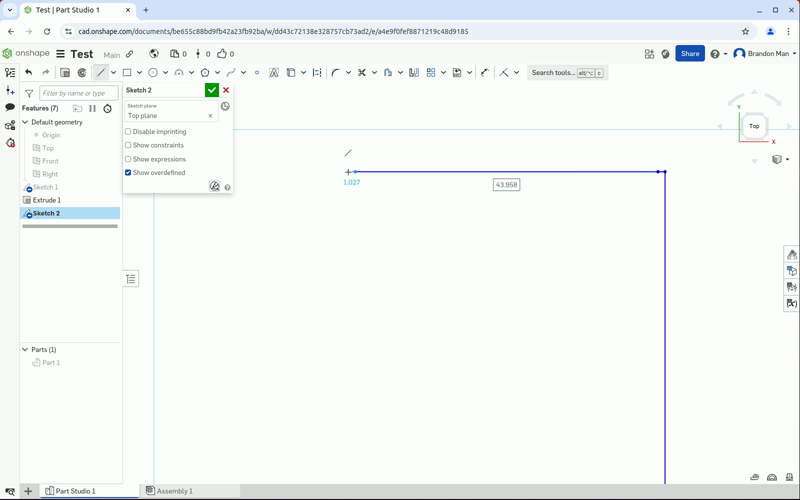
scroll(6)
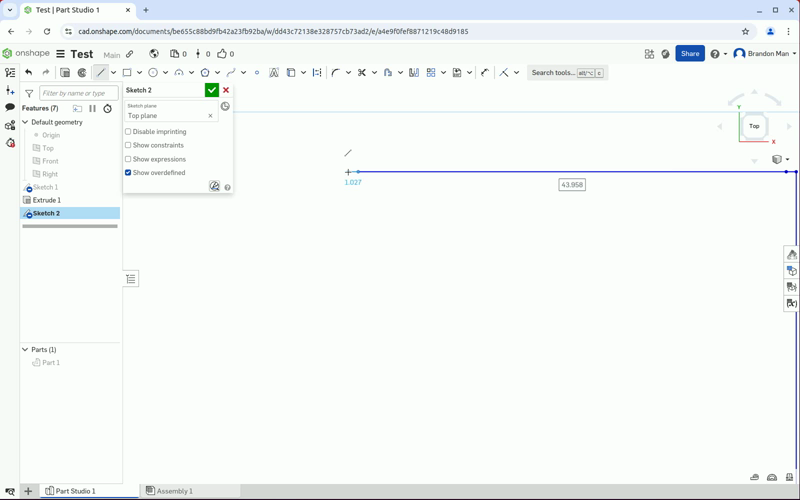
scroll(6)
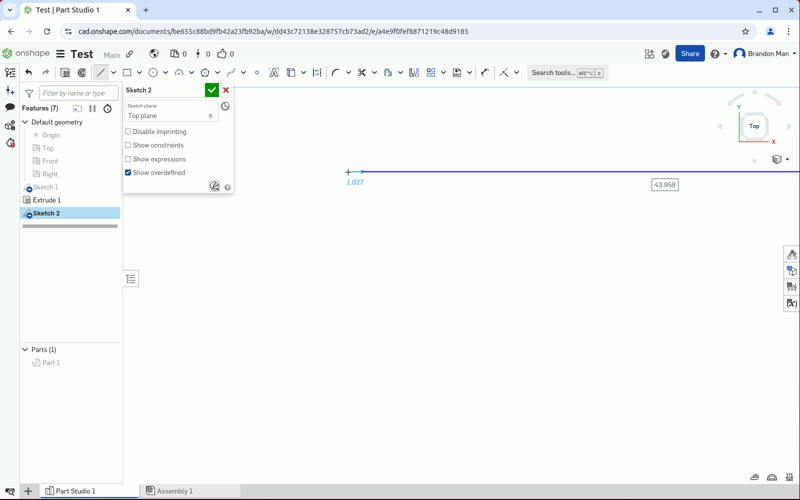
scroll(6)
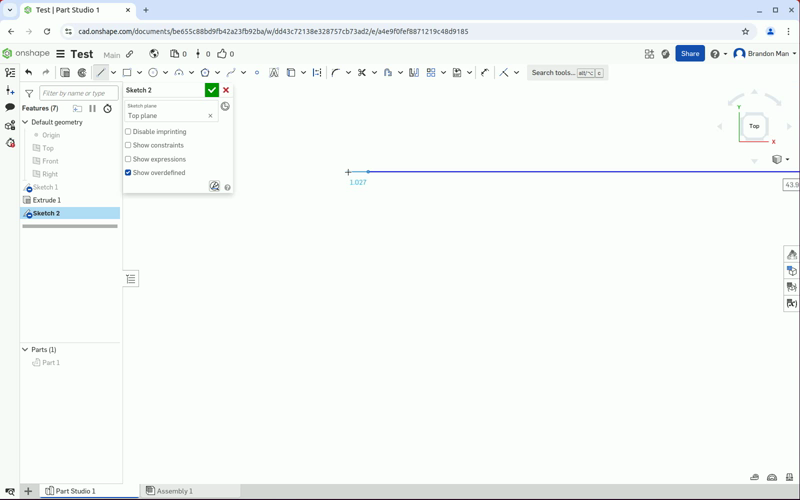
scroll(6)
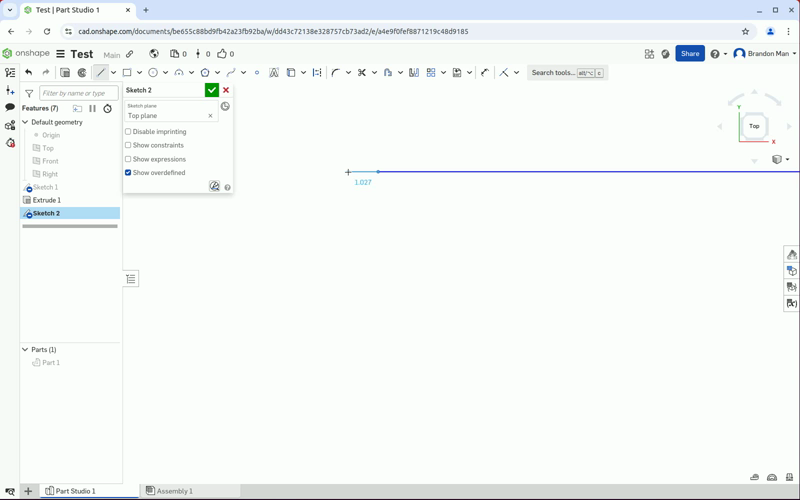
scroll(6)
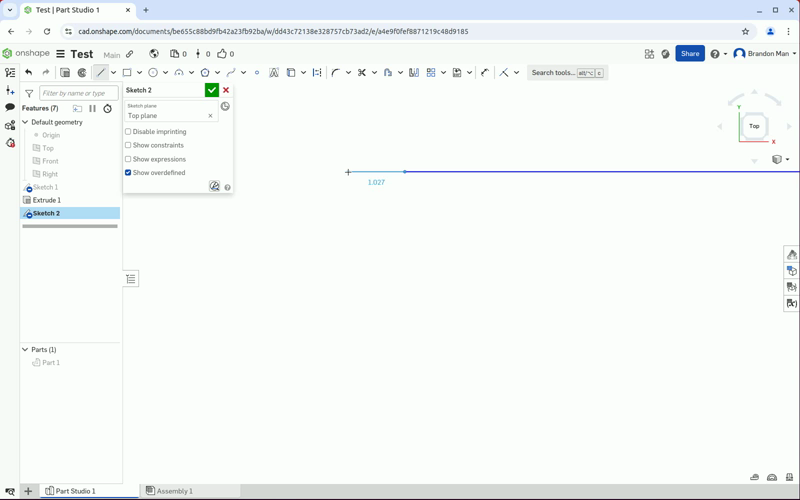
click(348, 171)
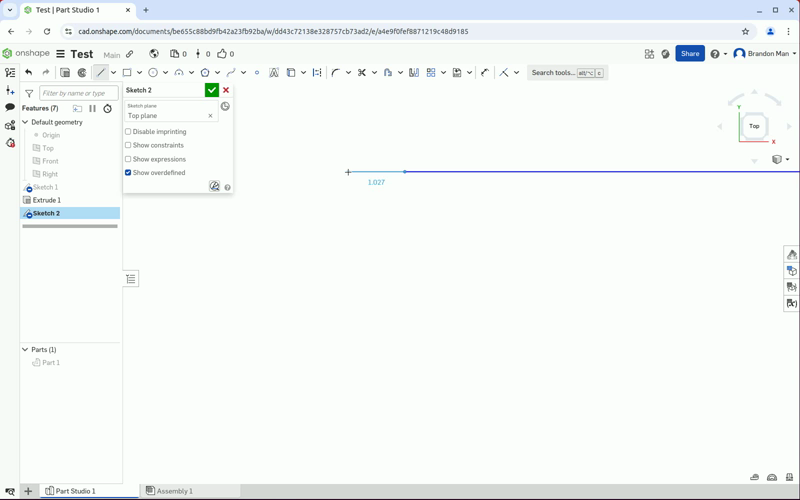
scroll(-6)
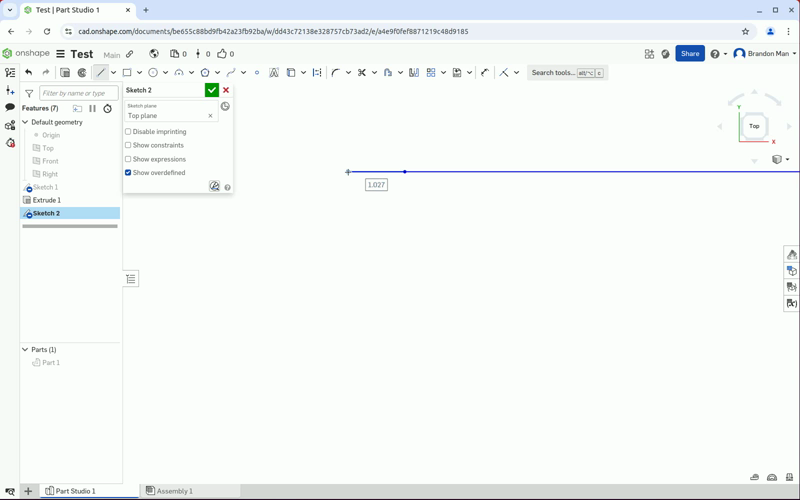
scroll(-6)
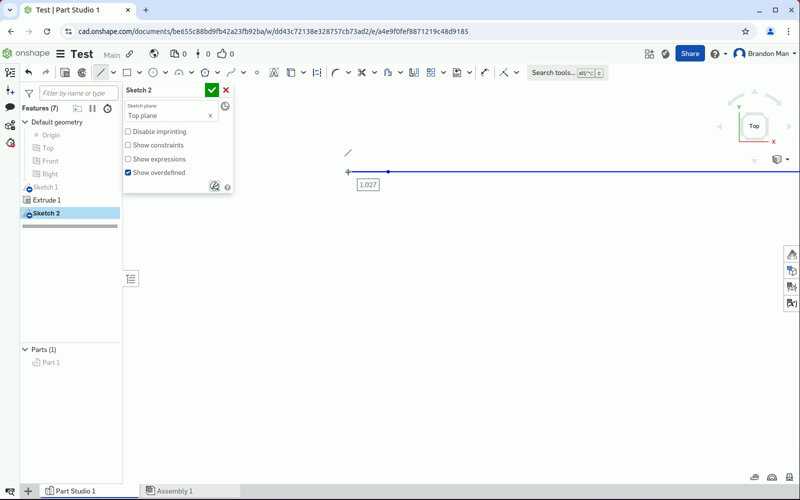
scroll(-6)
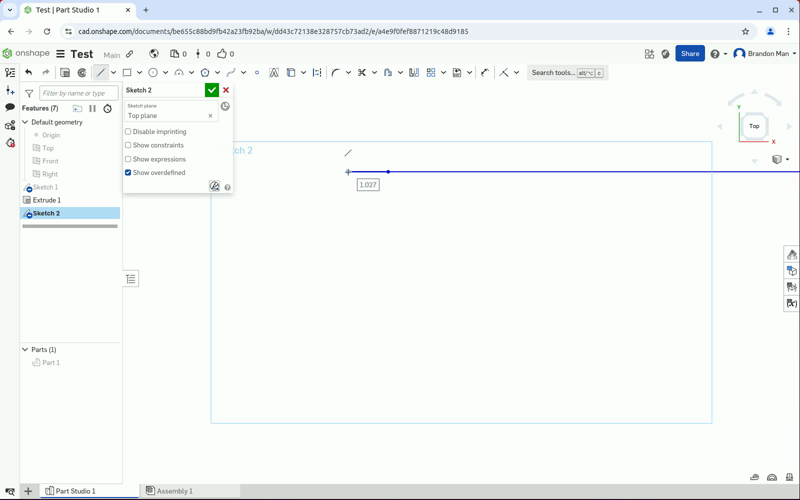
scroll(-6)
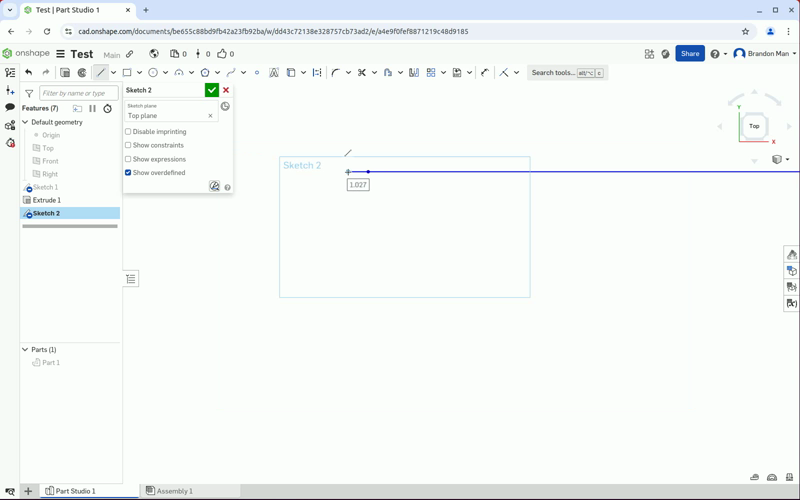
scroll(-6)
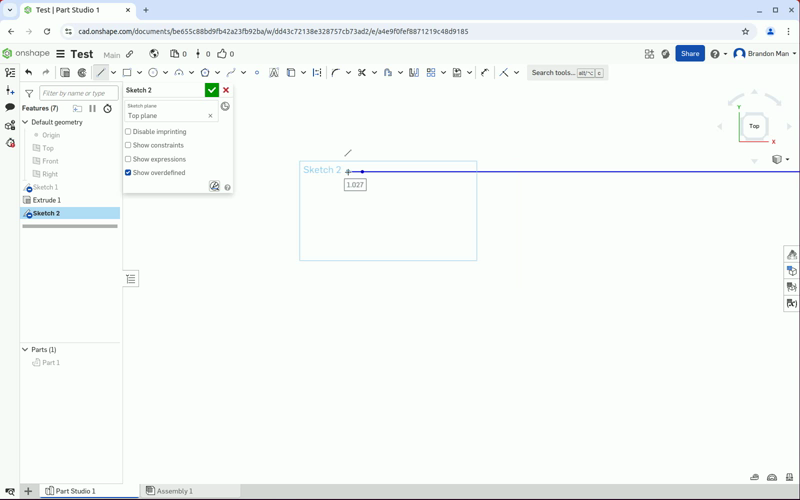
scroll(-6)
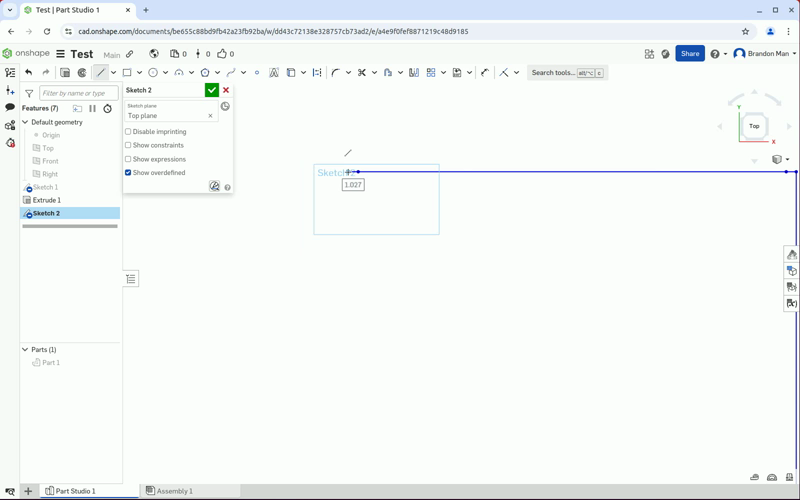
scroll(-6)
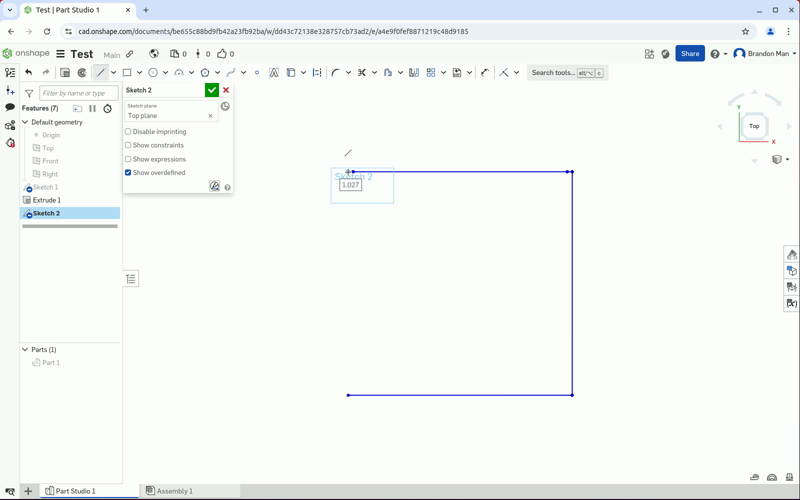
key_up(shift)
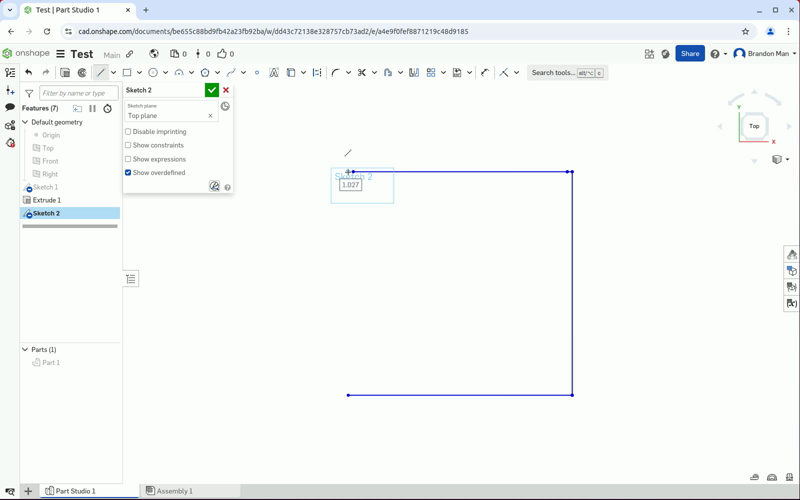
key_down(shift)
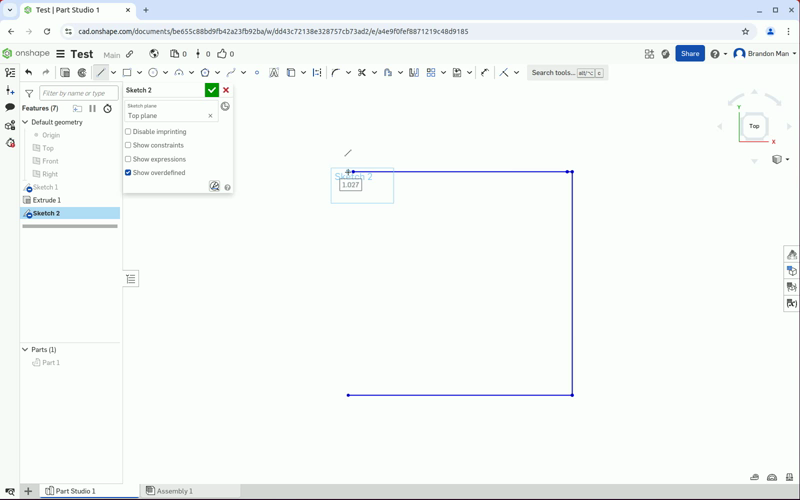
mouse_move(348, 386)
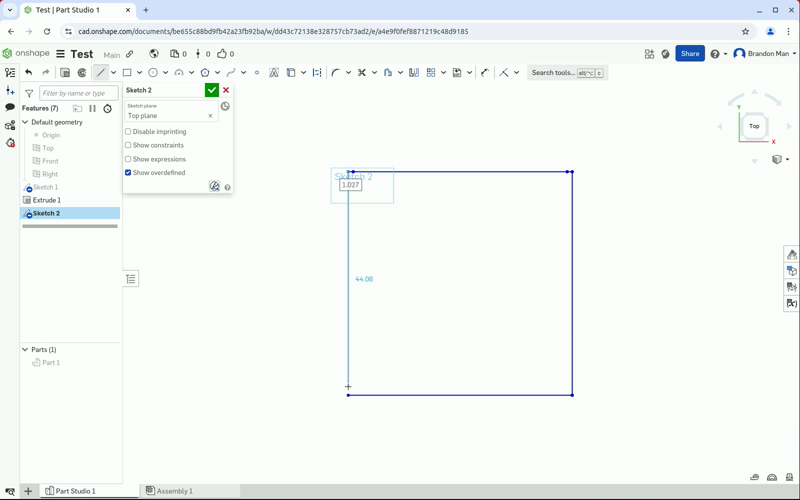
click(348, 386)
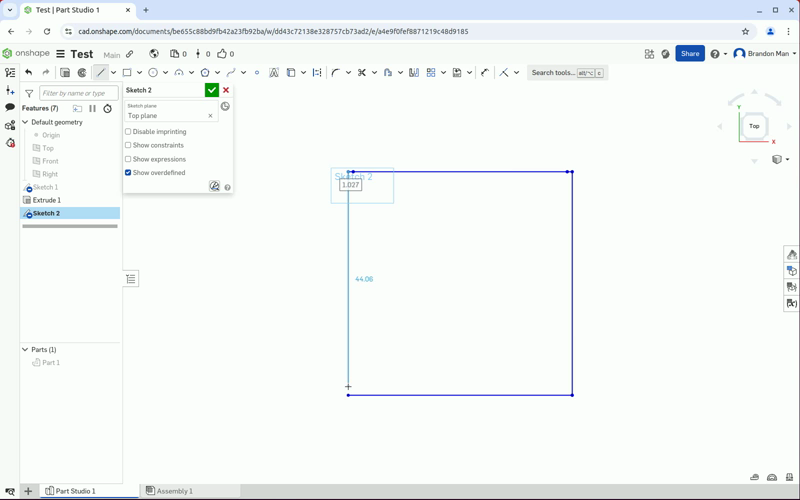
key_up(shift)
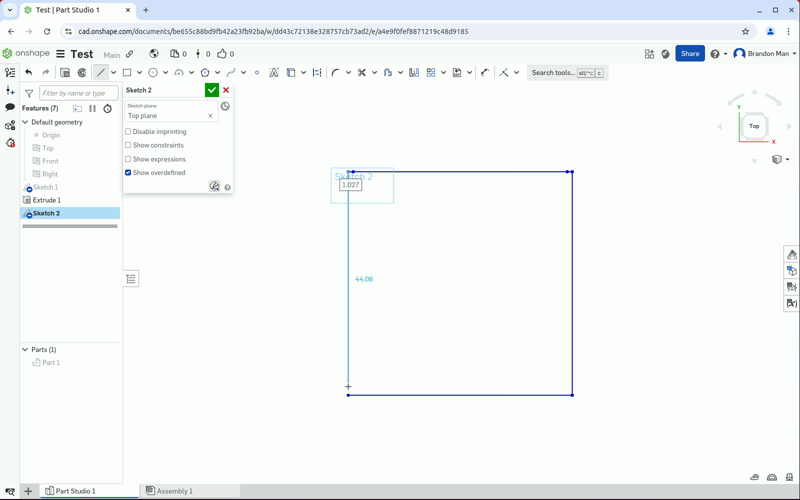
key_down(shift)
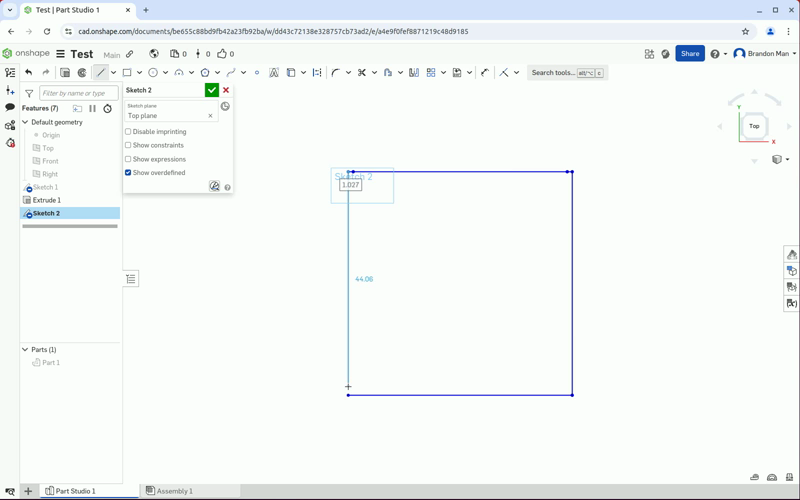
mouse_move(378, 386)
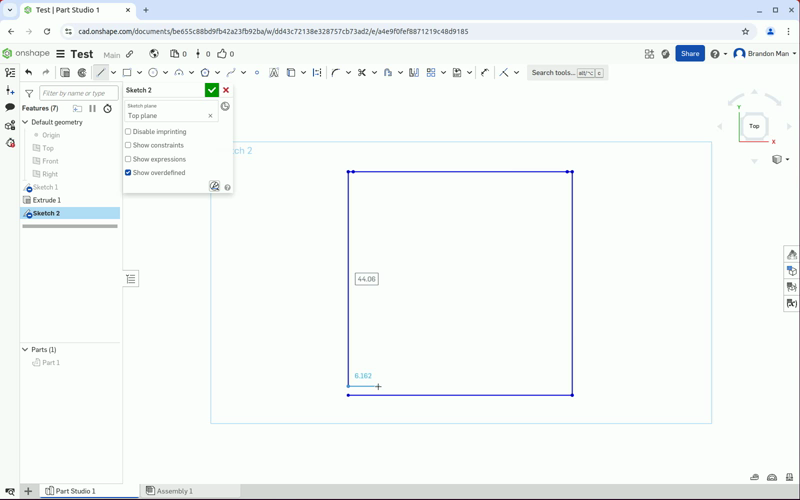
mouse_move(348, 390)
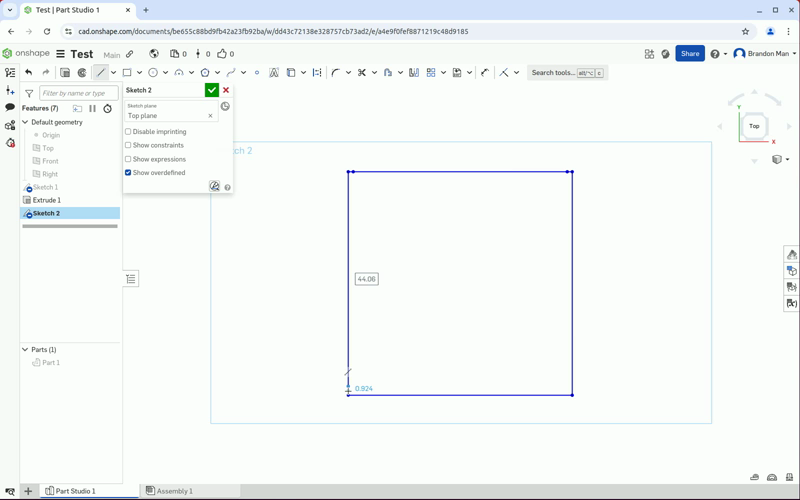
scroll(6)
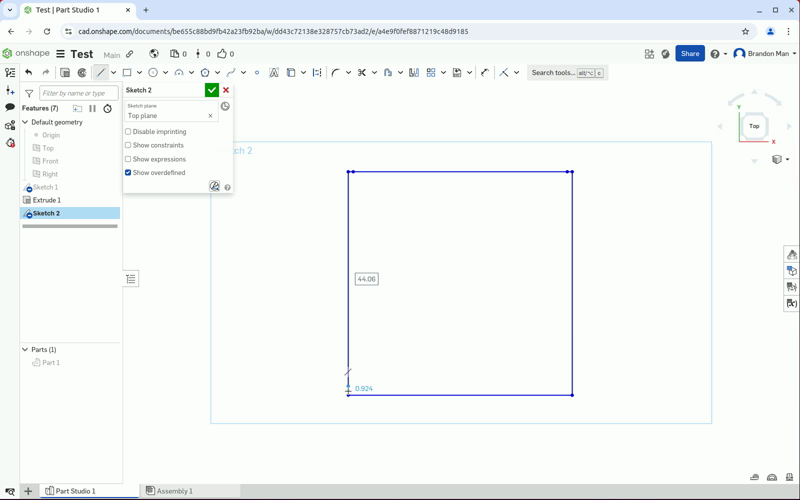
scroll(6)
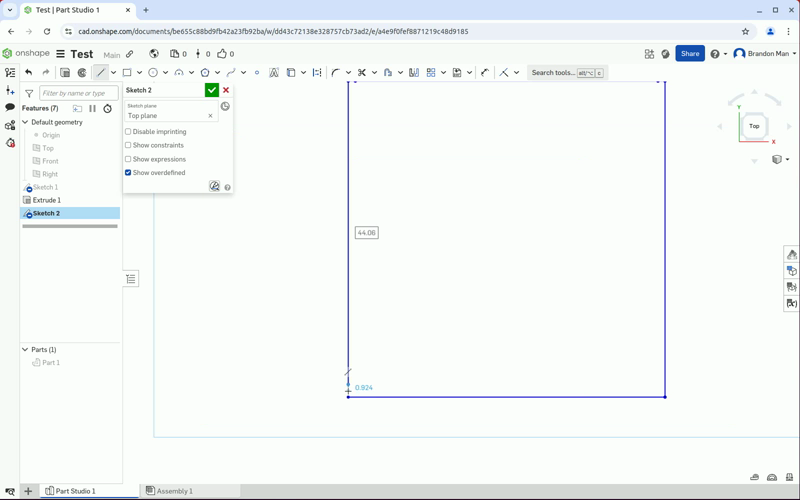
scroll(6)
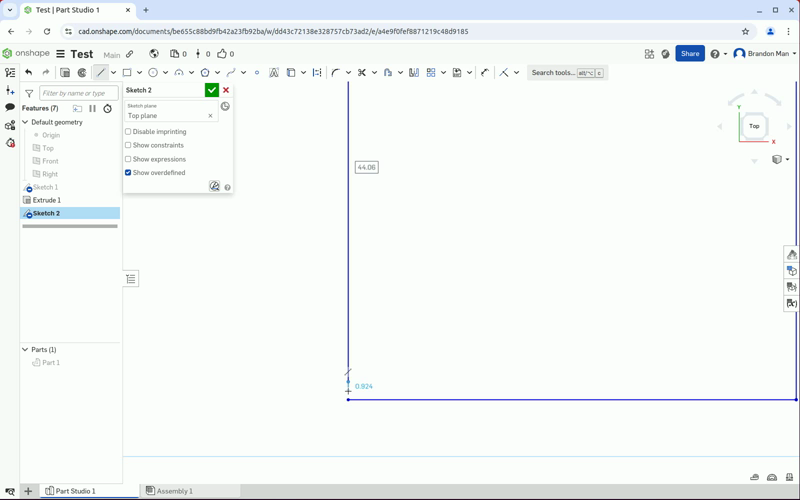
scroll(6)
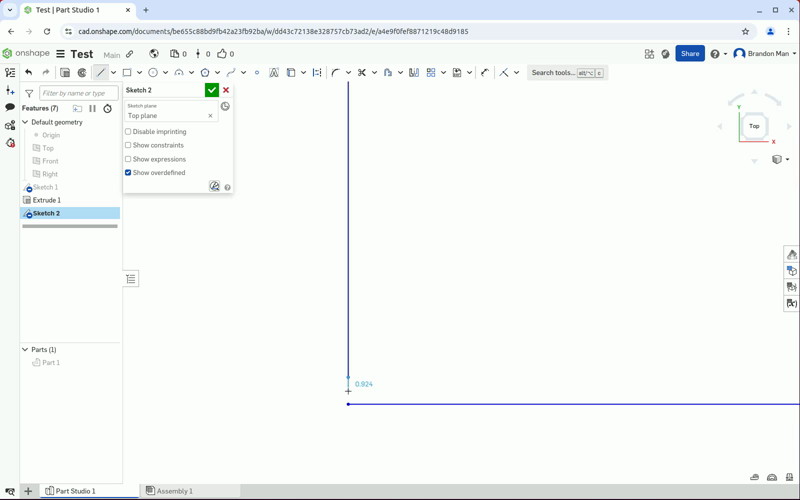
scroll(6)
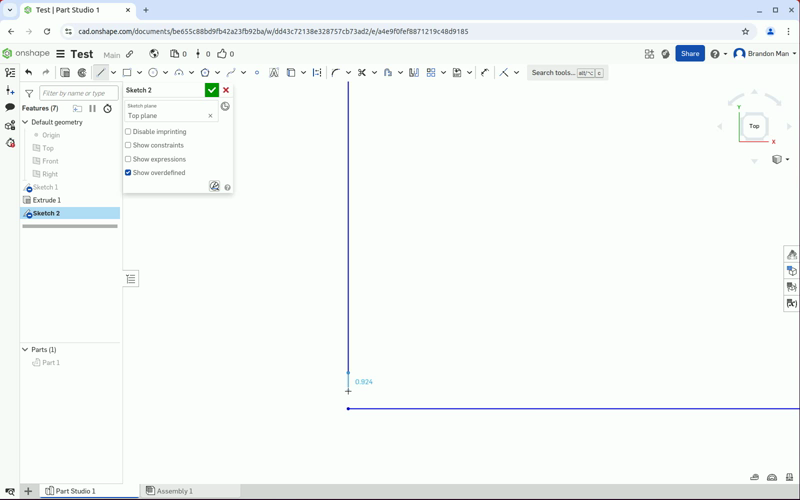
scroll(6)
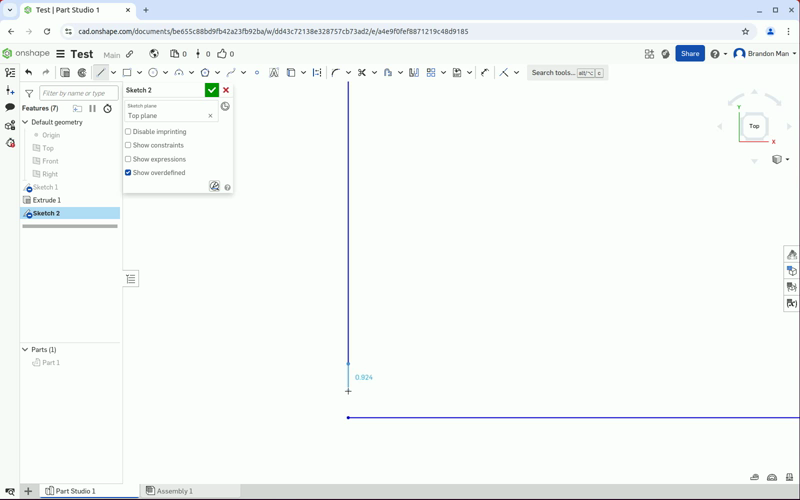
scroll(6)
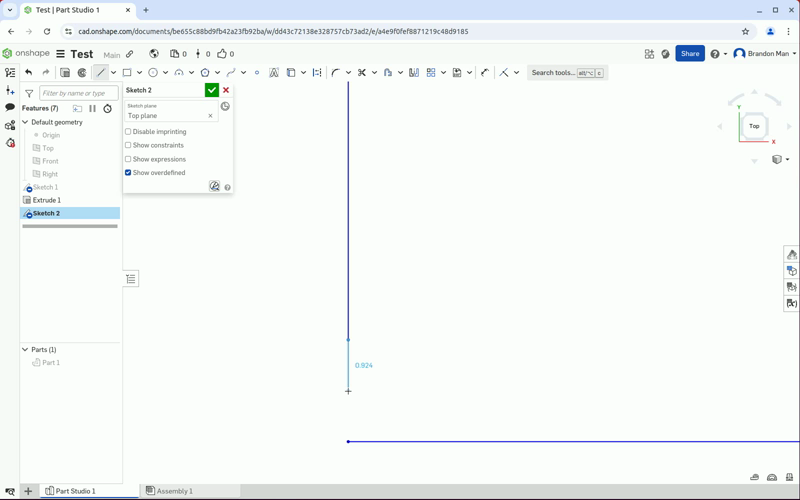
click(348, 390)
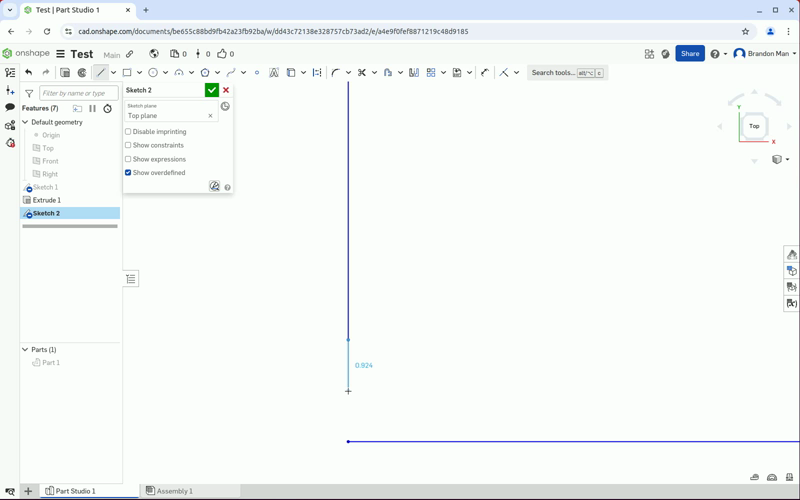
scroll(-6)
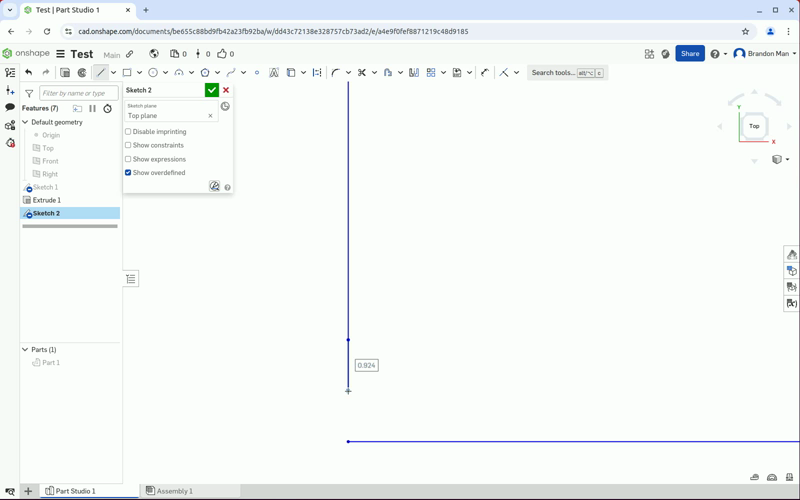
scroll(-6)
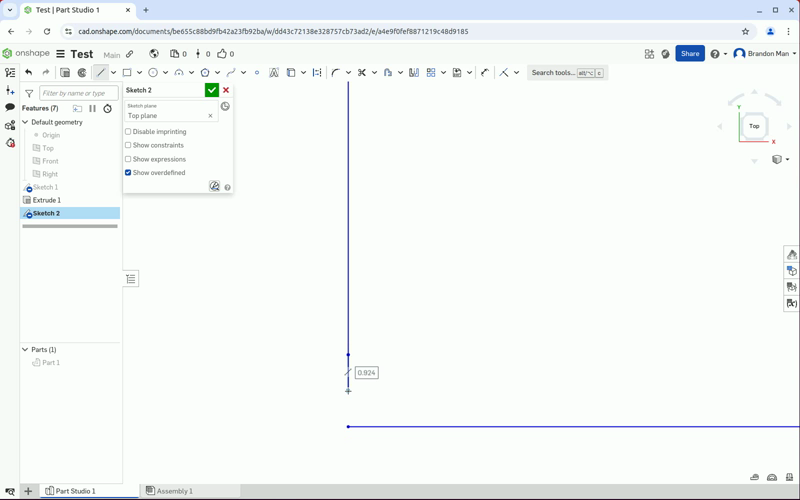
scroll(-6)
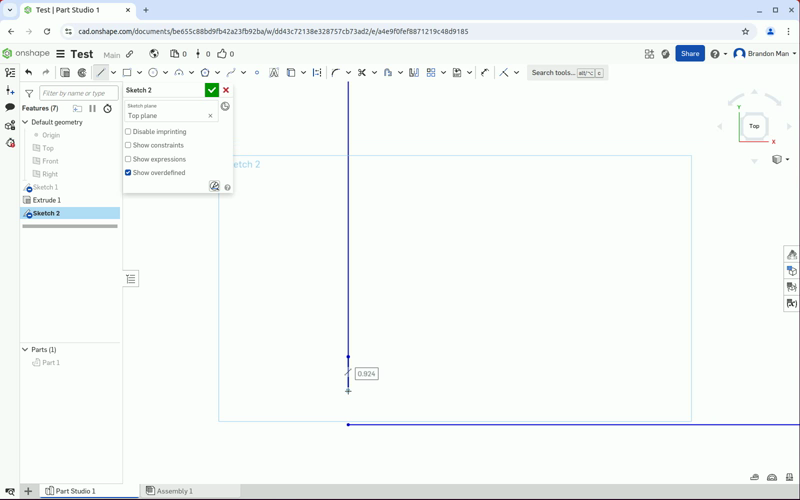
scroll(-6)
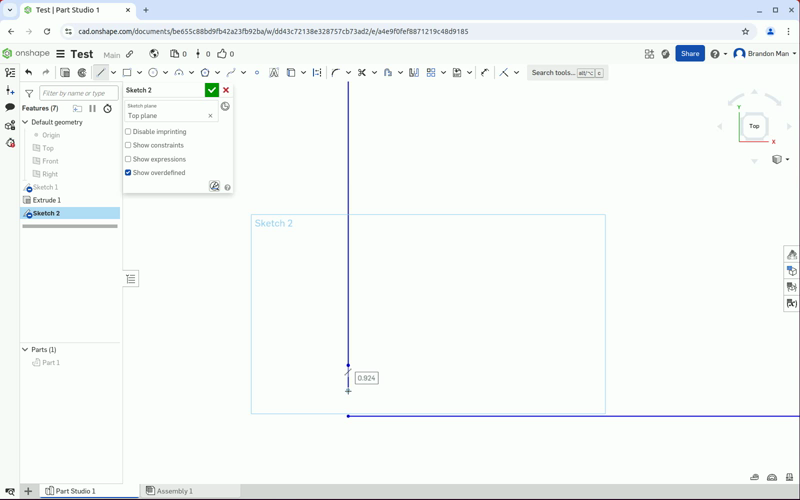
scroll(-6)
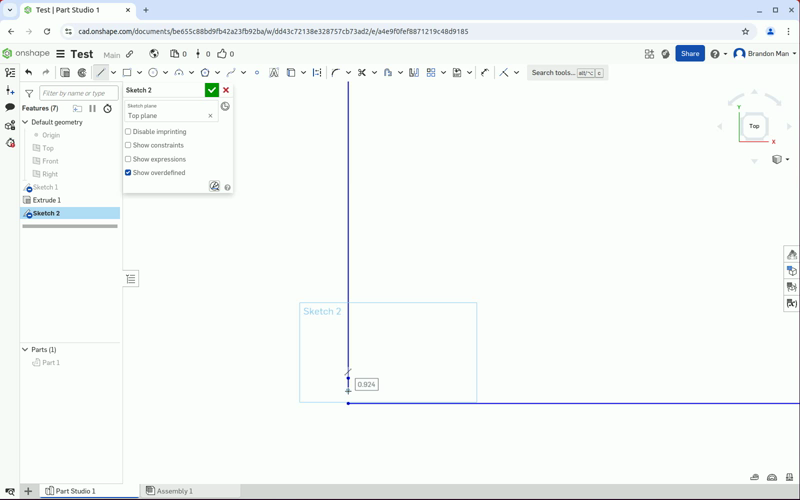
scroll(-6)
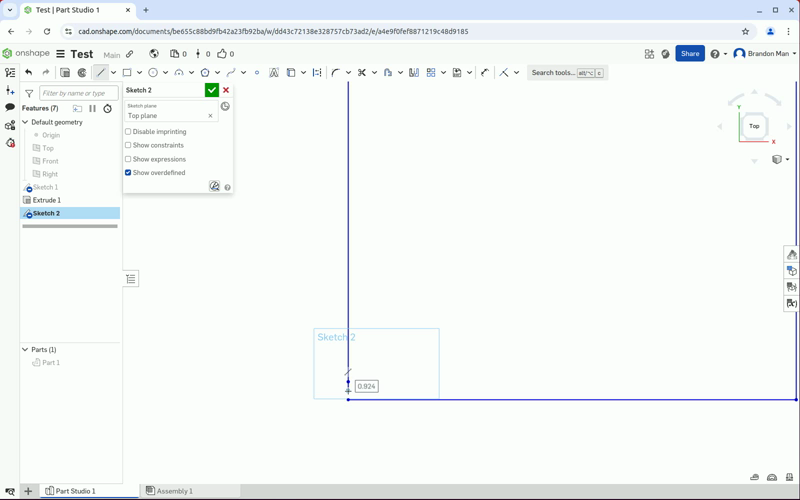
scroll(-6)
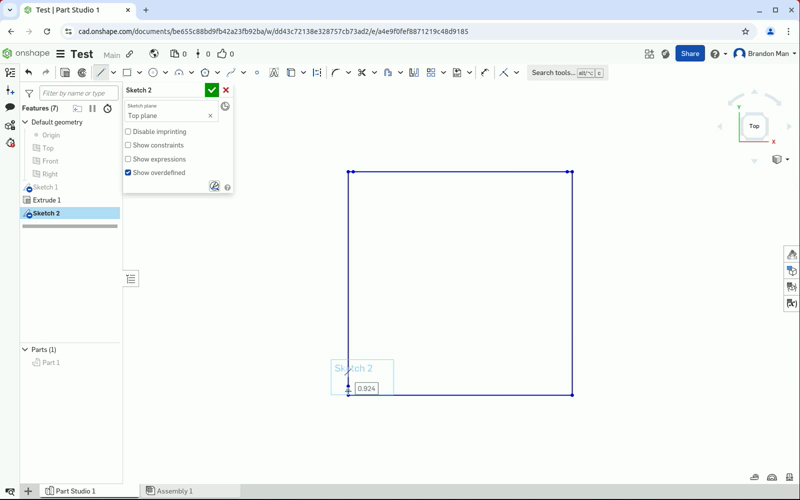
key_up(shift)
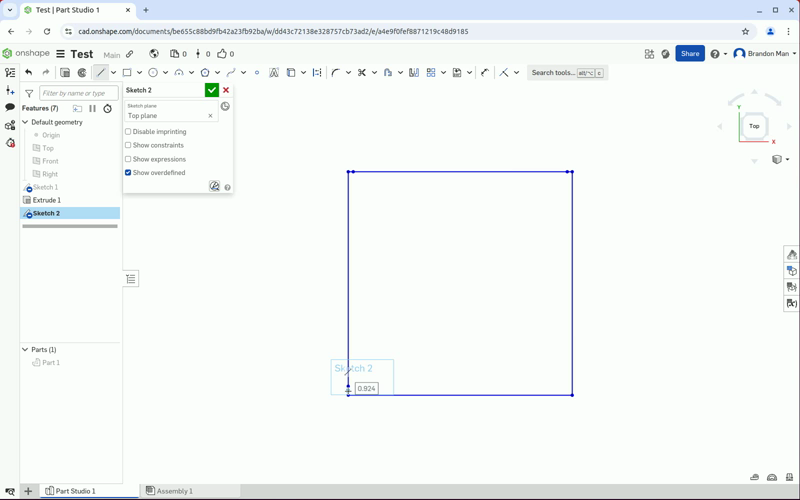
mouse_move(378, 390)
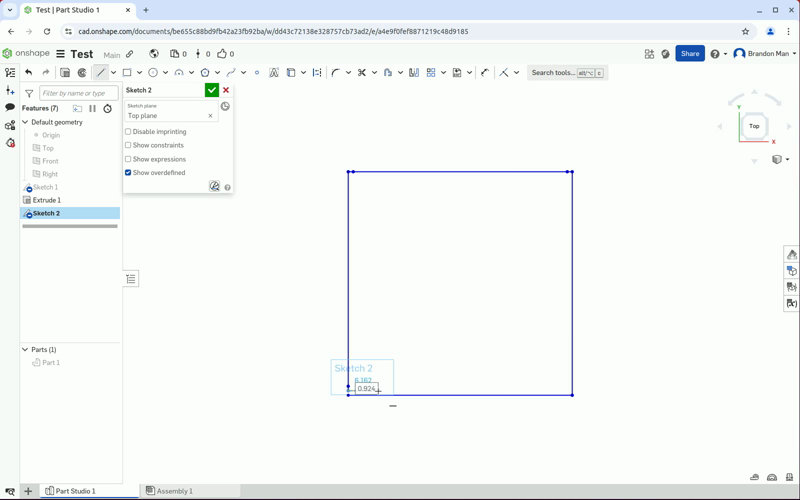
key_down(shift)
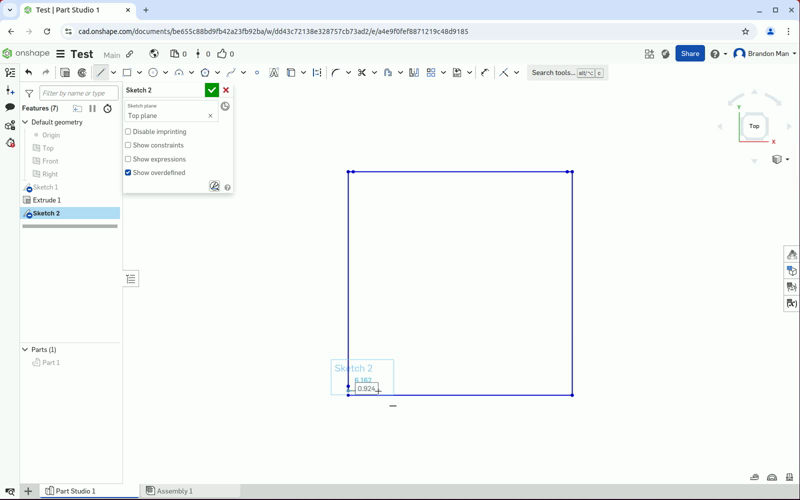
mouse_move(348, 395)
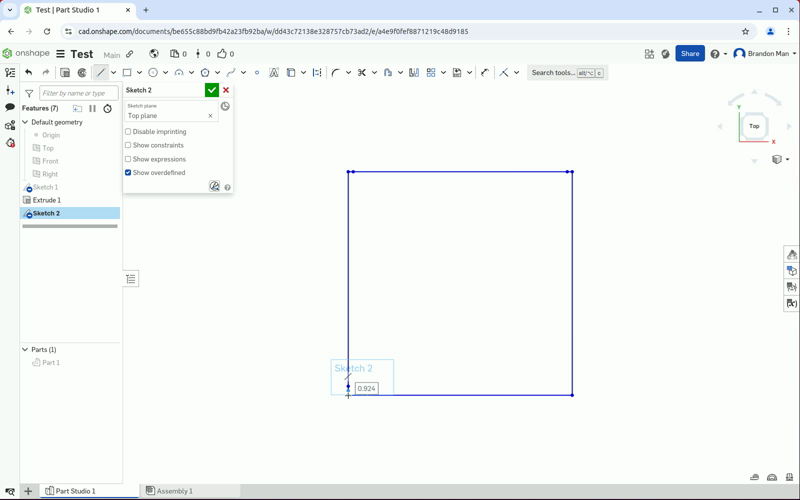
scroll(6)
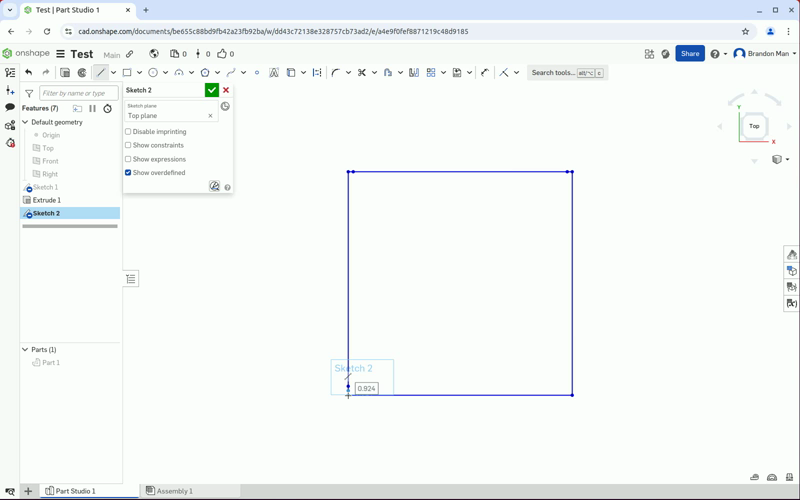
scroll(6)
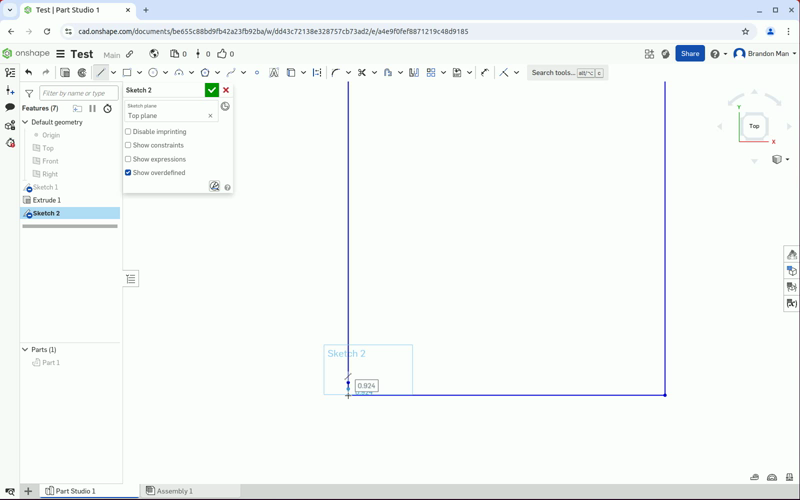
scroll(6)
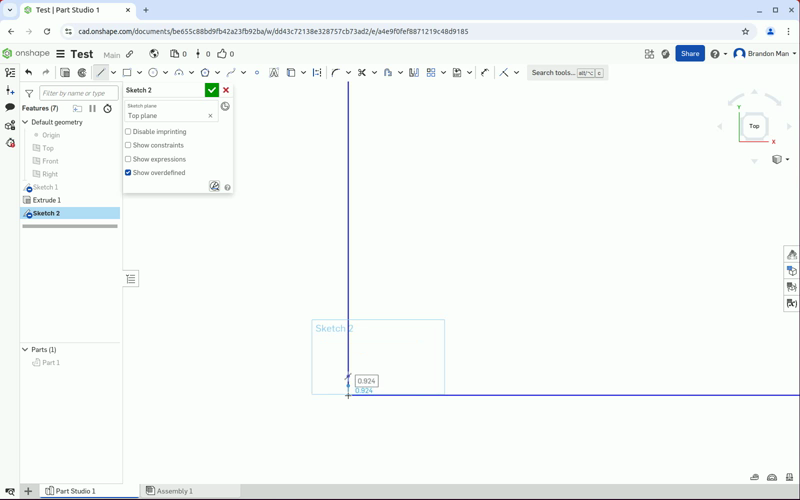
scroll(6)
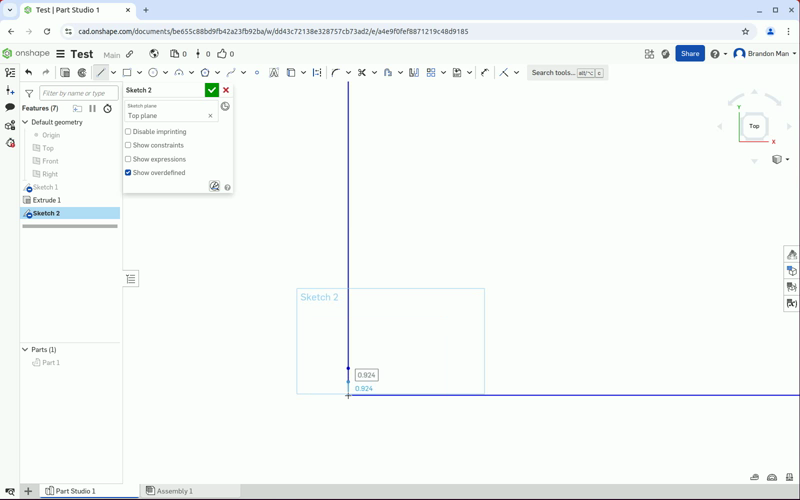
scroll(6)
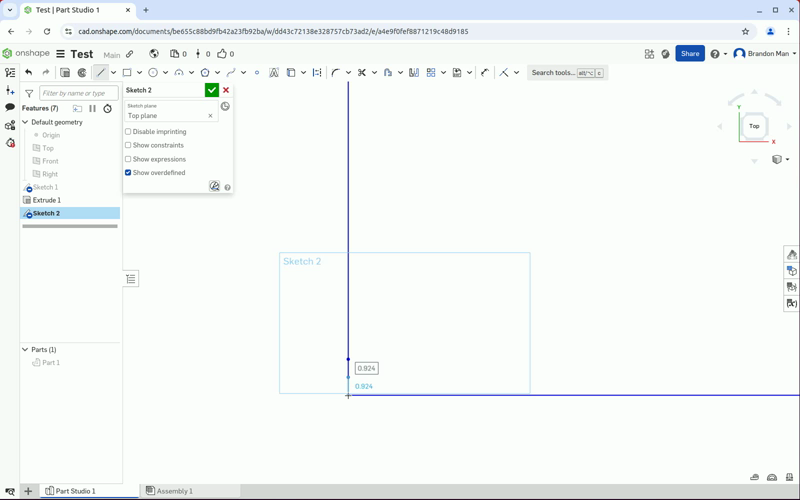
scroll(6)
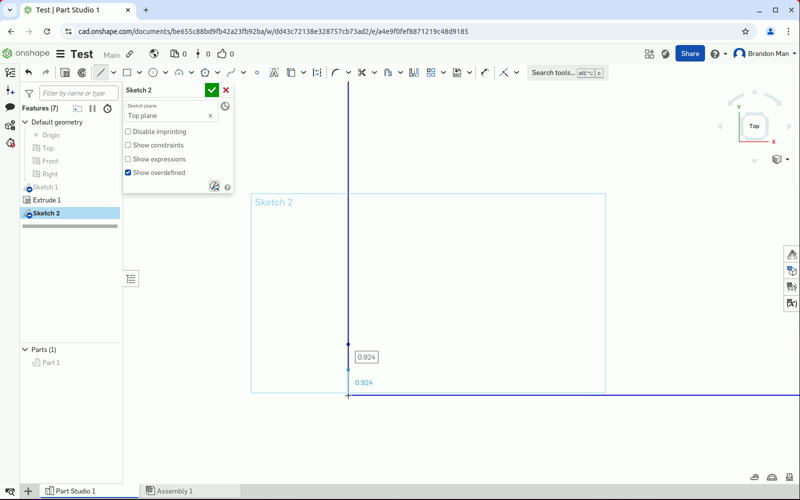
scroll(6)
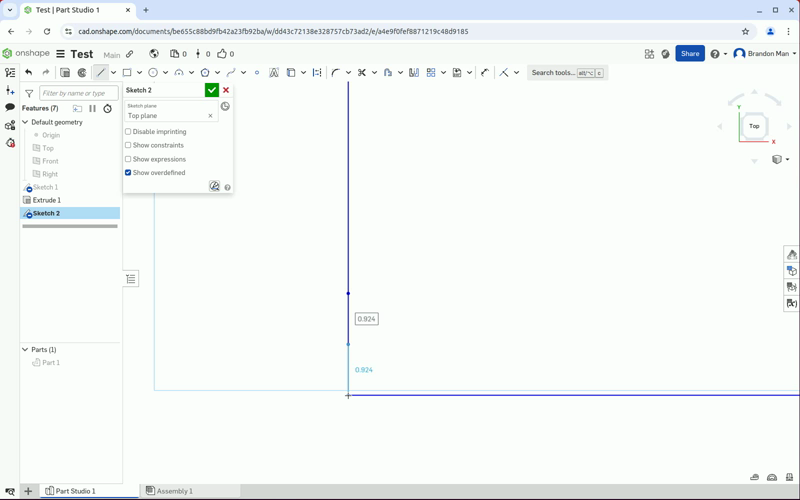
key_up(shift)
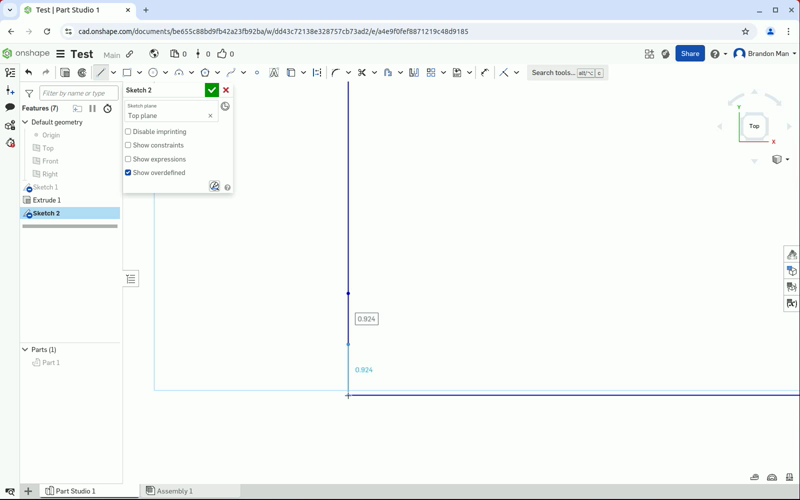
click(348, 395)
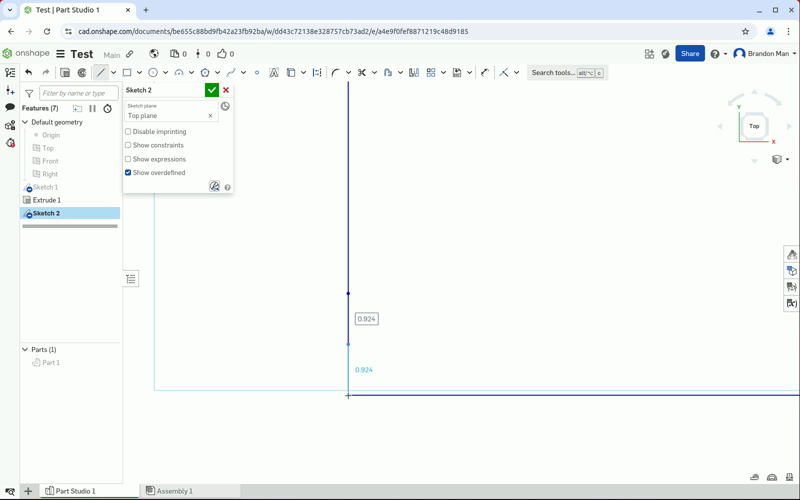
scroll(-6)
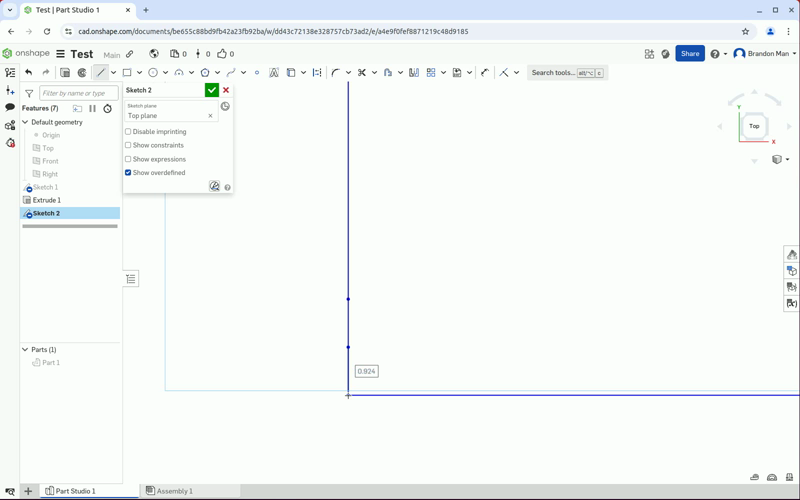
scroll(-6)
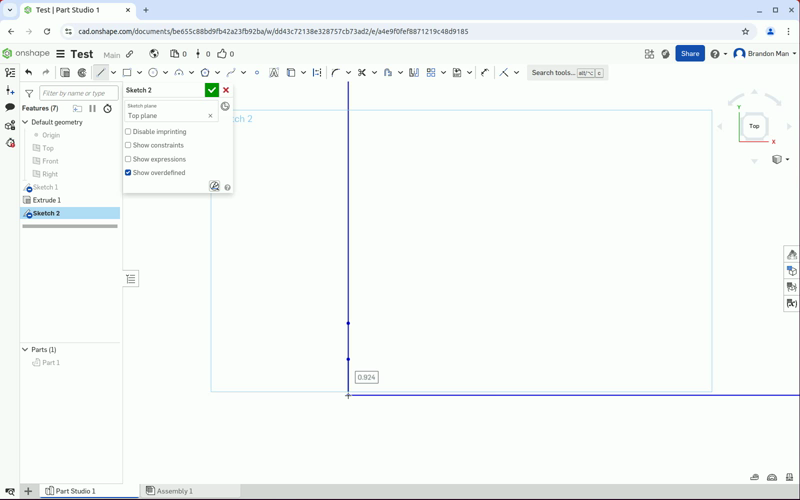
scroll(-6)
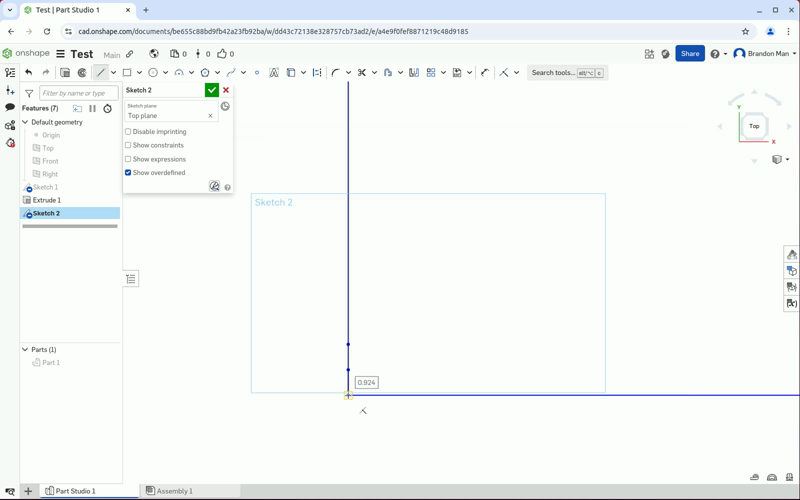
scroll(-6)
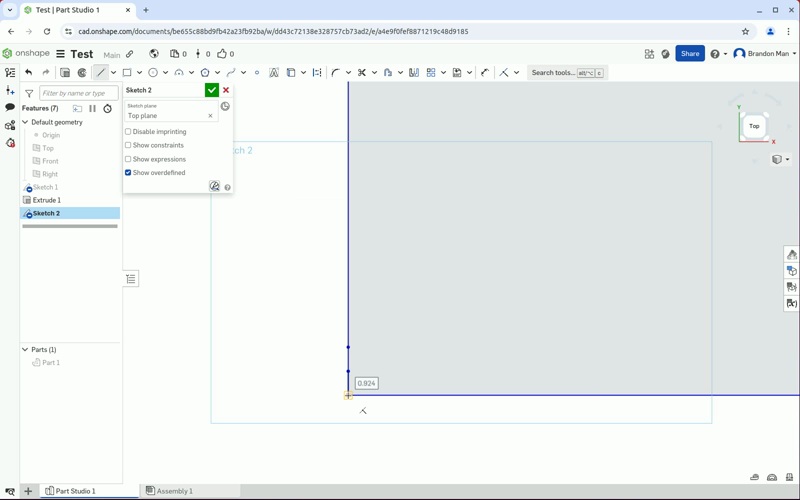
scroll(-6)
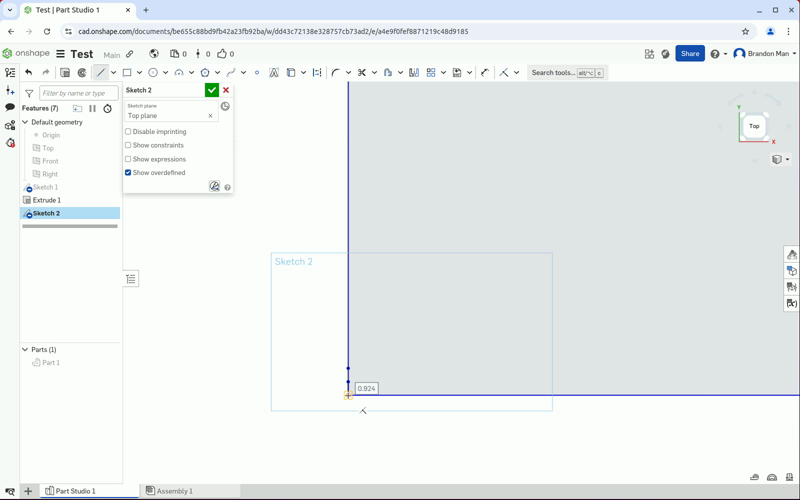
scroll(-6)
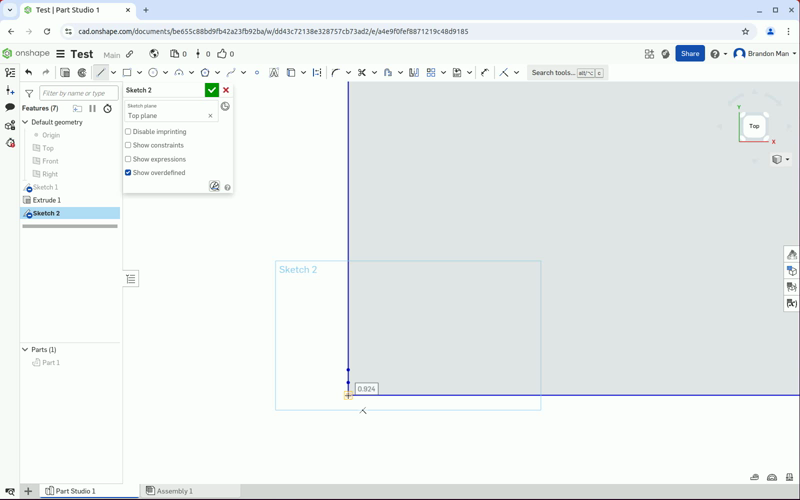
scroll(-6)
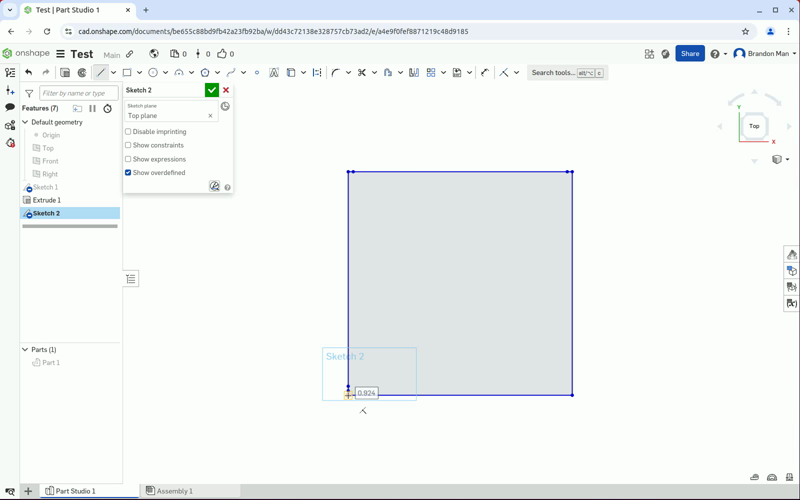
key(esc)
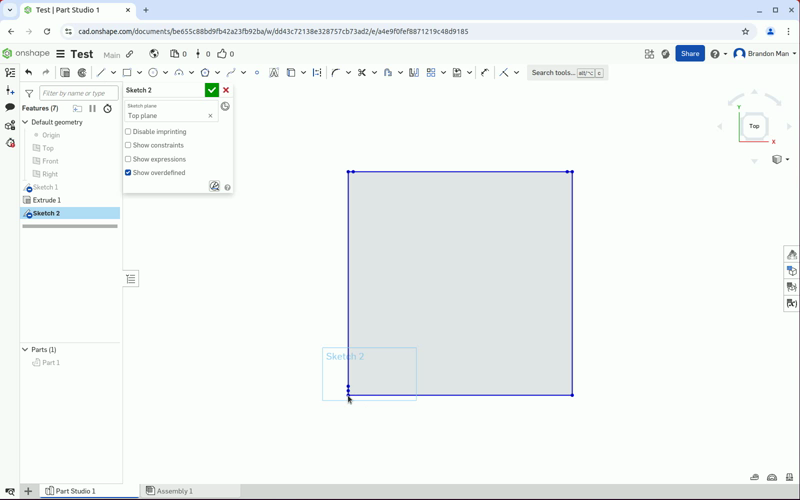
key(l)
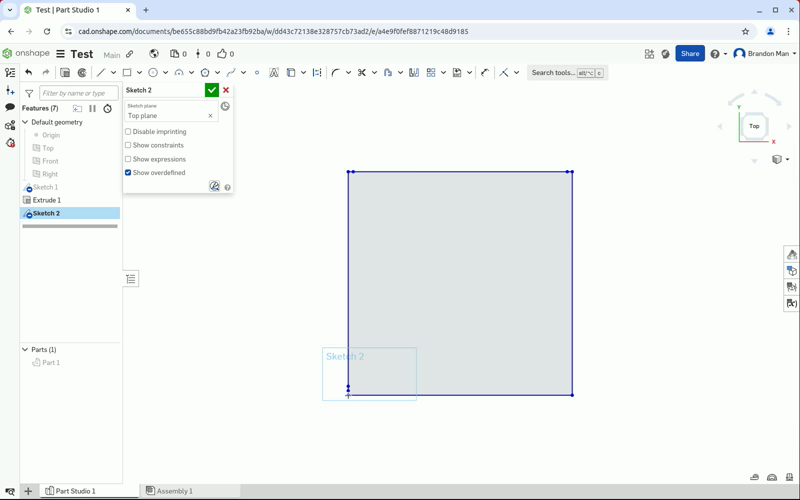
key_down(shift)
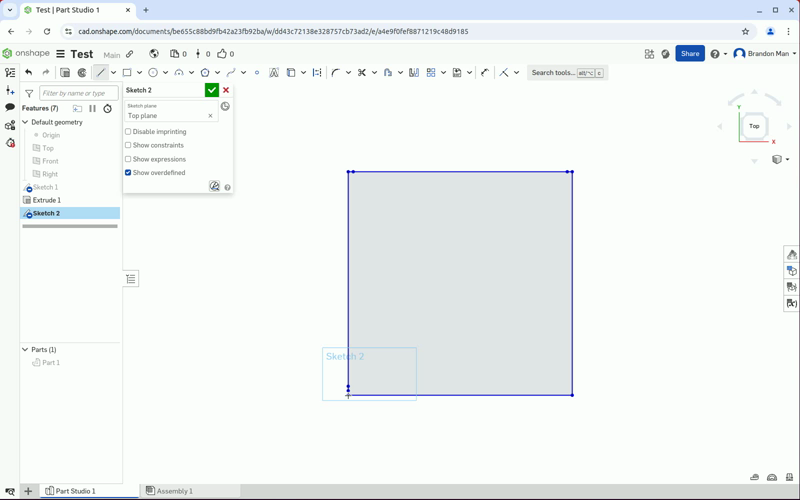
mouse_move(353, 390)
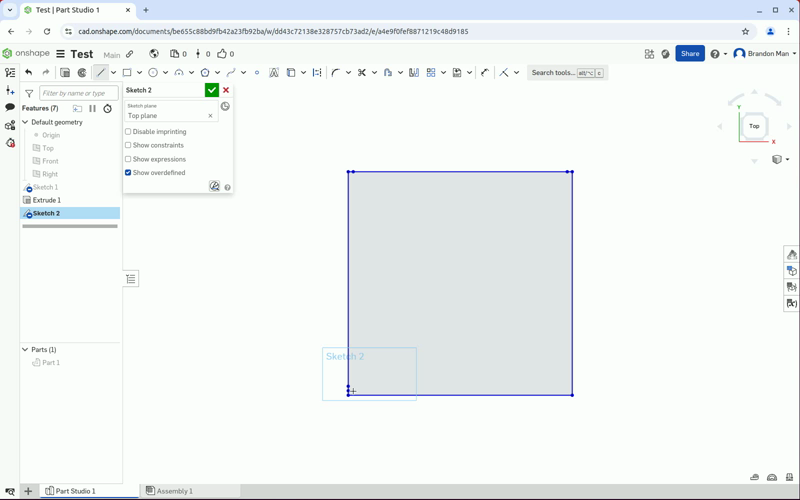
click(353, 390)
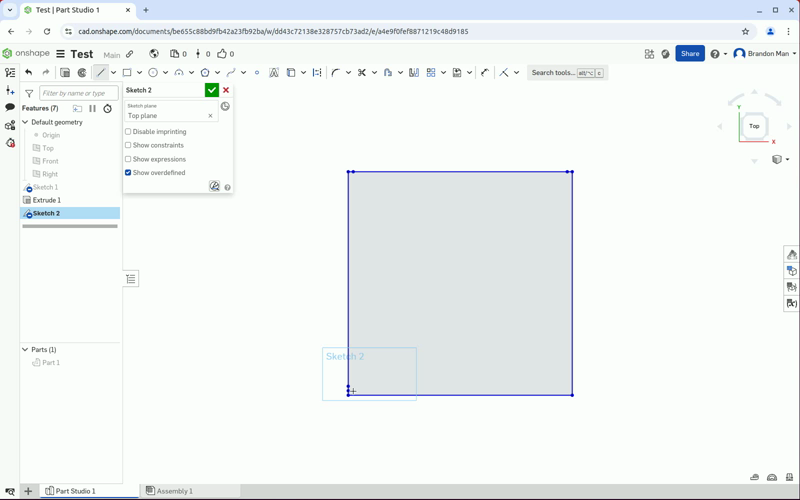
key_up(shift)
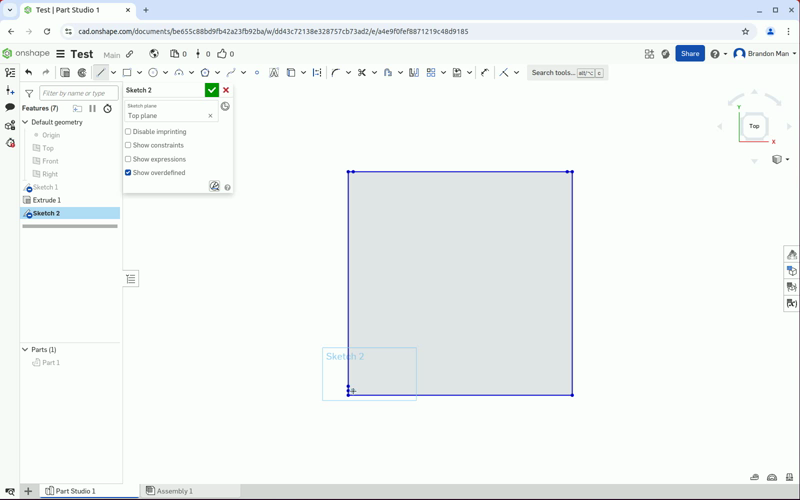
key_down(shift)
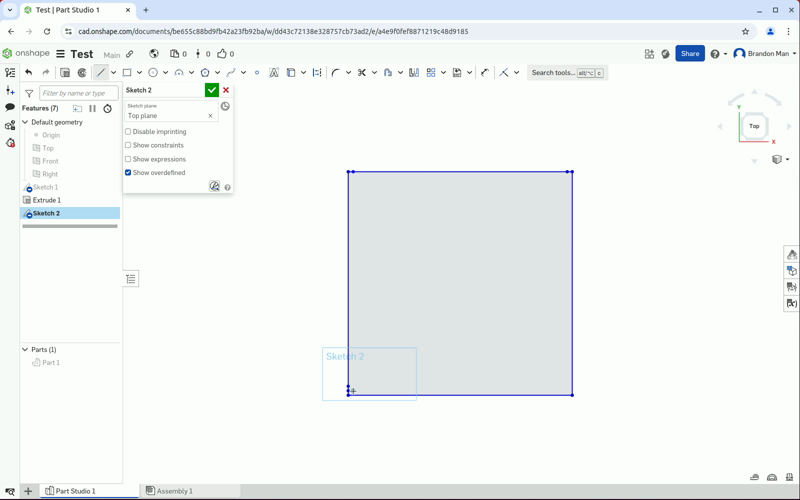
mouse_move(567, 390)
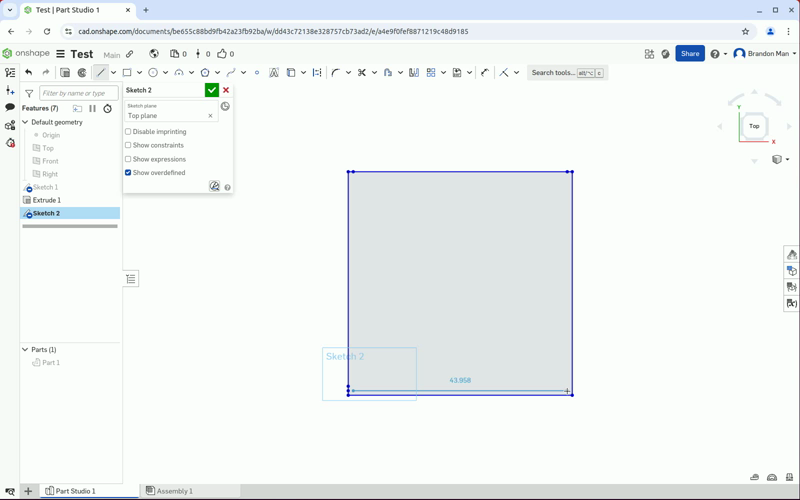
click(567, 390)
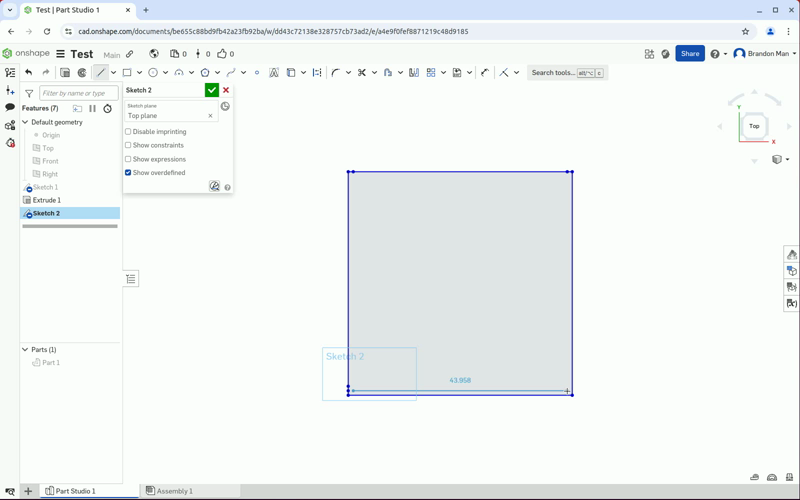
key_up(shift)
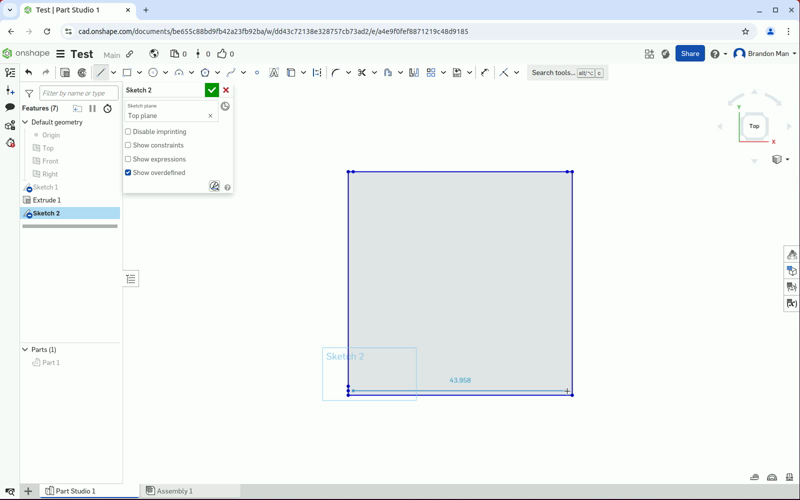
key_down(shift)
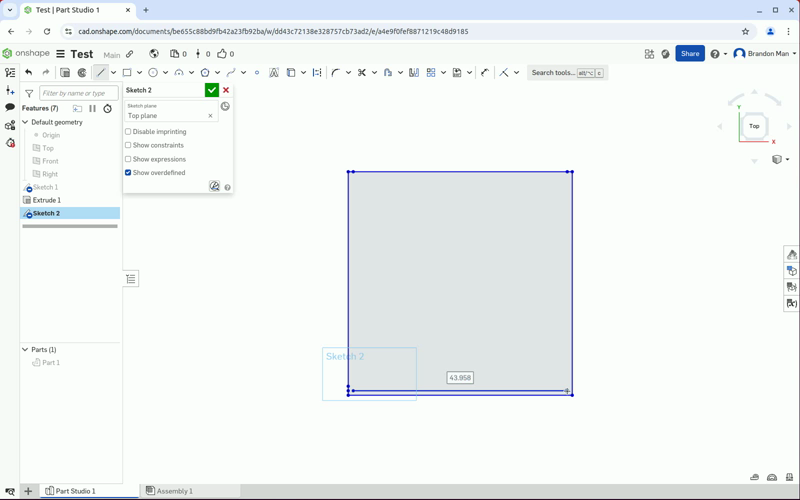
mouse_move(567, 176)
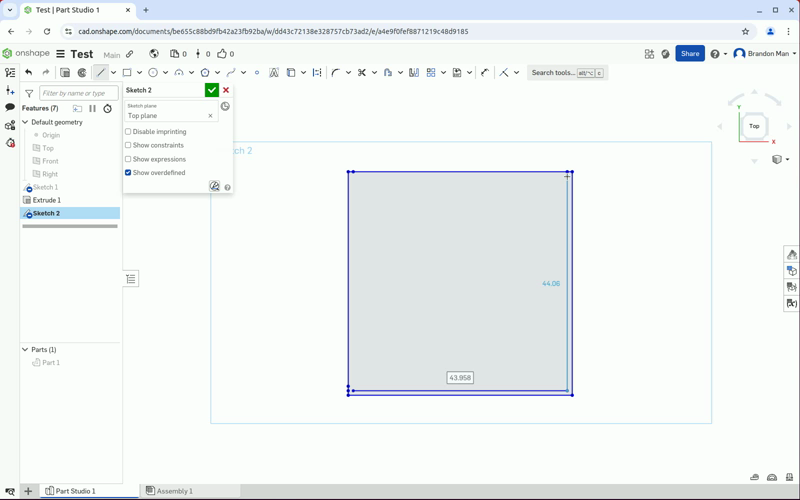
click(567, 176)
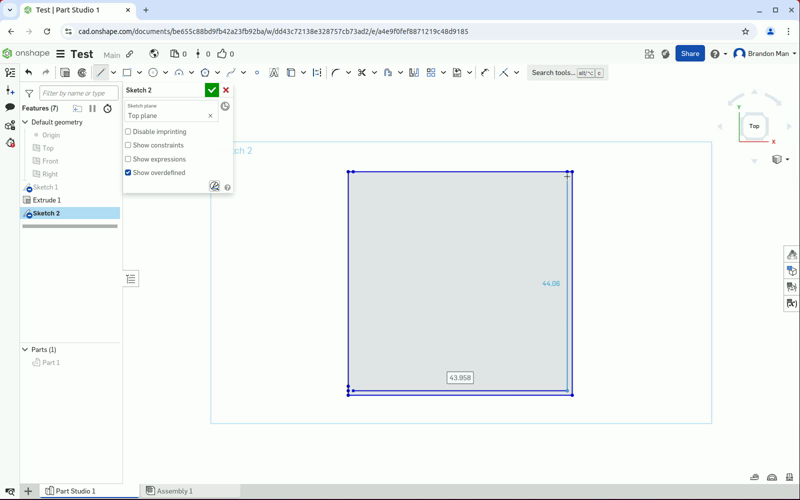
key_up(shift)
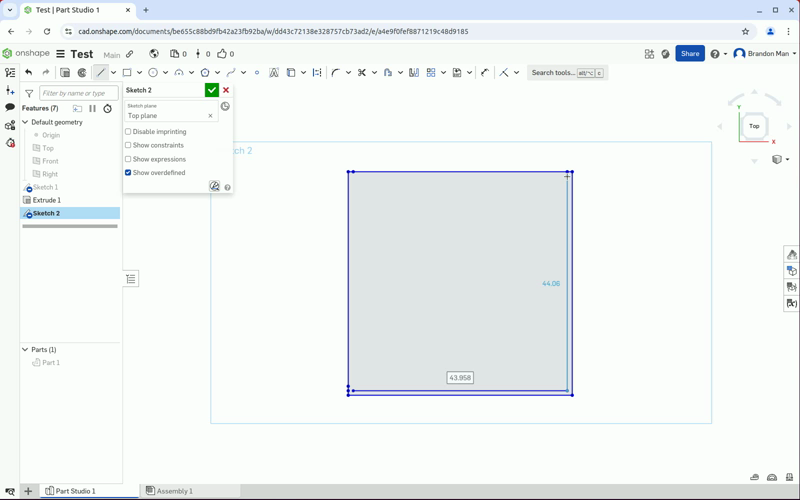
key_down(shift)
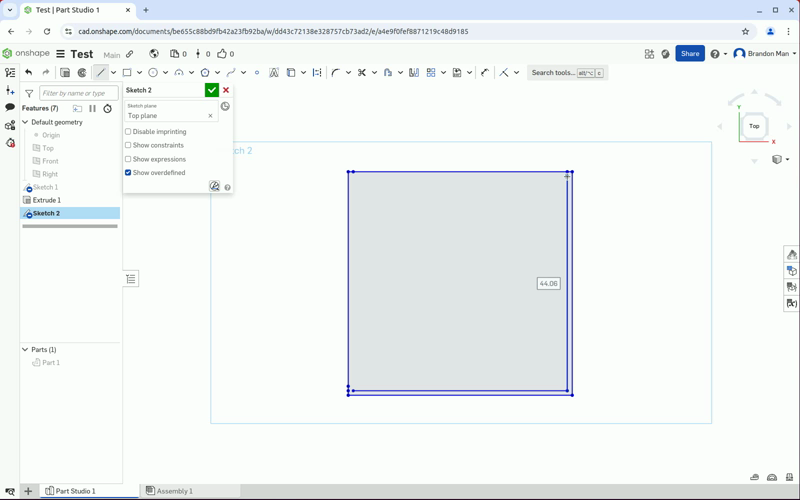
mouse_move(353, 176)
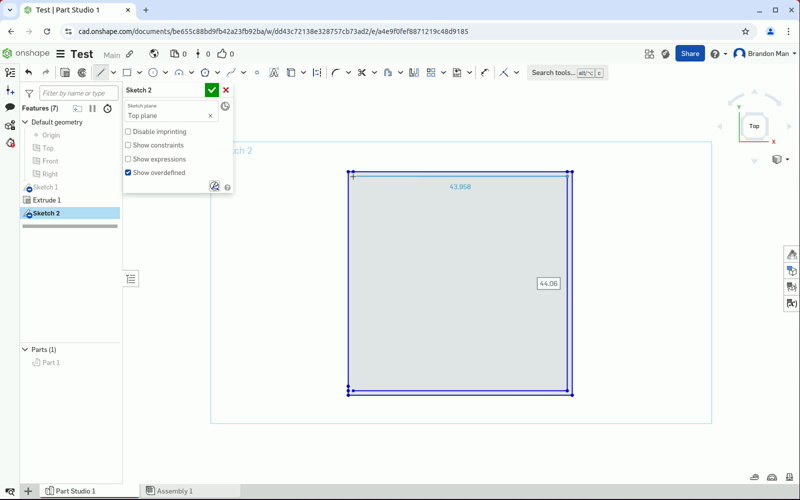
click(353, 176)
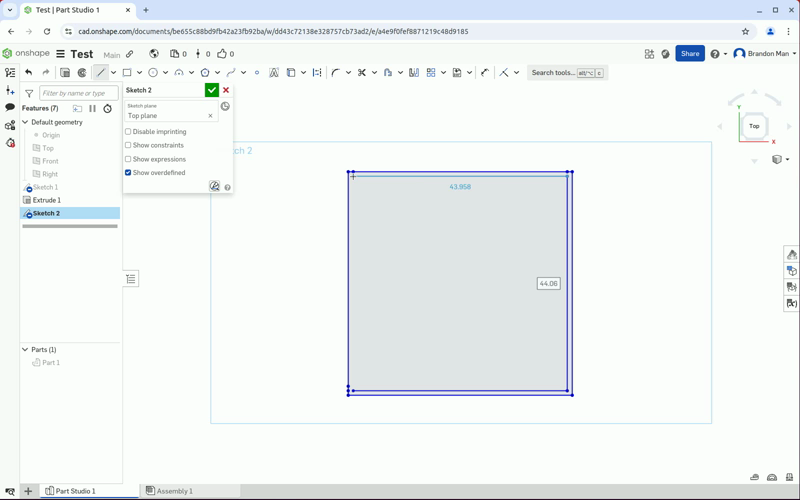
key_up(shift)
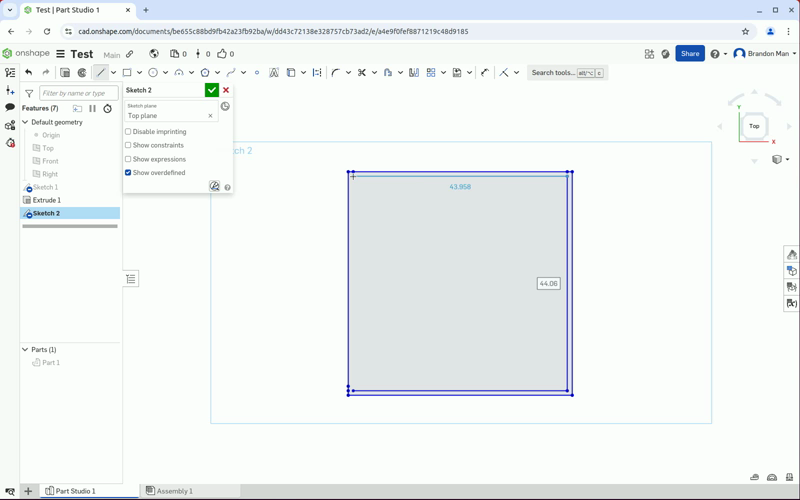
key_down(shift)
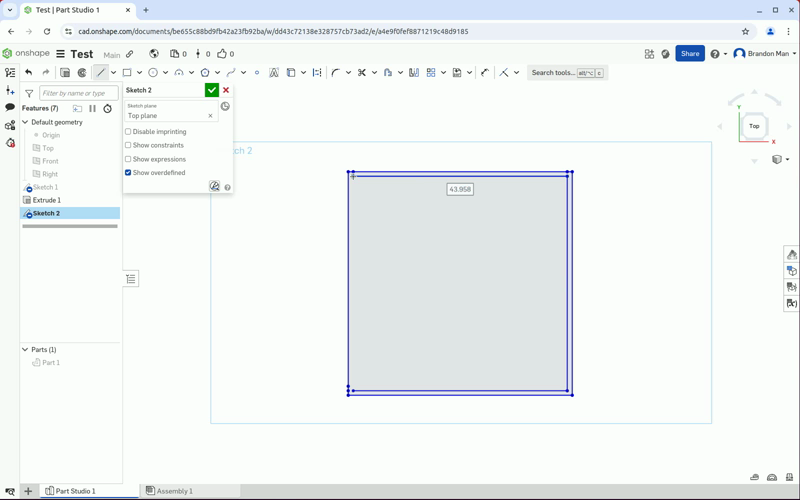
mouse_move(353, 390)
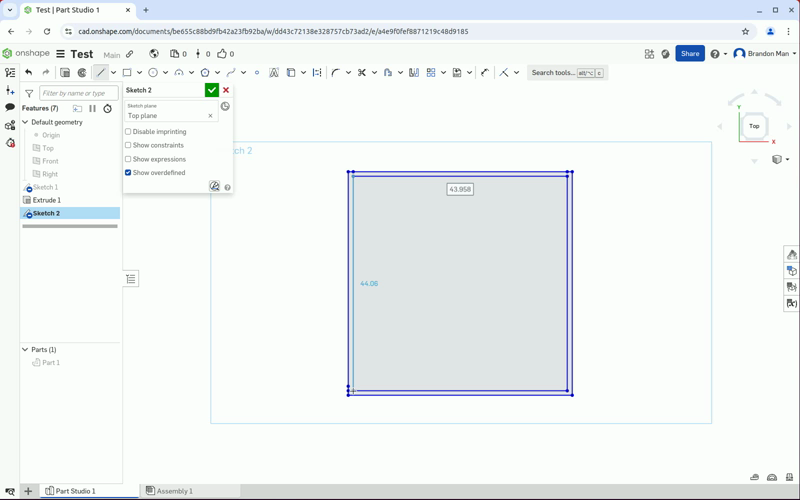
key_up(shift)
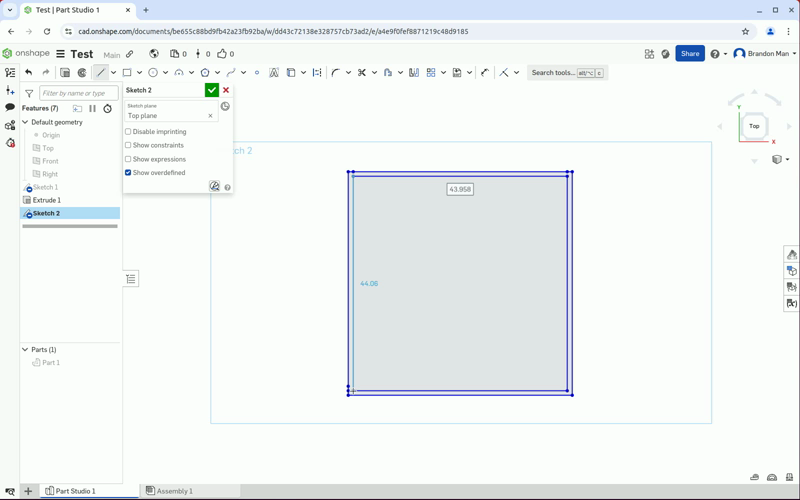
click(353, 390)
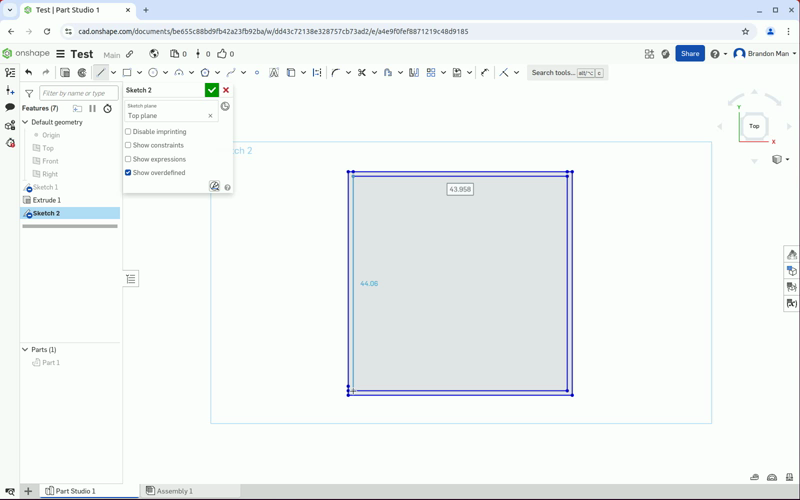
key(esc)
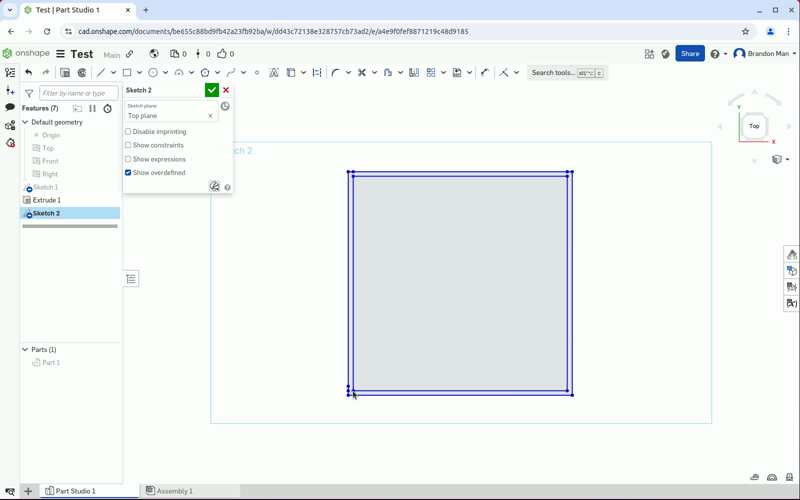
mouse_move(351, 174)
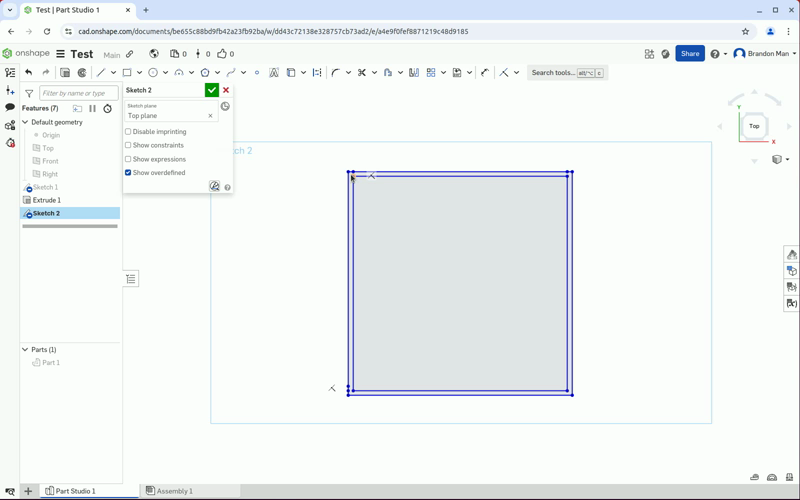
click(351, 174)
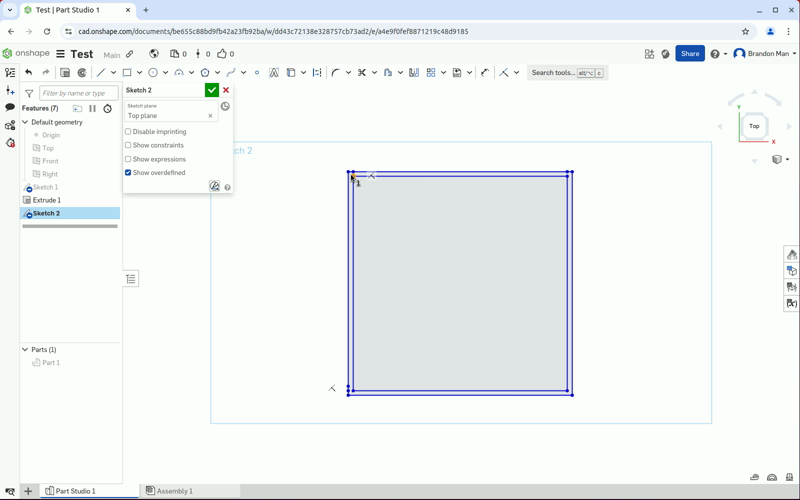
mouse_move(73, 352)
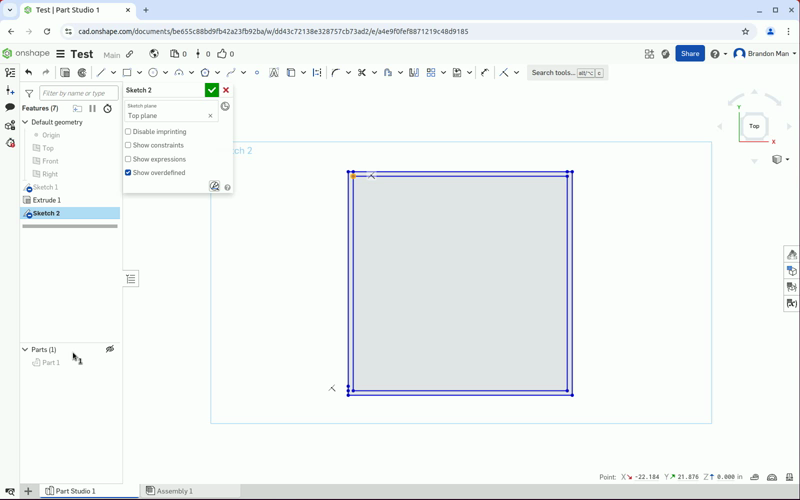
key(shift+y)
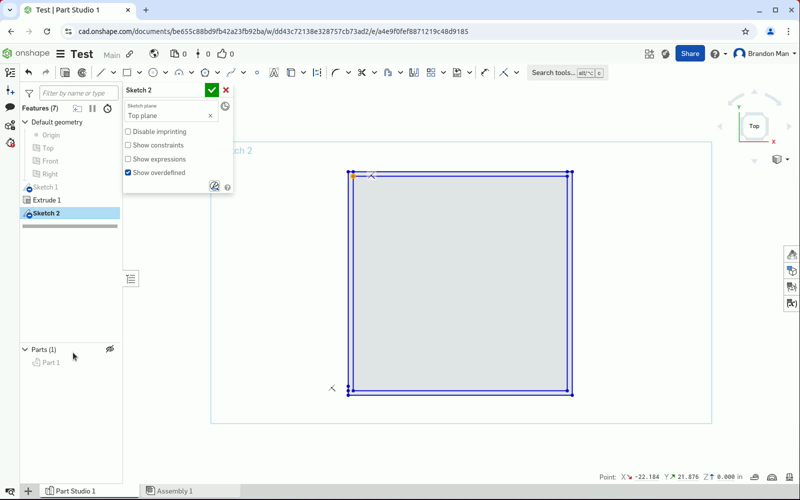
key(shift+e)
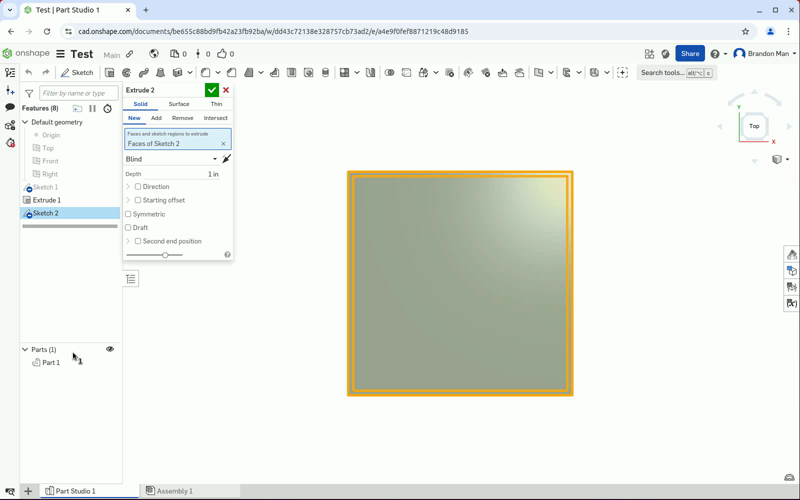
mouse_move(143, 106)
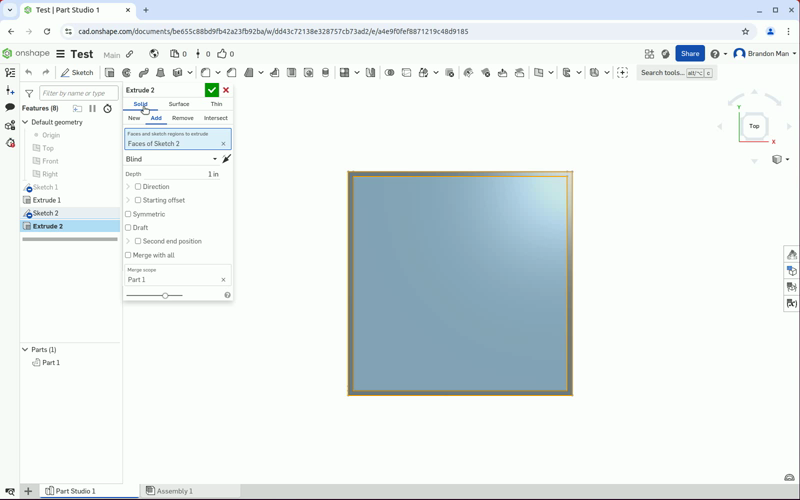
click(143, 106)
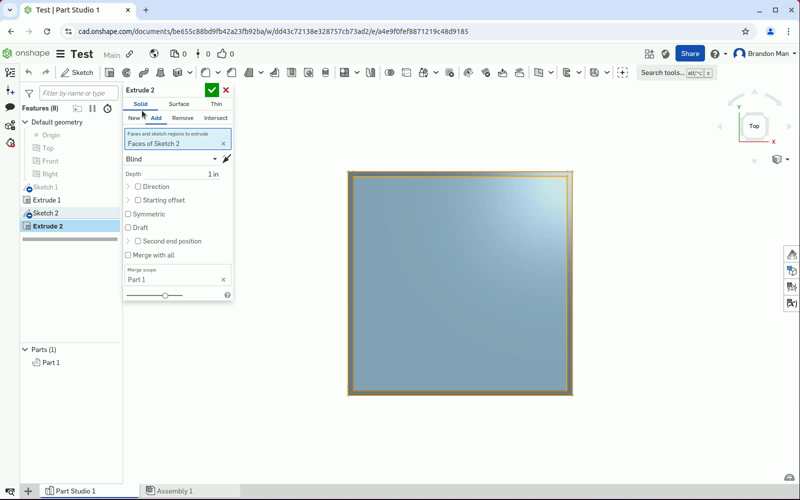
mouse_move(137, 120)
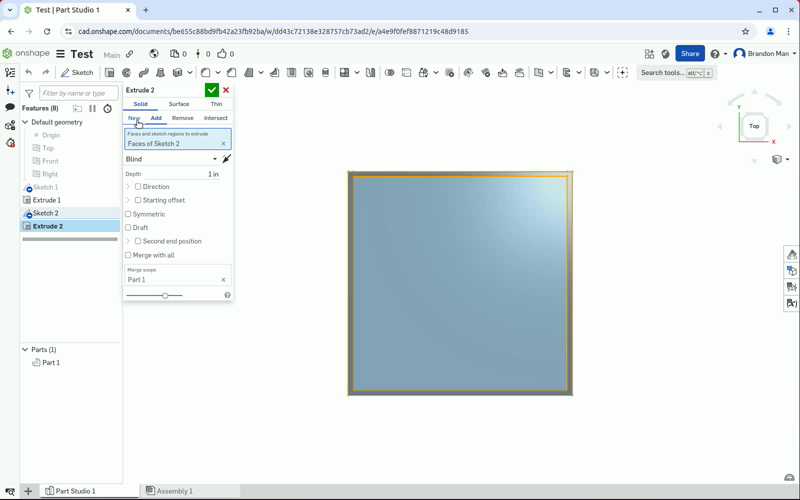
click(137, 120)
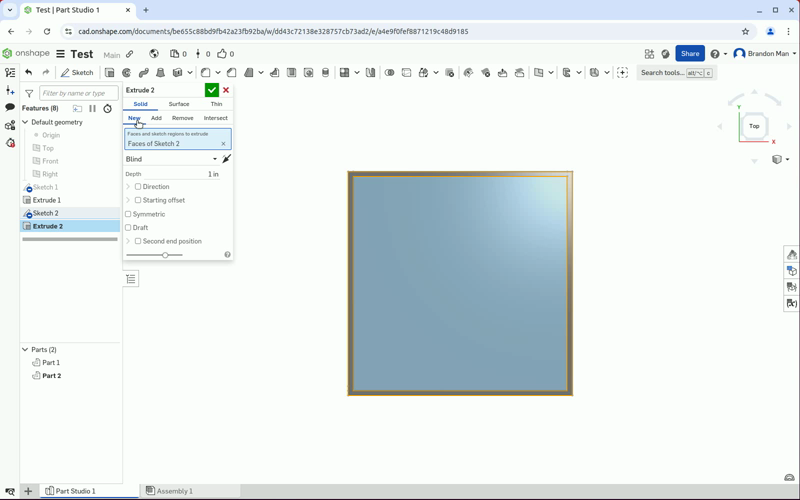
key(tab, 4)
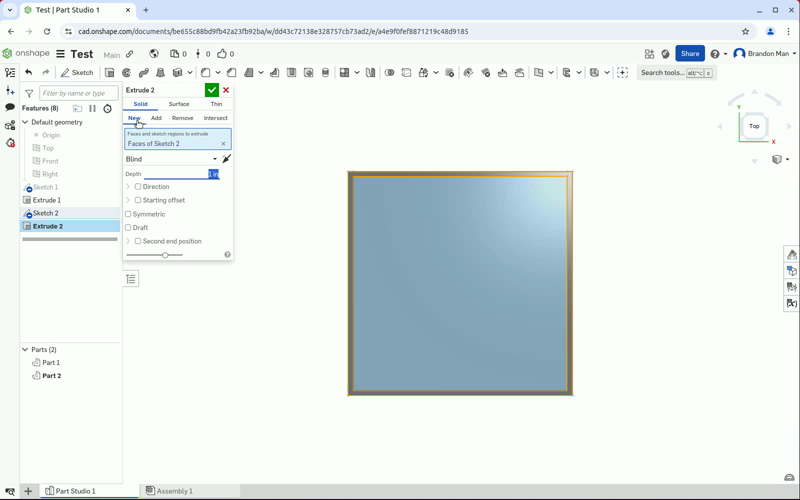
text(13.721)
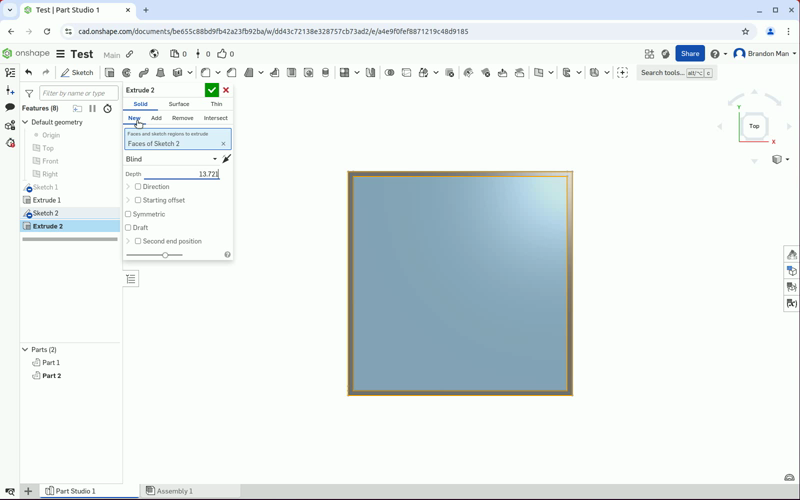
key(enter)
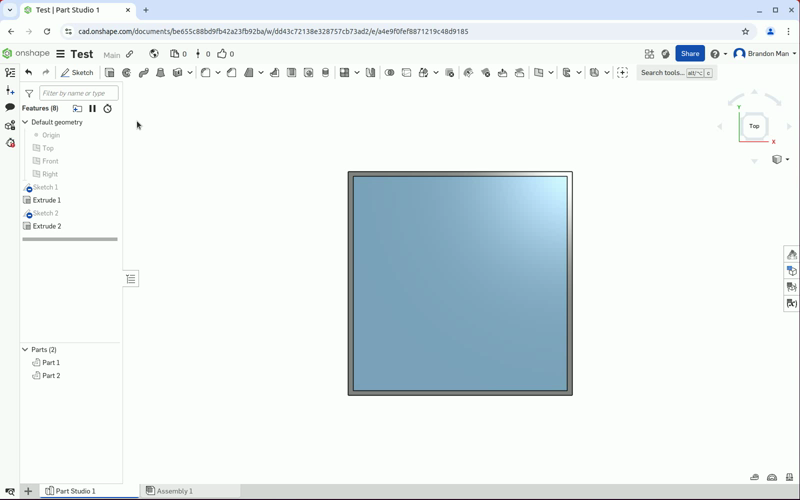
key(shift+h)
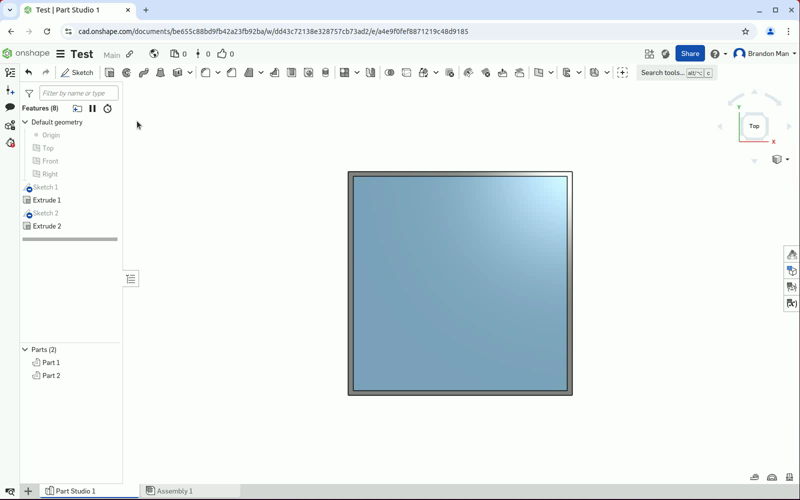
key(shift+h)
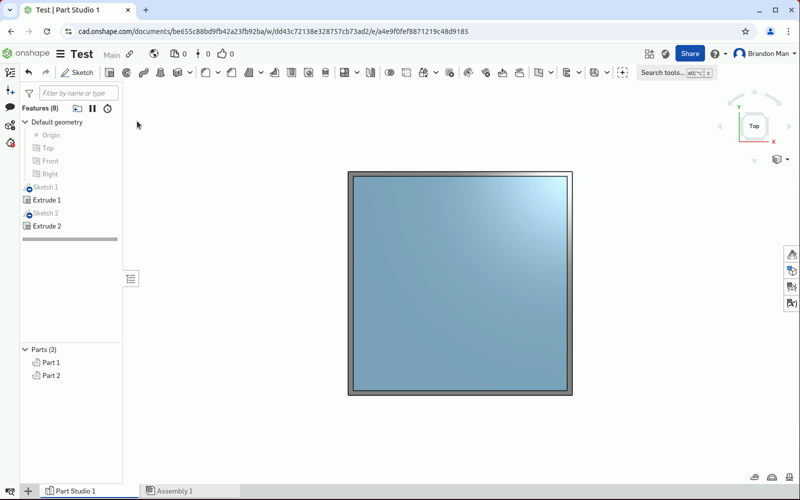
mouse_move(73, 189)
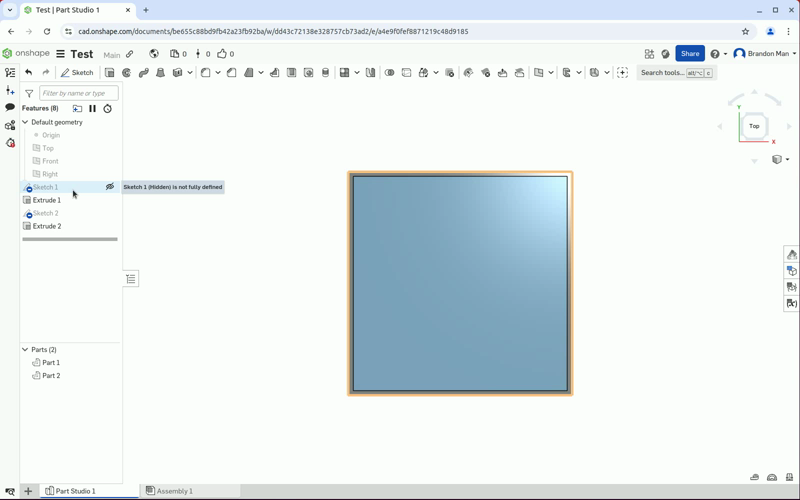
click(73, 189)
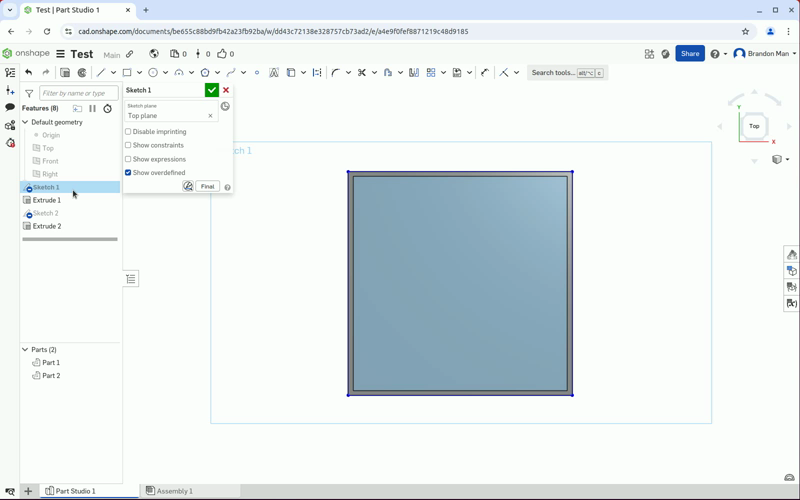
mouse_move(229, 92)
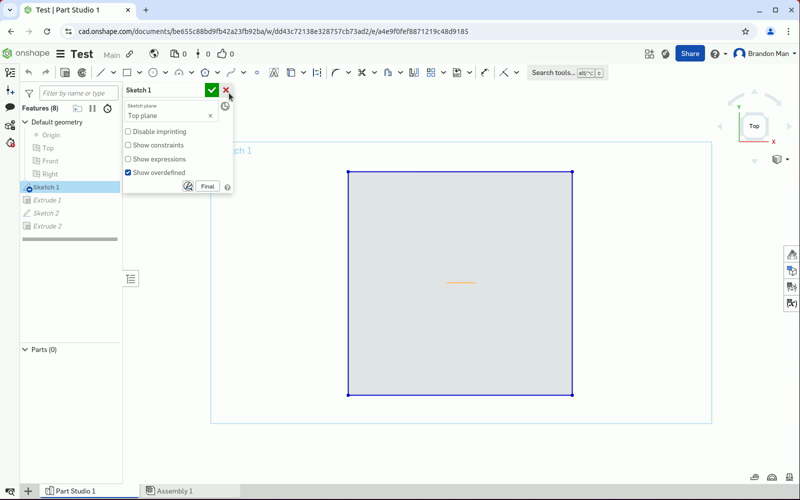
click(229, 92)
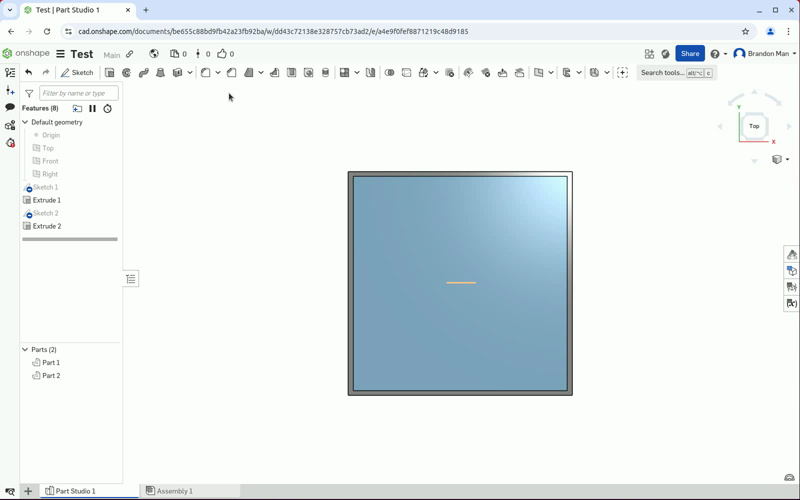
mouse_move(73, 352)
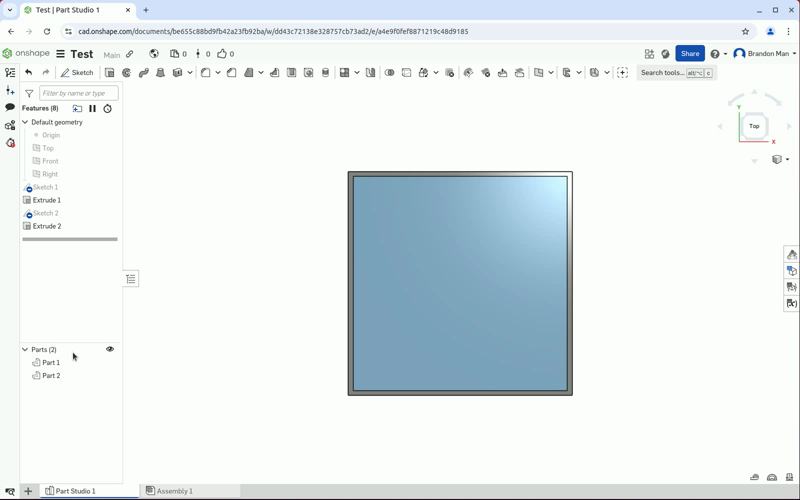
key(y)
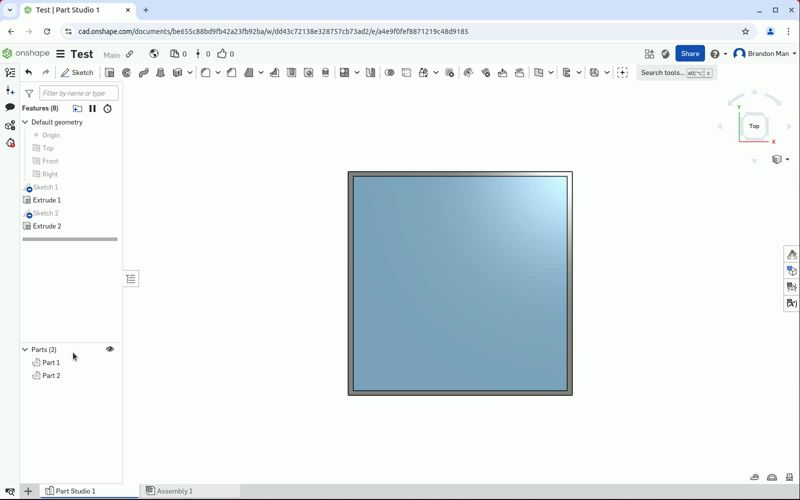
key(shift+p)
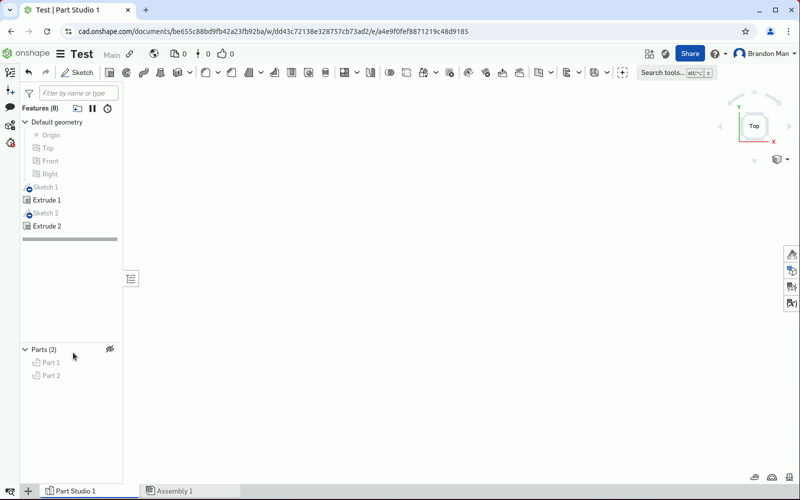
key(space)
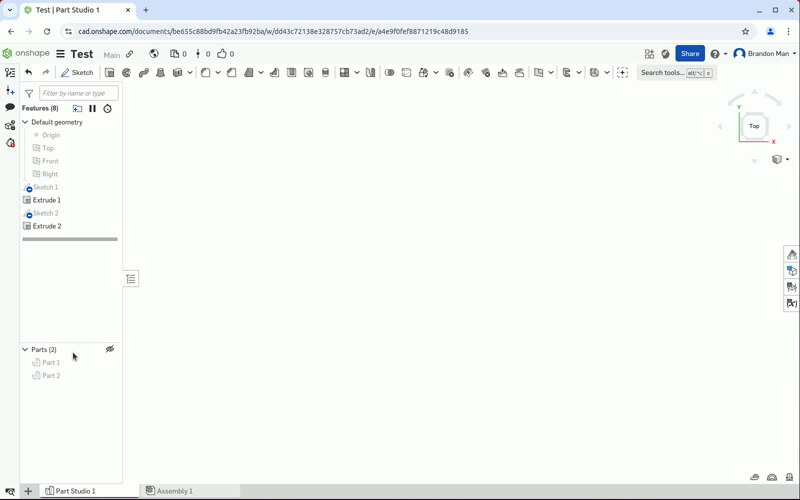
key_down(shift)
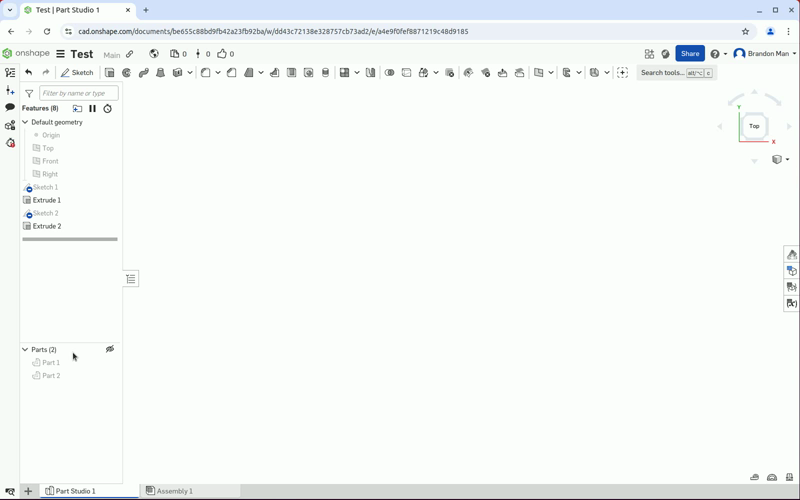
key(up)
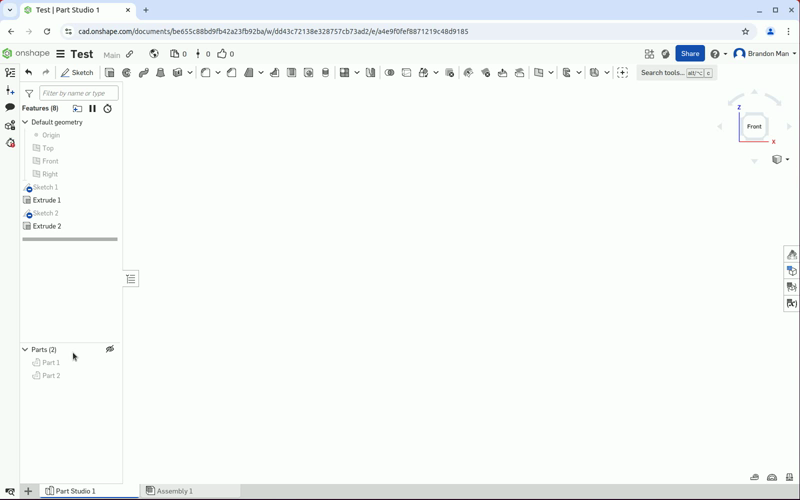
key_up(shift)
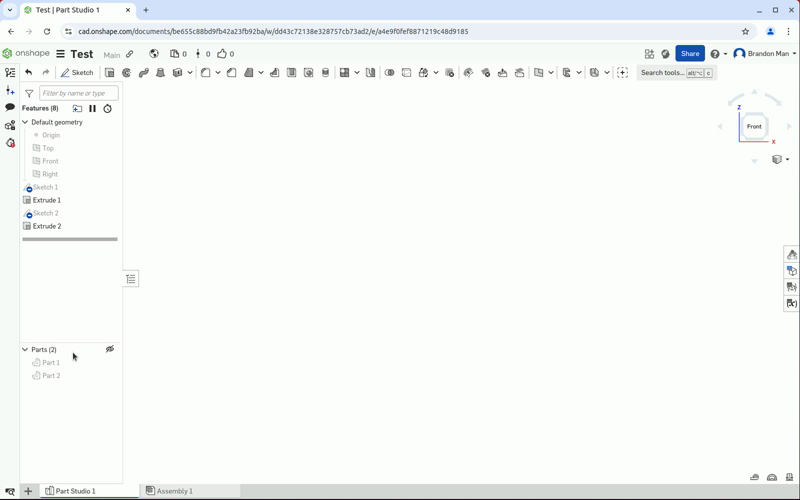
mouse_move(73, 352)
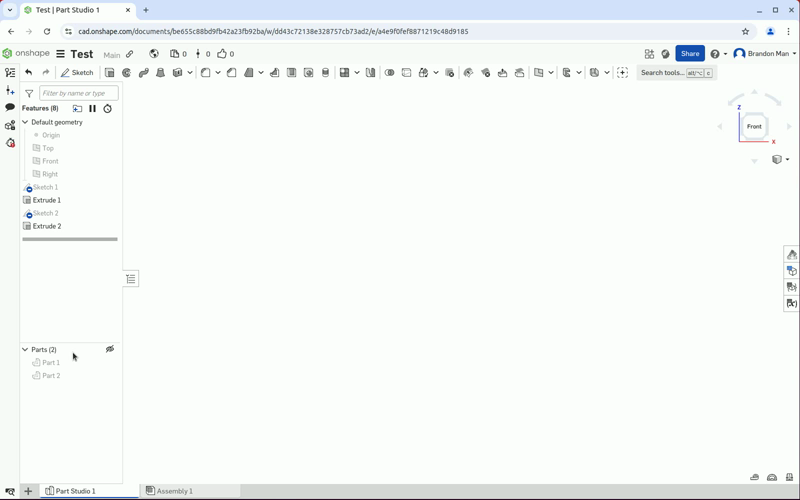
key(shift+y)
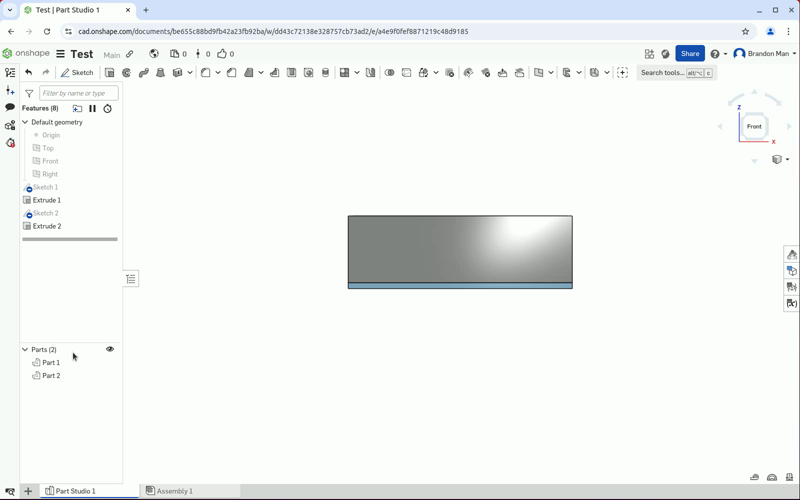
mouse_move(541, 75)
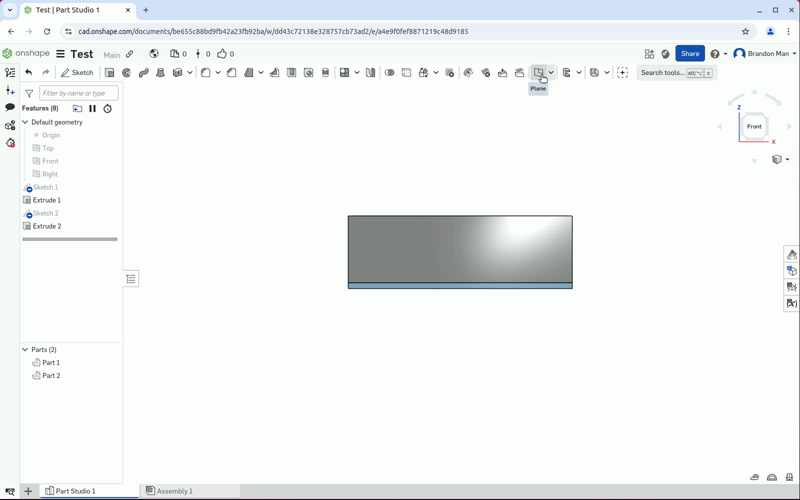
click(541, 75)
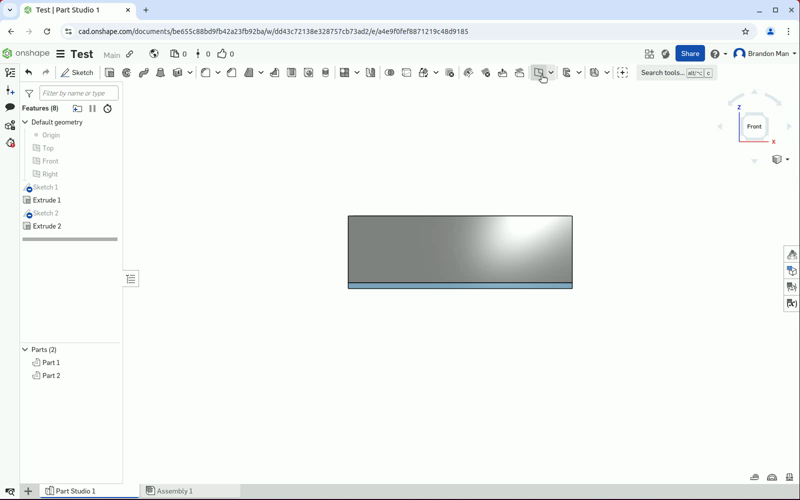
mouse_move(73, 163)
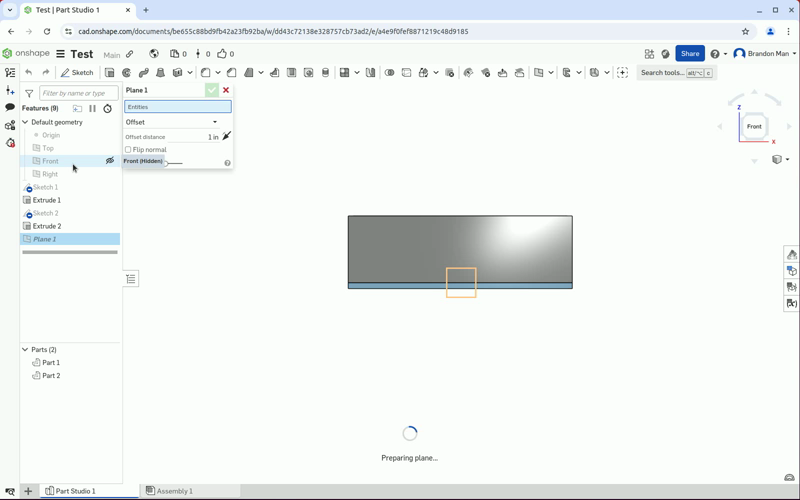
click(73, 163)
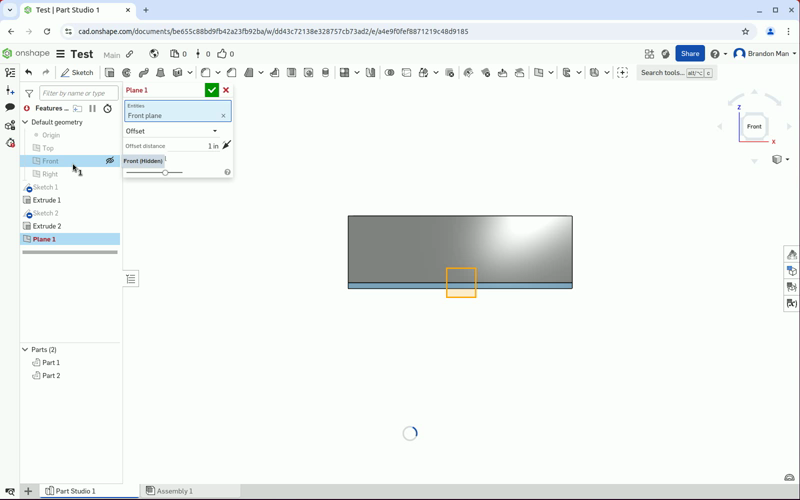
key(tab, 2)
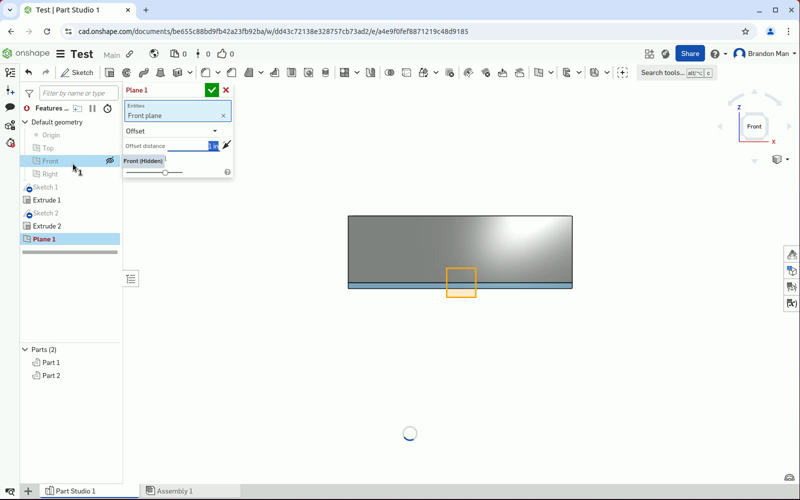
text(23.108)
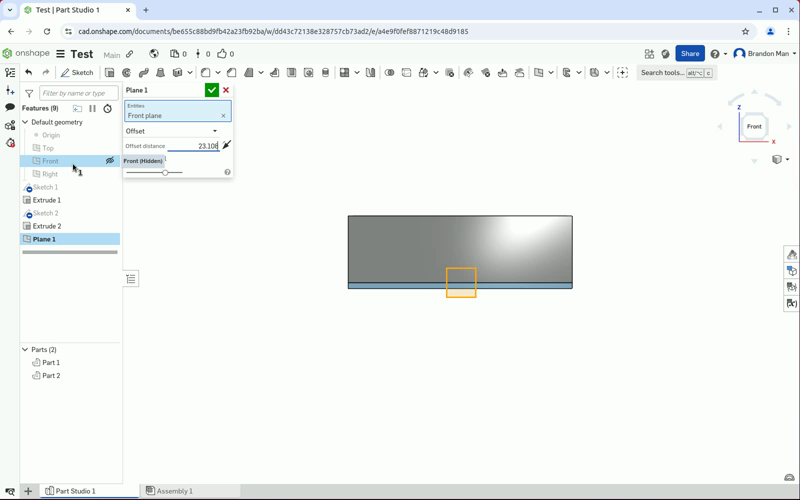
key(enter, 2)
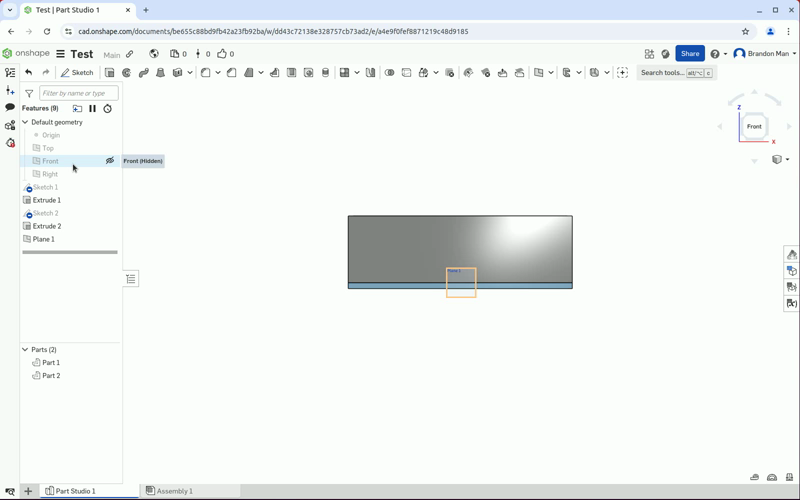
key(shift+s)
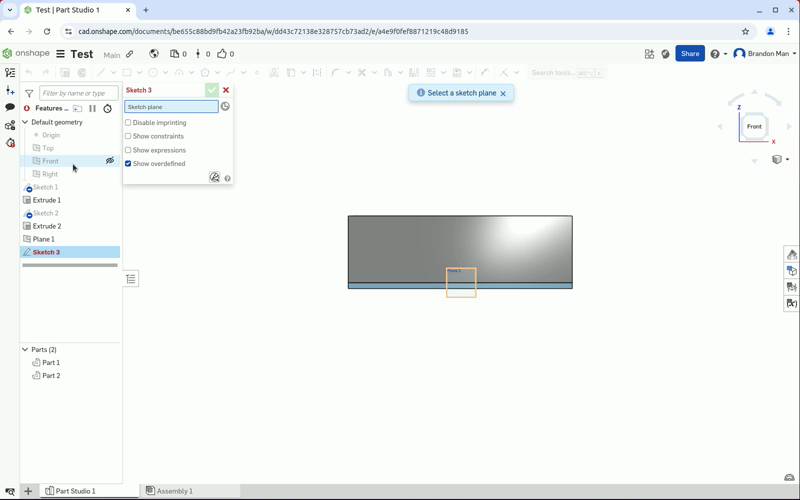
mouse_move(73, 241)
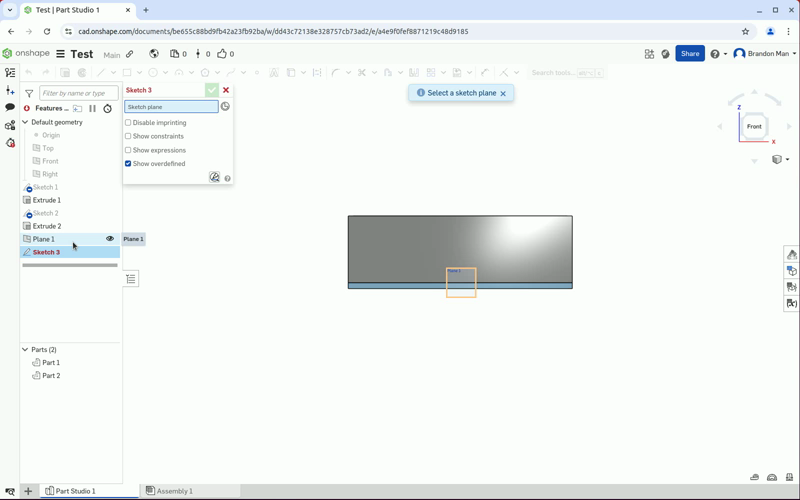
click(73, 241)
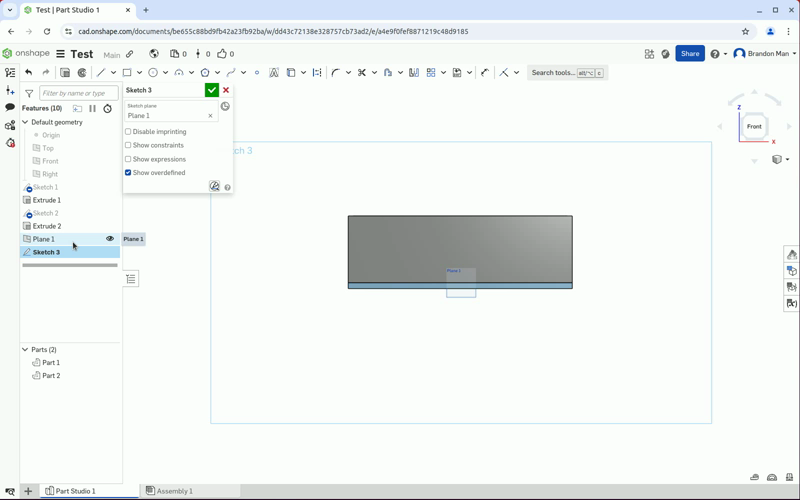
mouse_move(73, 352)
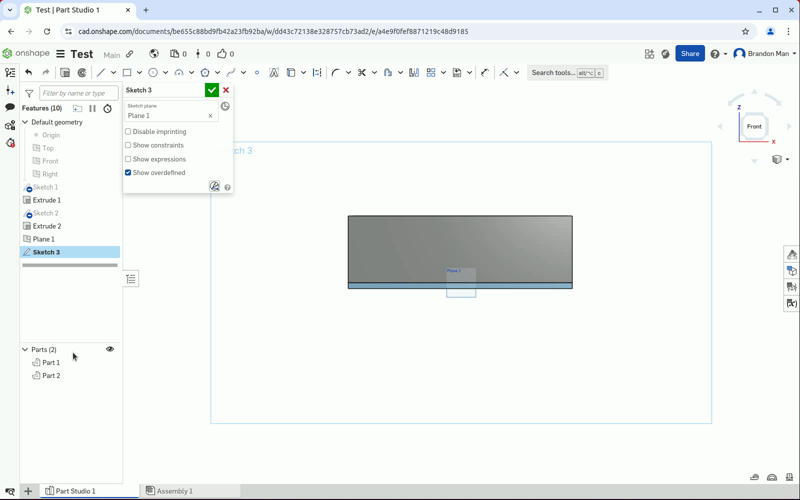
key(y)
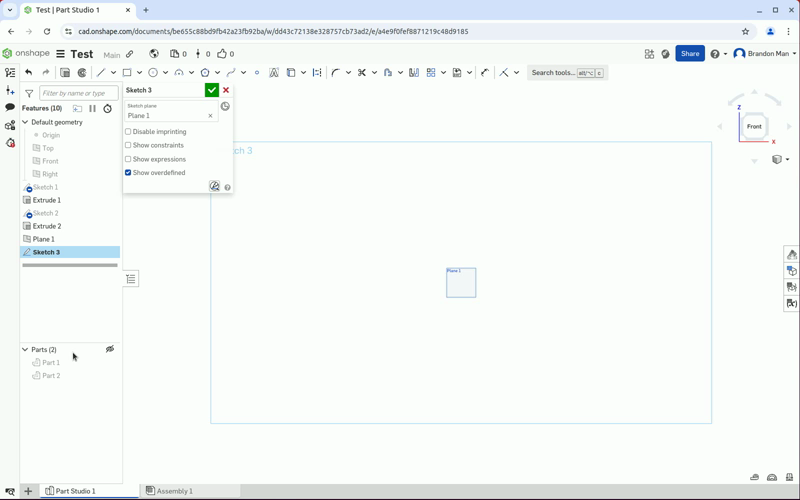
key(l)
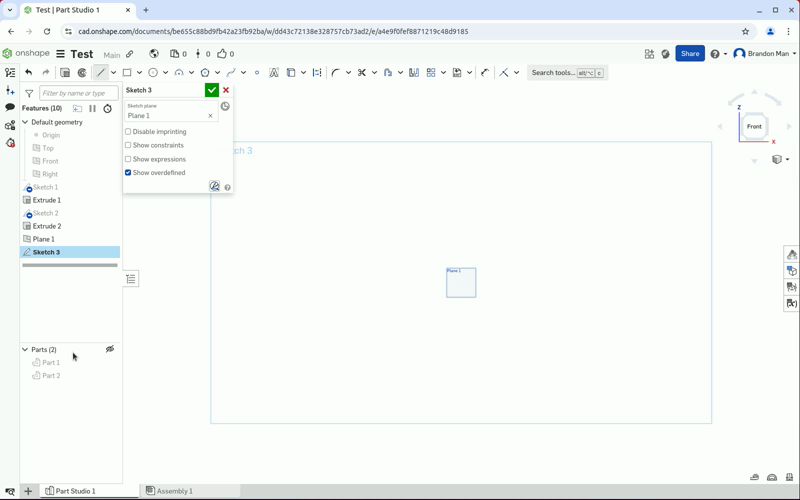
key_down(shift)
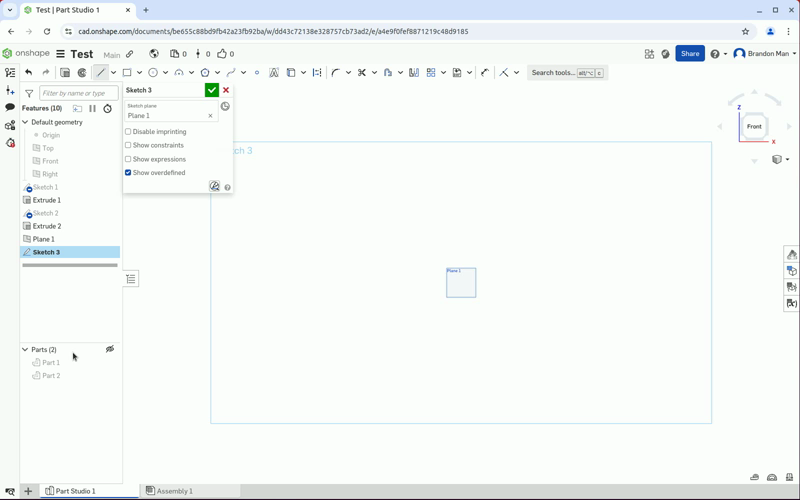
mouse_move(438, 259)
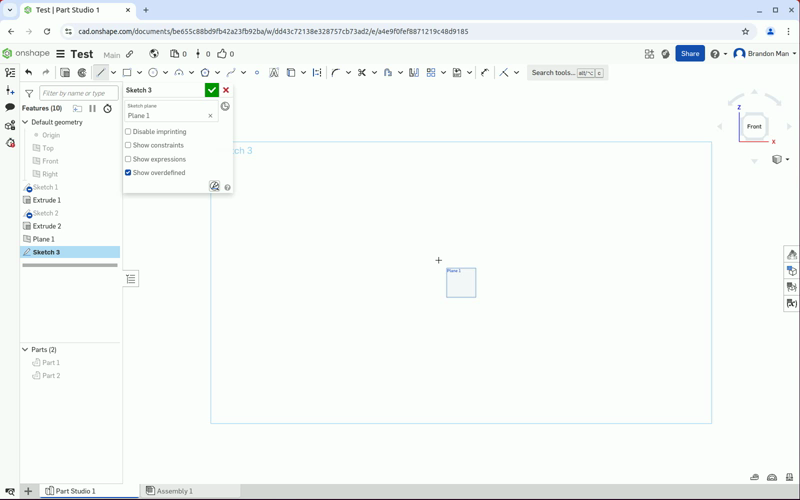
click(438, 259)
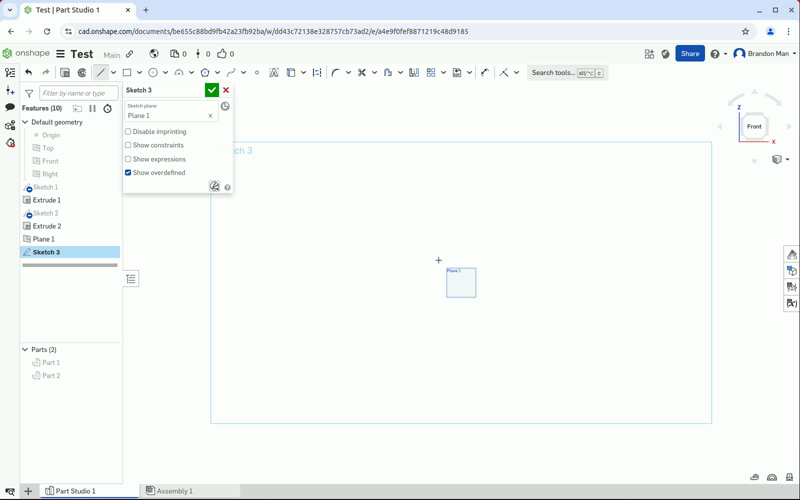
key_up(shift)
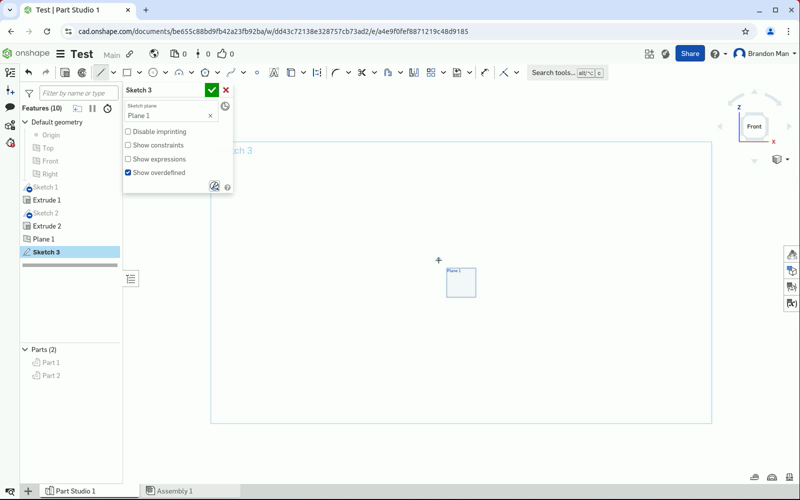
key_down(shift)
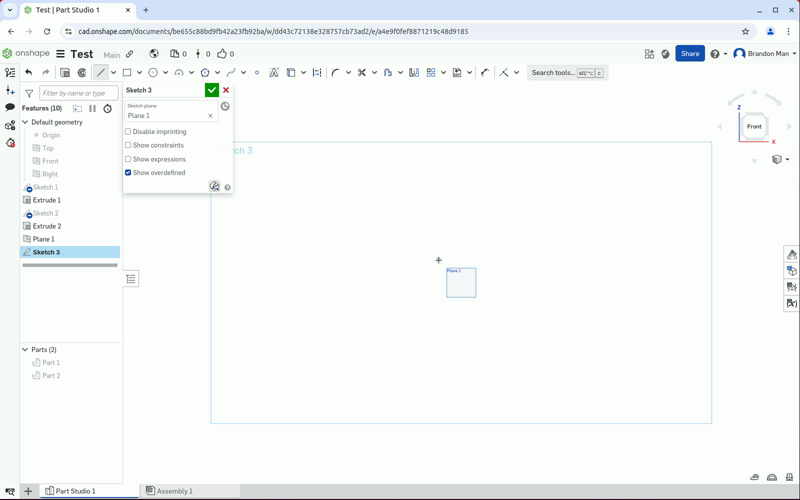
mouse_move(468, 259)
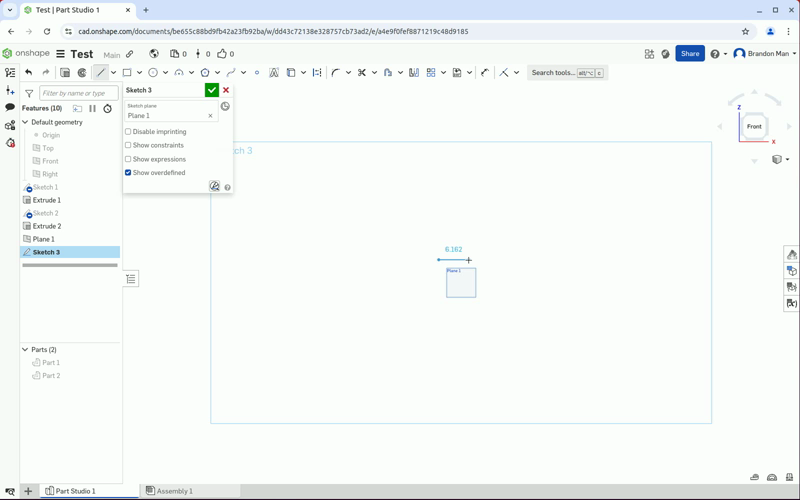
mouse_move(485, 259)
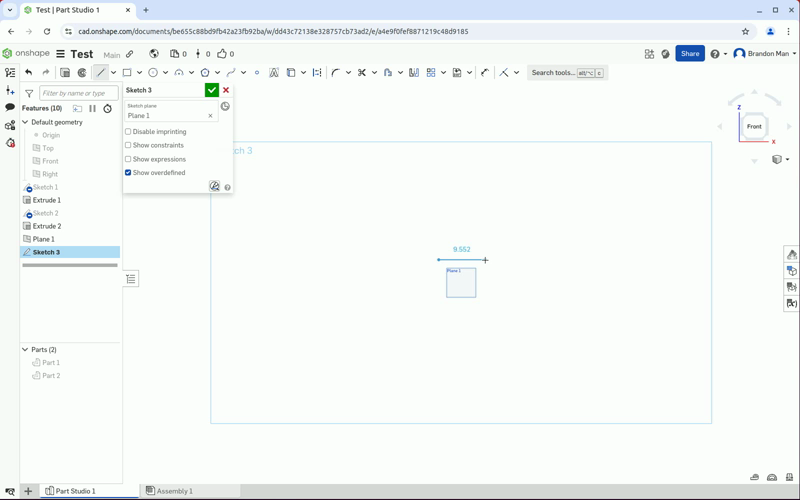
click(485, 259)
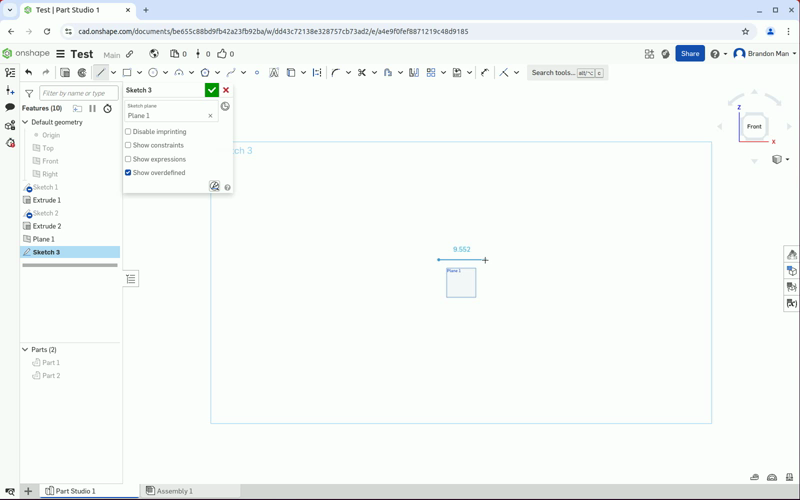
key_up(shift)
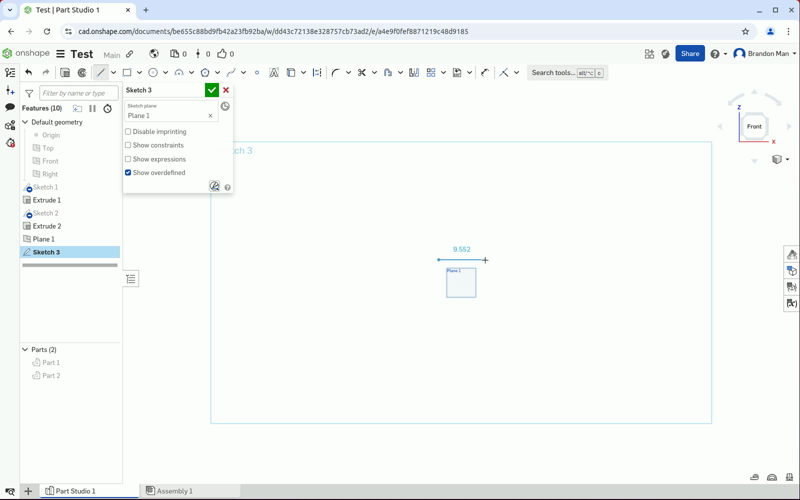
key_down(shift)
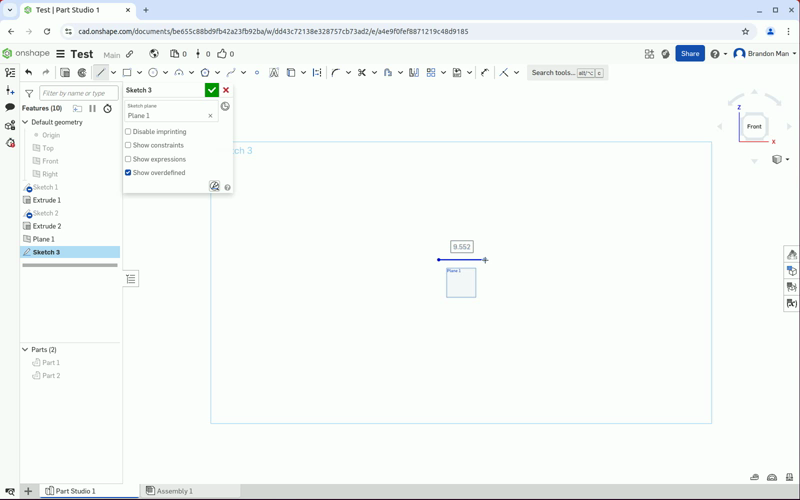
mouse_move(515, 259)
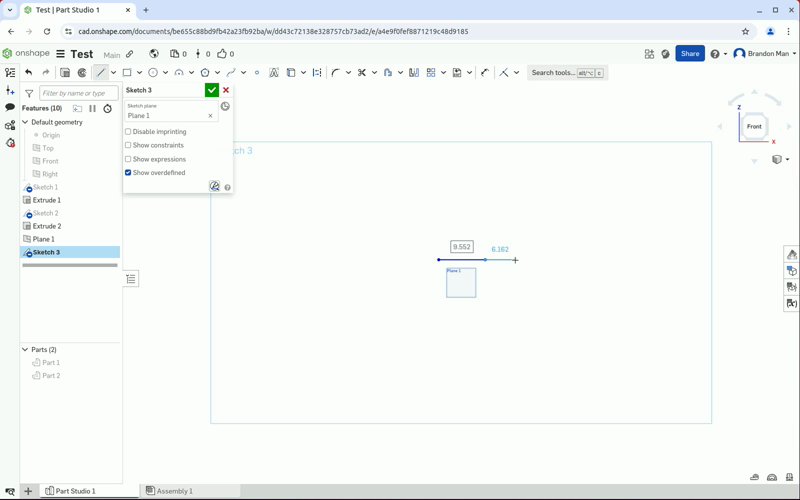
mouse_move(485, 231)
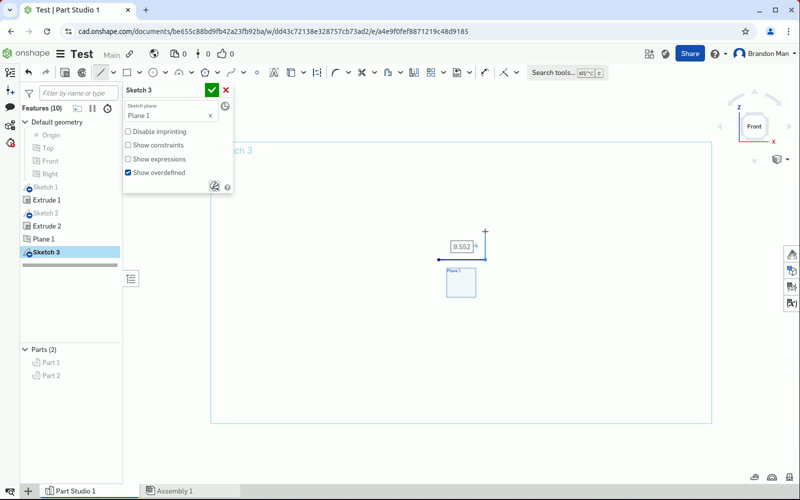
click(485, 231)
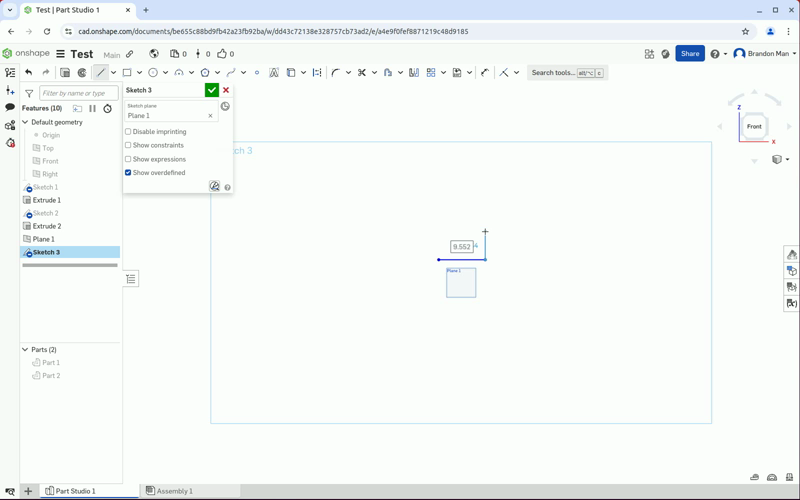
key_up(shift)
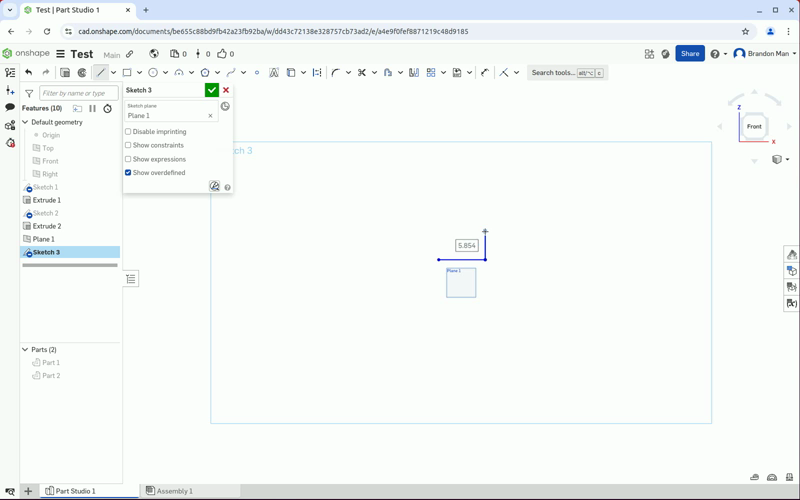
key_down(shift)
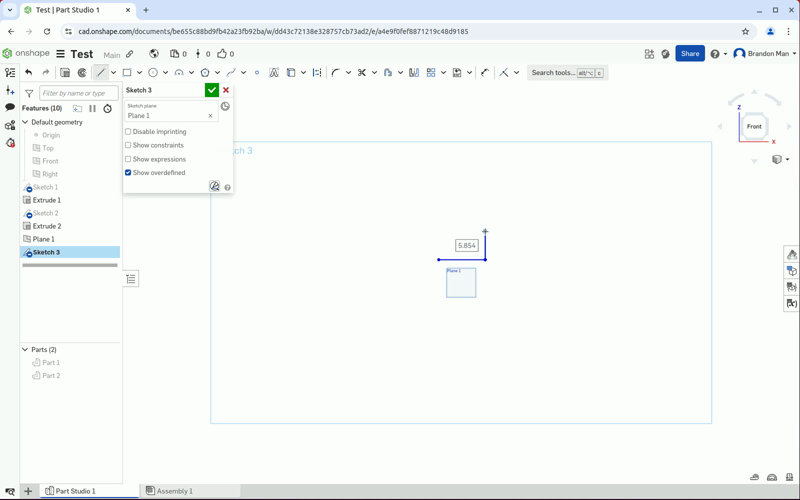
mouse_move(515, 231)
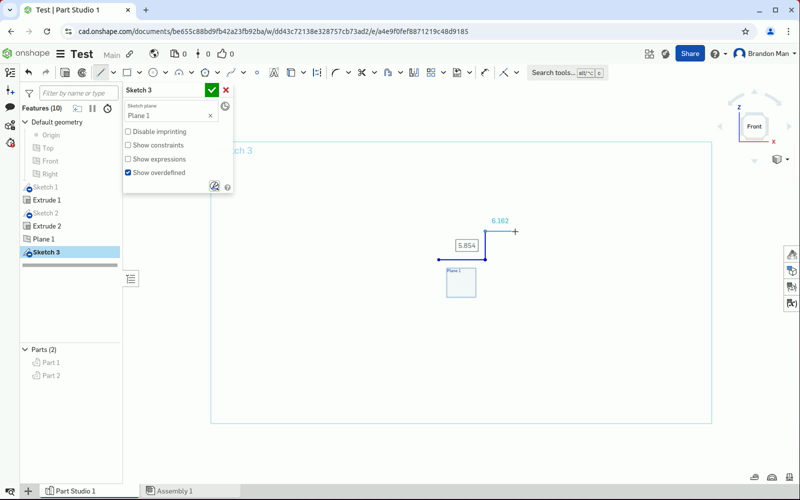
mouse_move(438, 231)
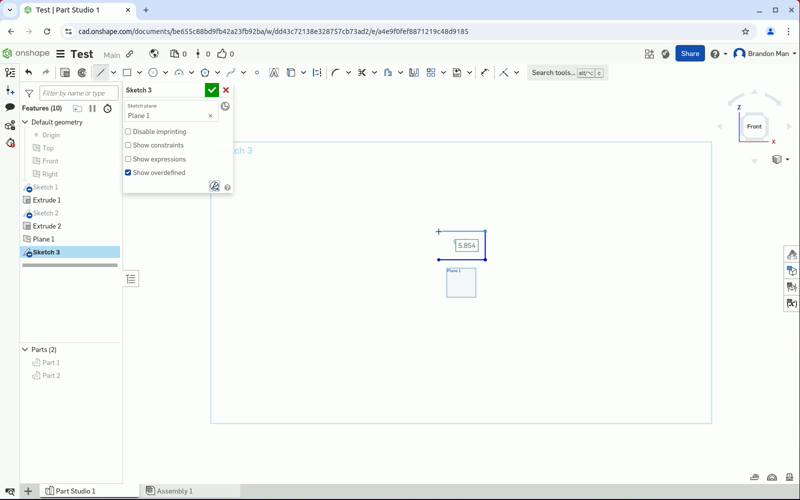
click(438, 231)
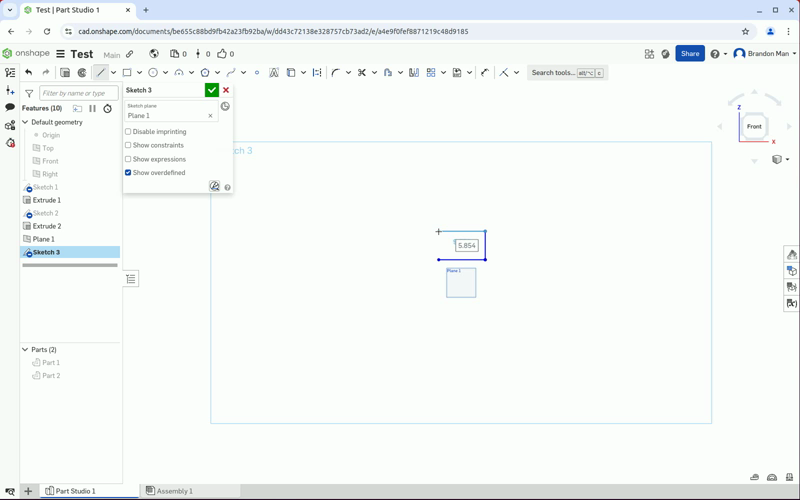
key_up(shift)
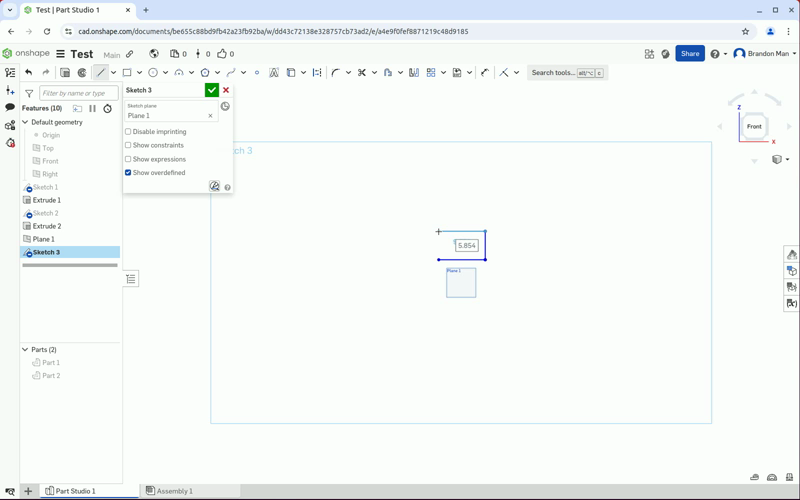
mouse_move(468, 231)
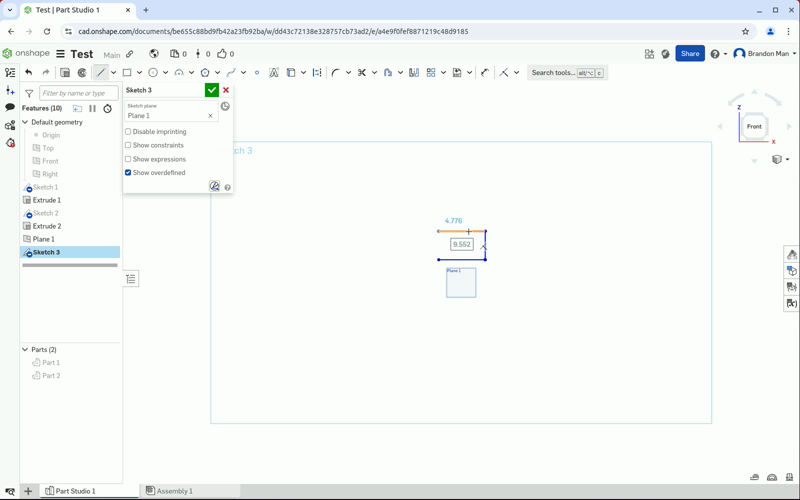
key_down(shift)
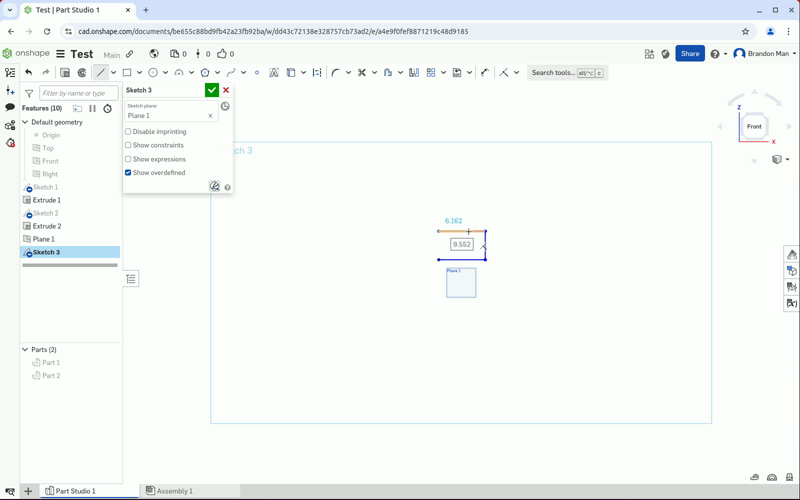
mouse_move(438, 259)
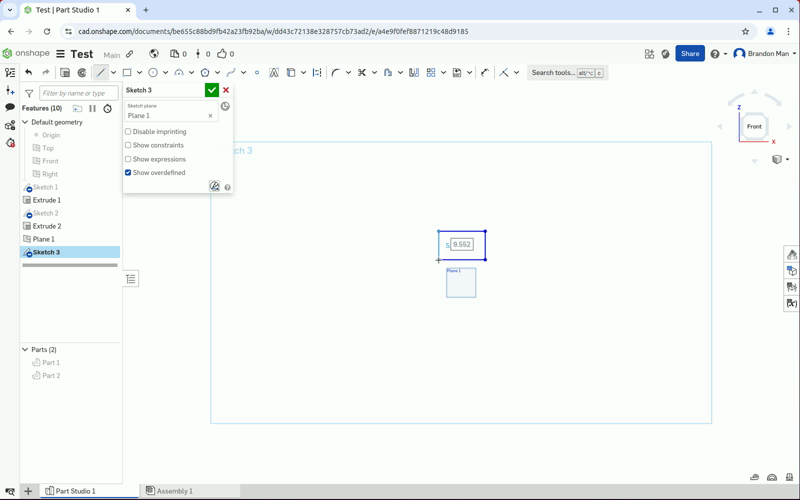
key_up(shift)
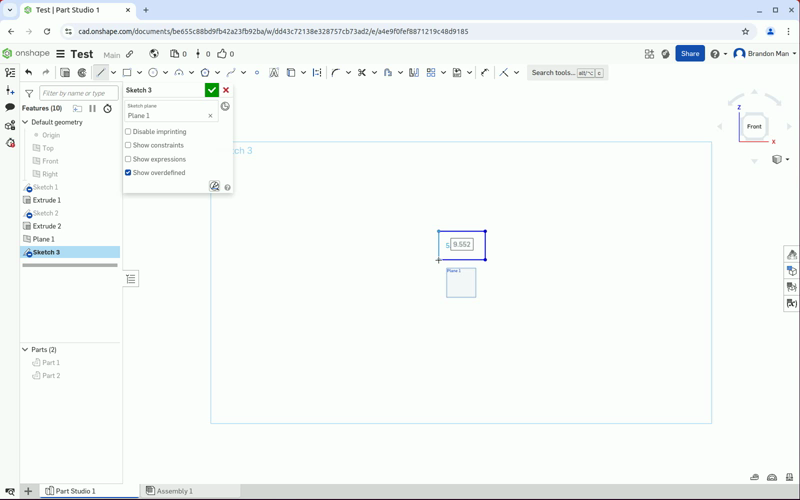
click(438, 259)
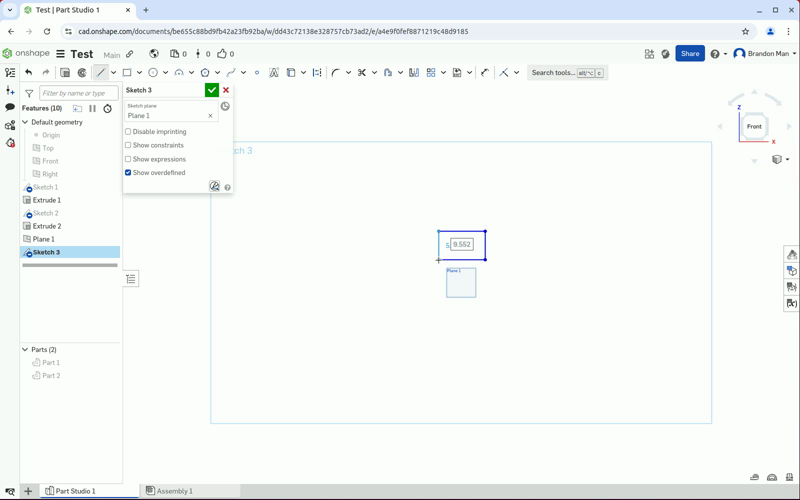
key(esc)
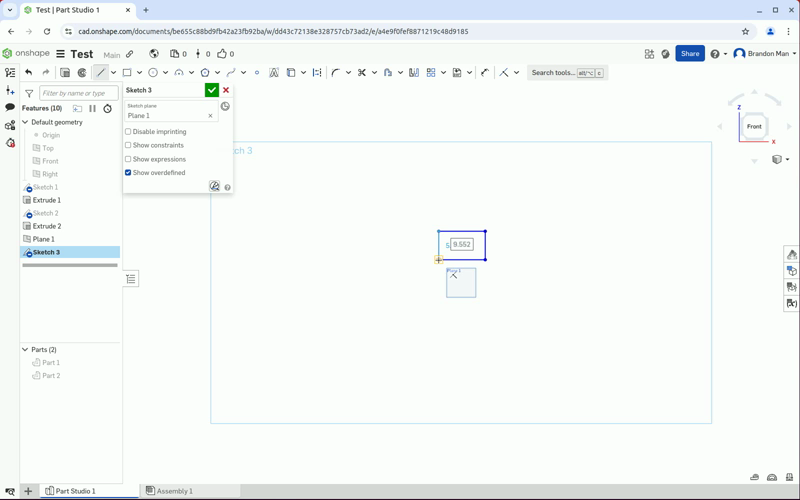
mouse_move(443, 243)
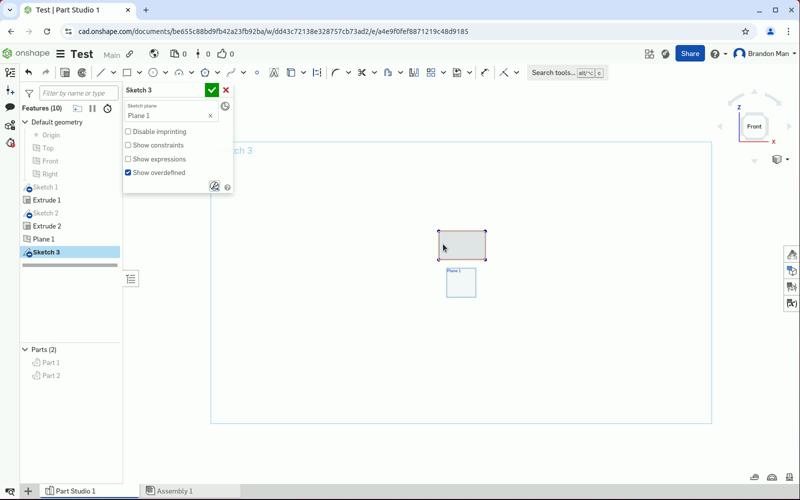
scroll(6)
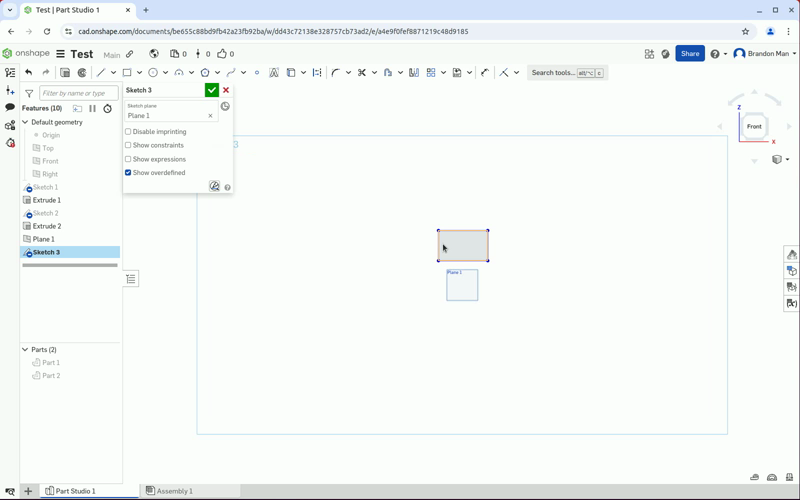
scroll(6)
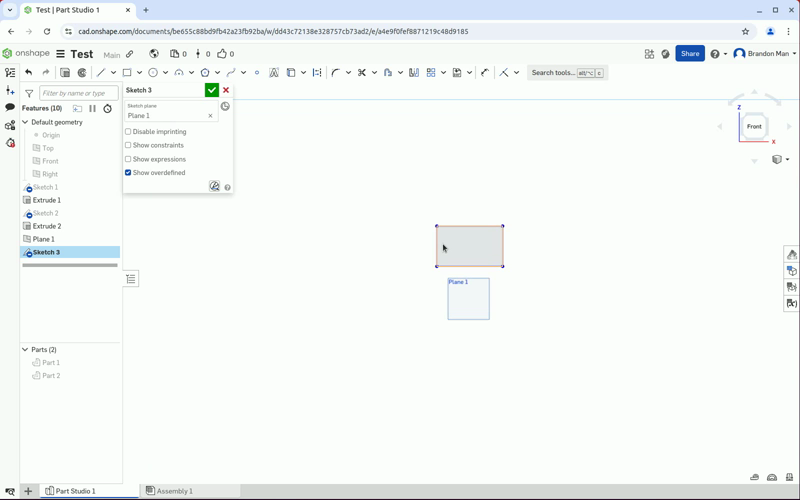
scroll(6)
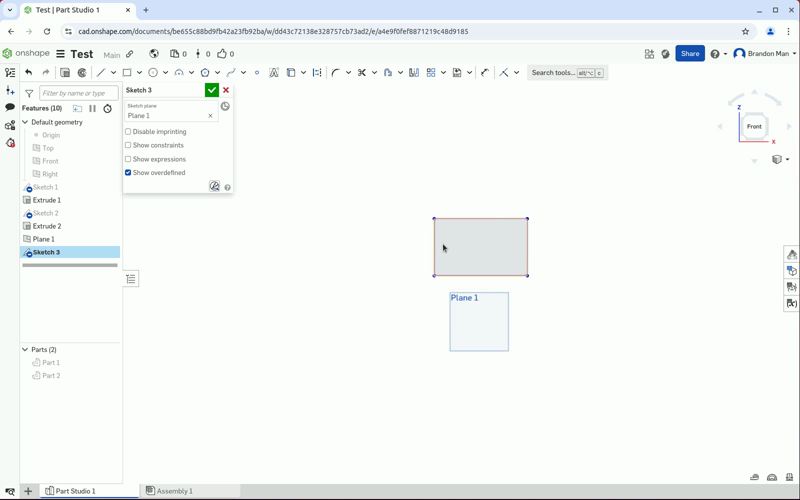
scroll(6)
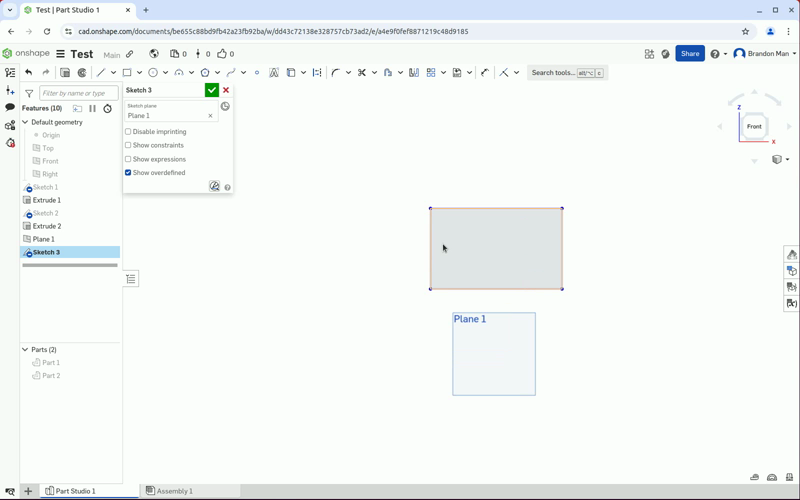
scroll(6)
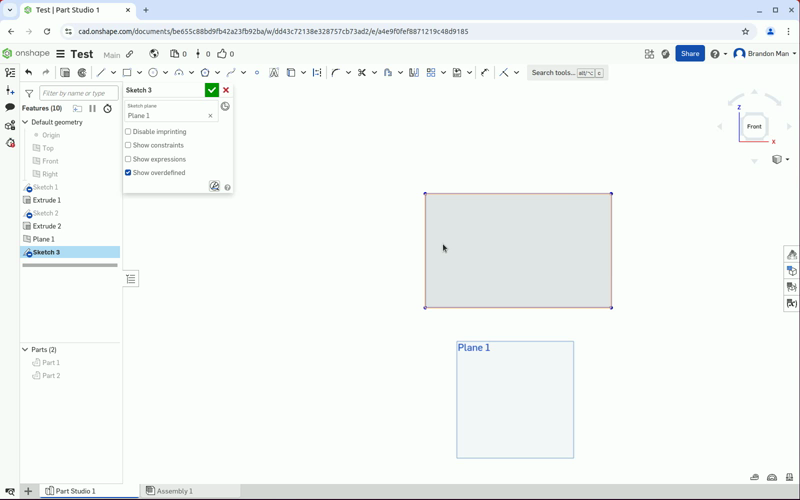
scroll(6)
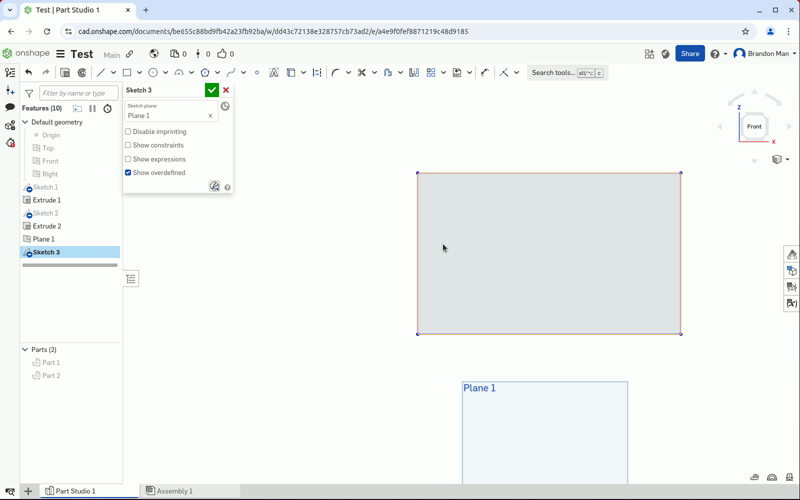
scroll(6)
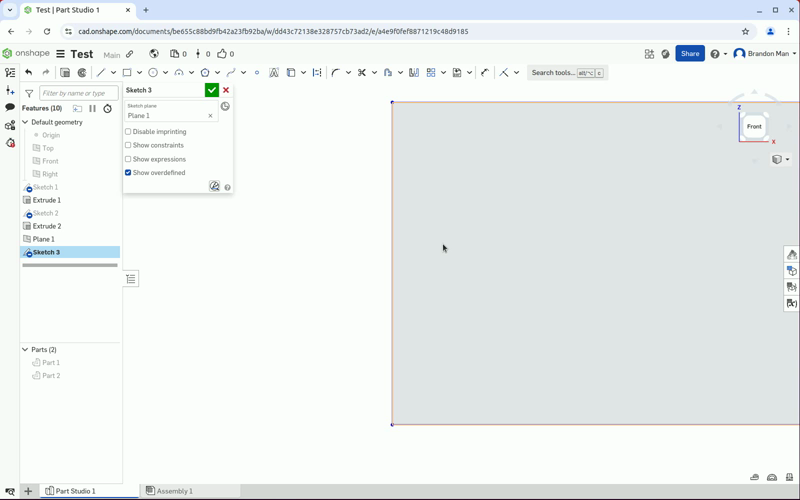
click(443, 243)
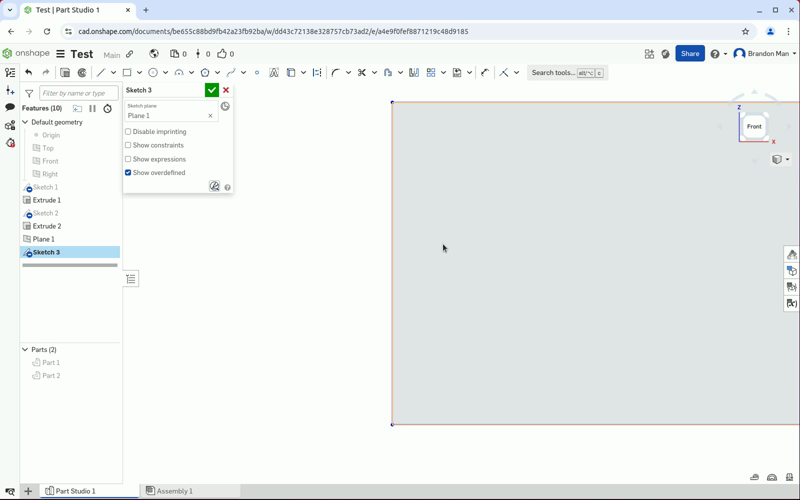
scroll(-6)
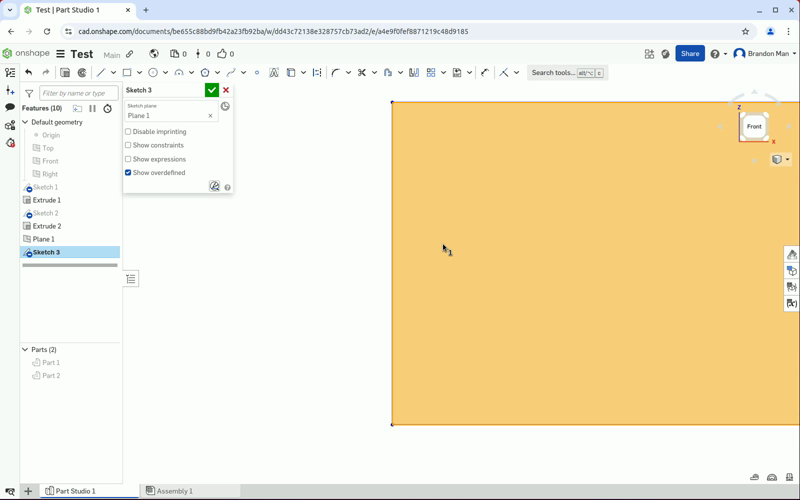
scroll(-6)
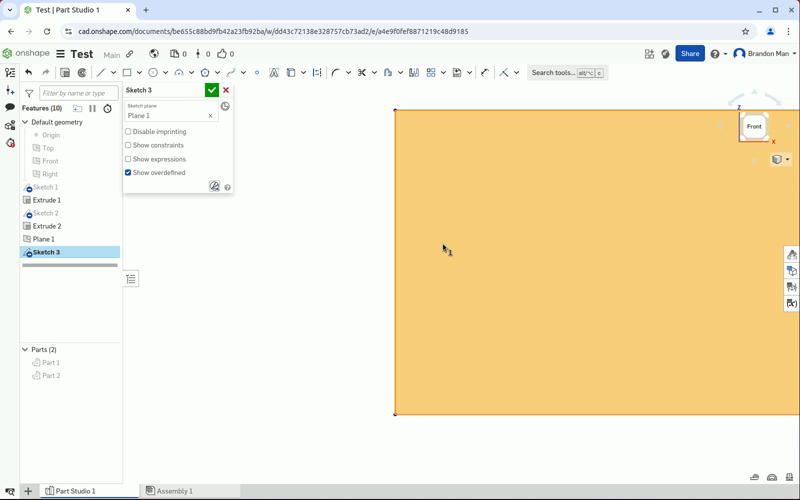
scroll(-6)
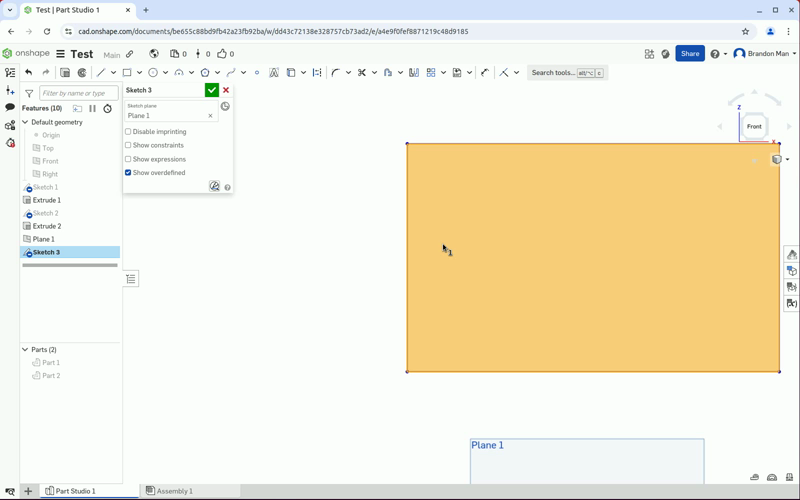
scroll(-6)
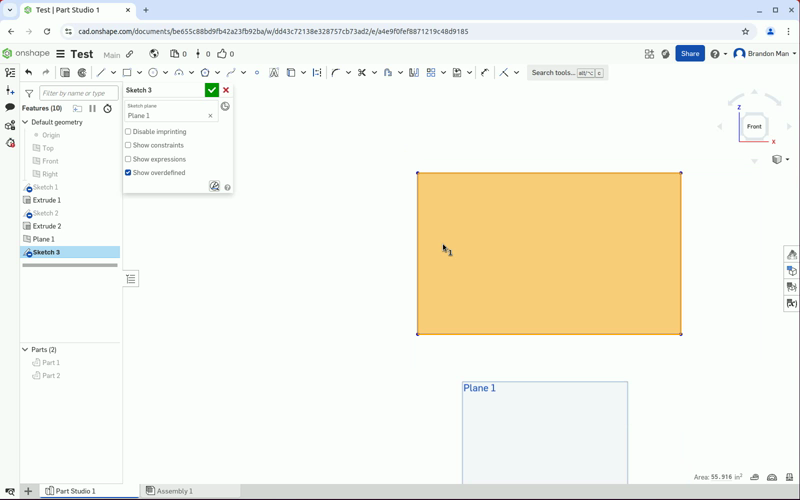
scroll(-6)
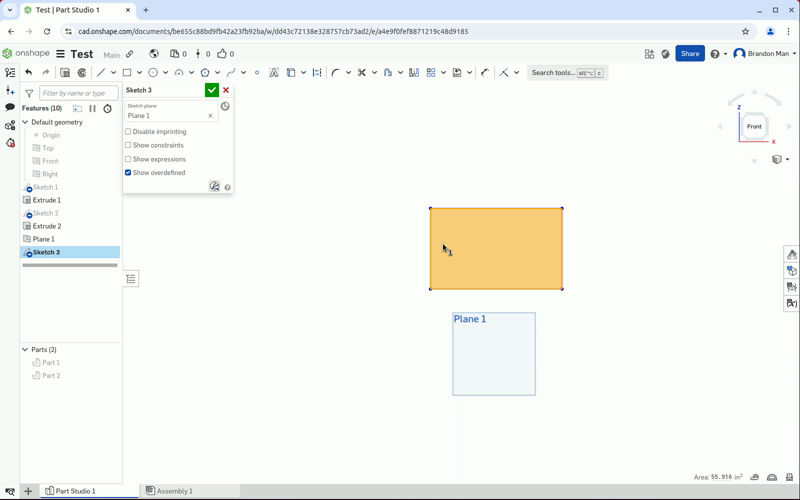
scroll(-6)
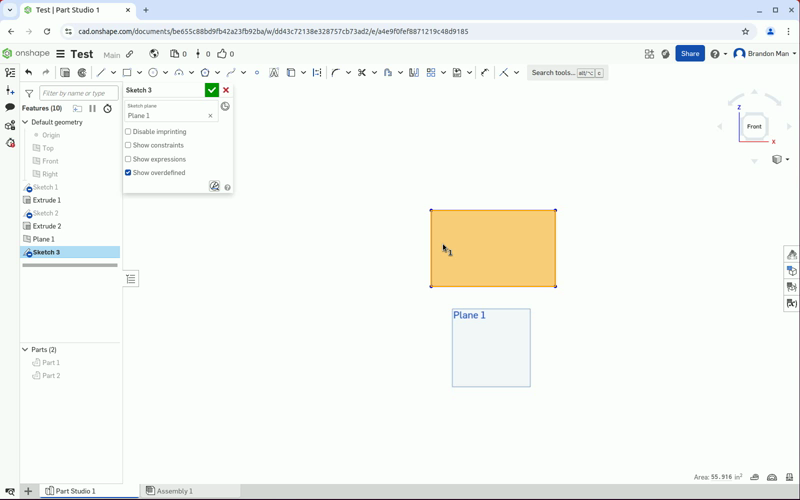
scroll(-6)
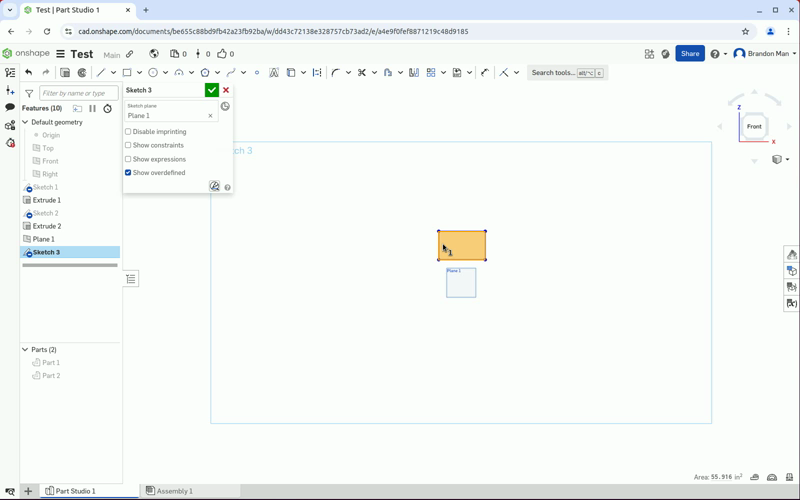
mouse_move(73, 352)
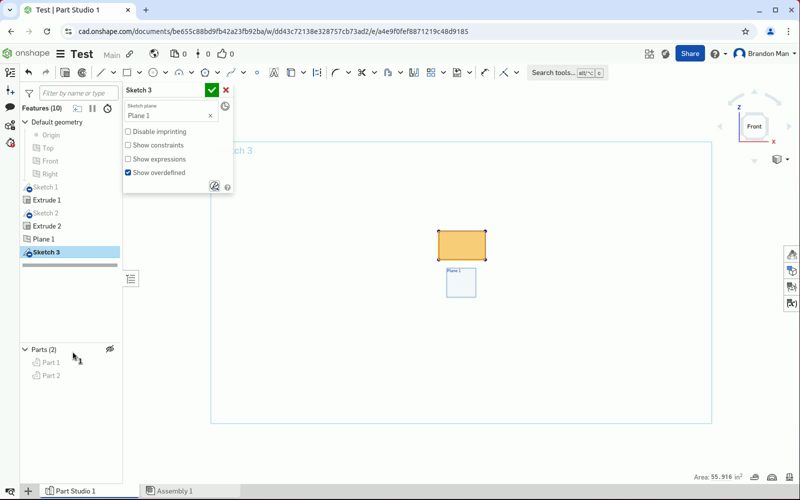
key(shift+y)
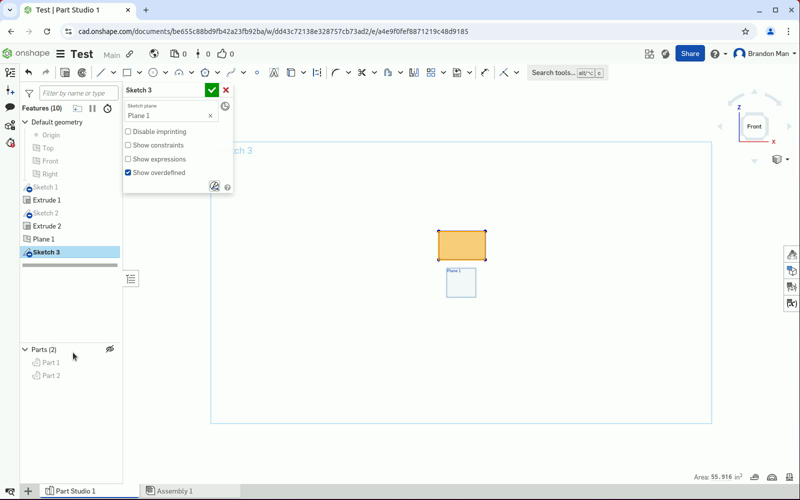
key(shift+e)
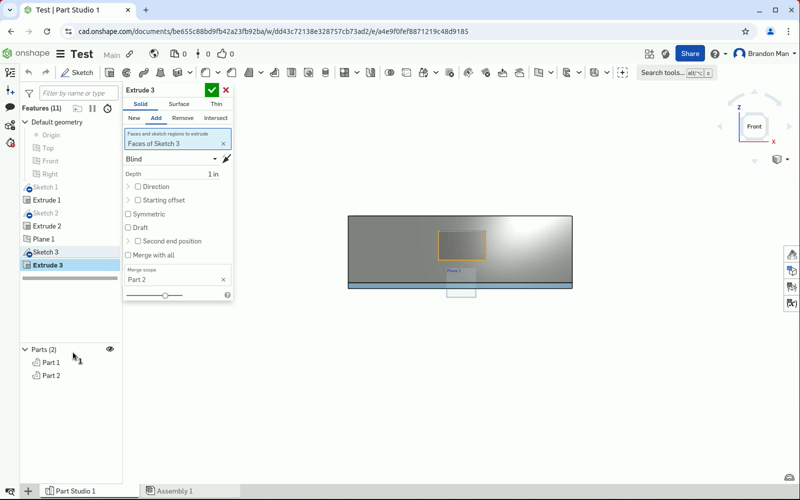
mouse_move(143, 106)
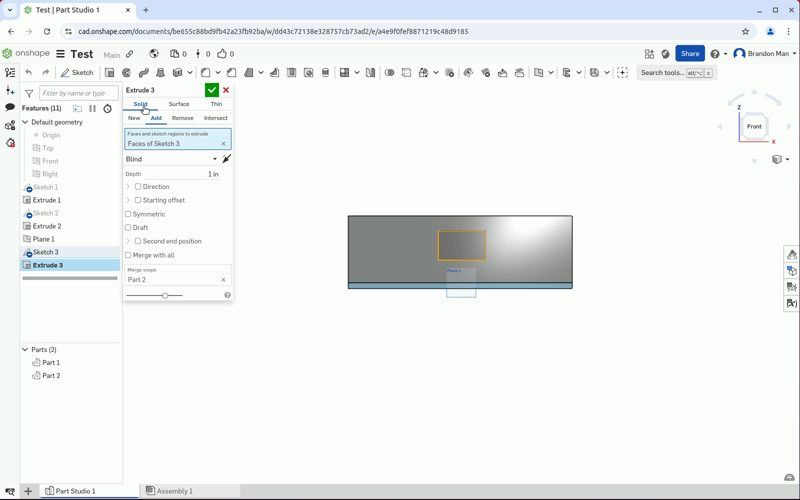
click(143, 106)
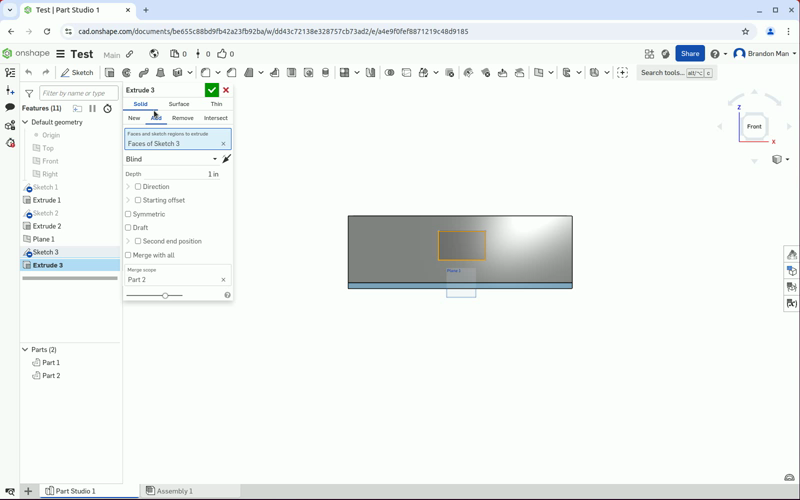
mouse_move(186, 120)
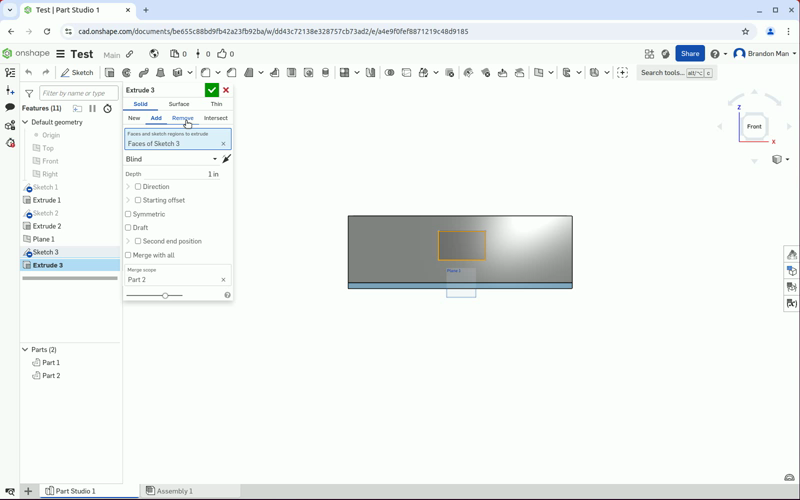
click(186, 120)
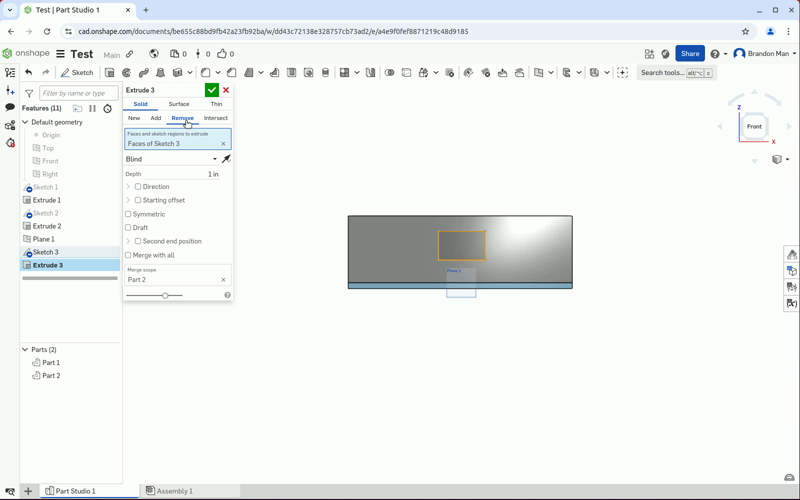
key(tab, 4)
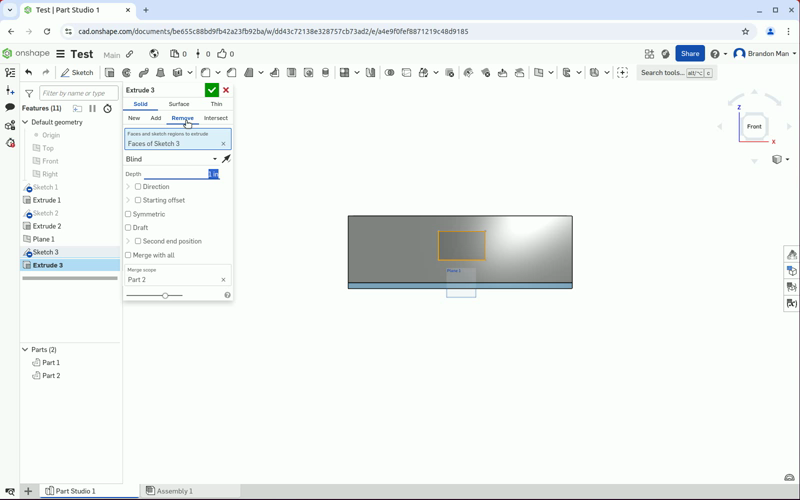
text(4.574)
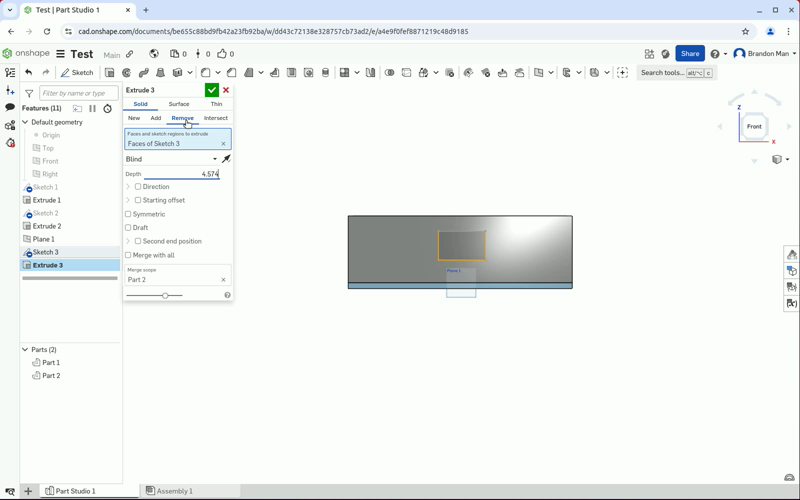
key(tab, 6)
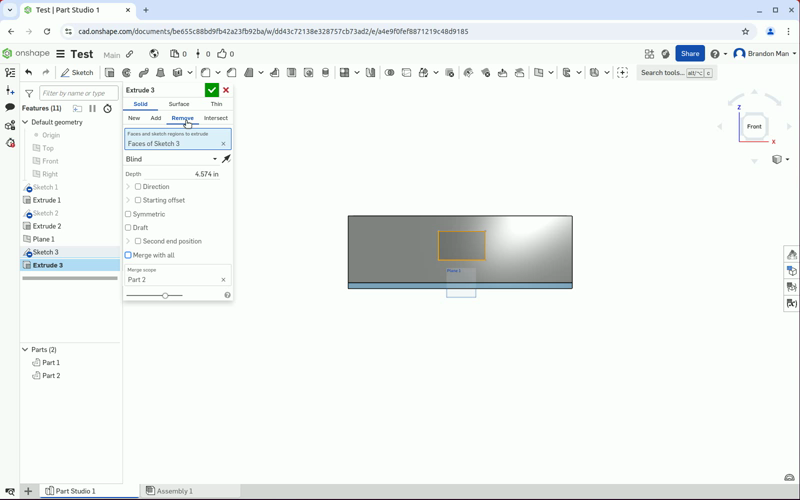
key(space)
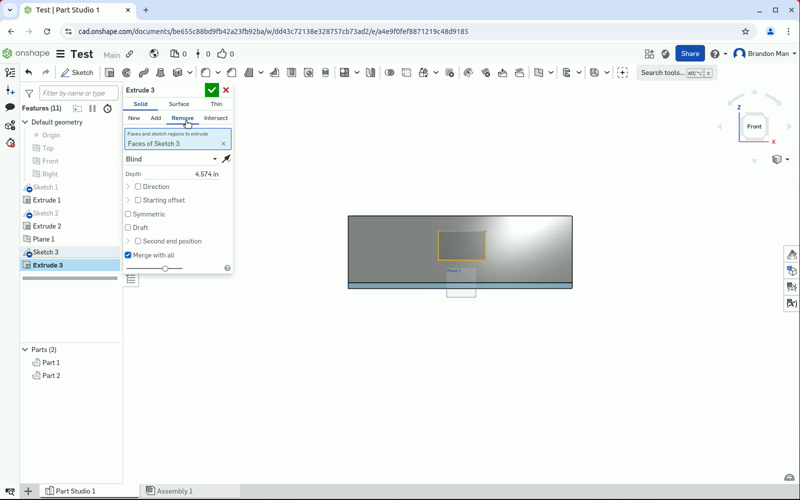
key(enter)
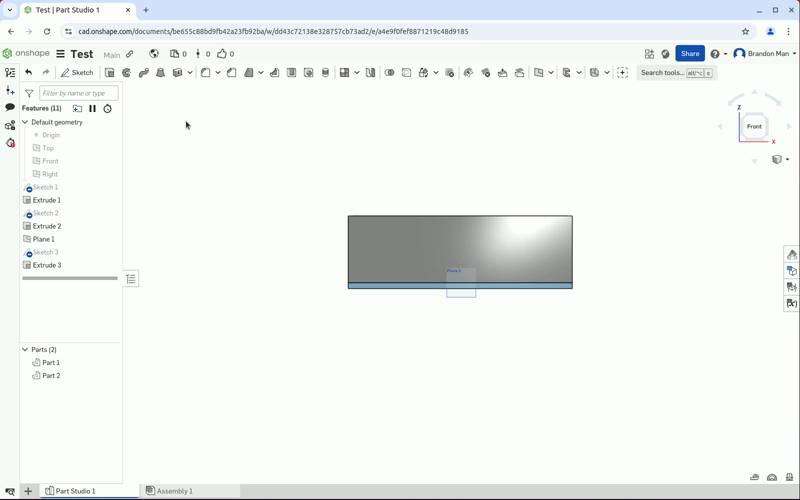
key(shift+h)
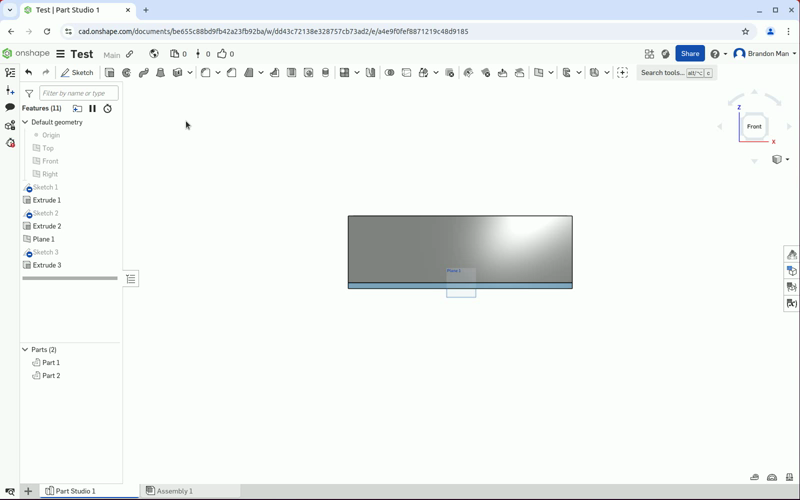
key(shift+h)
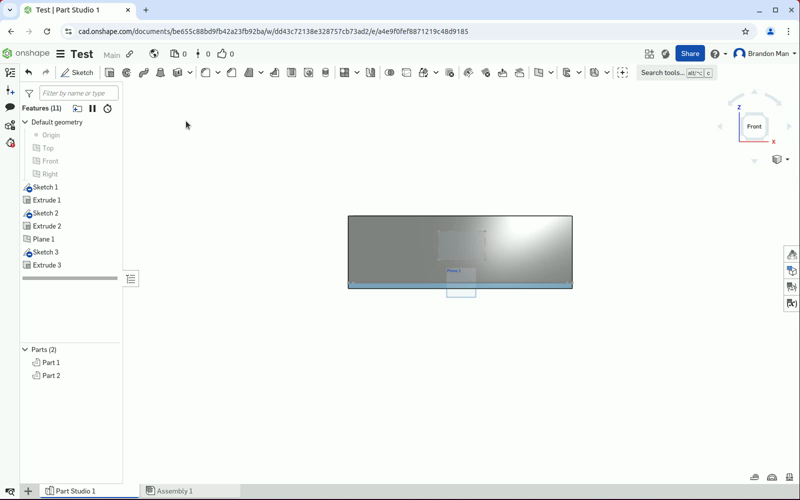
key(shift+7)
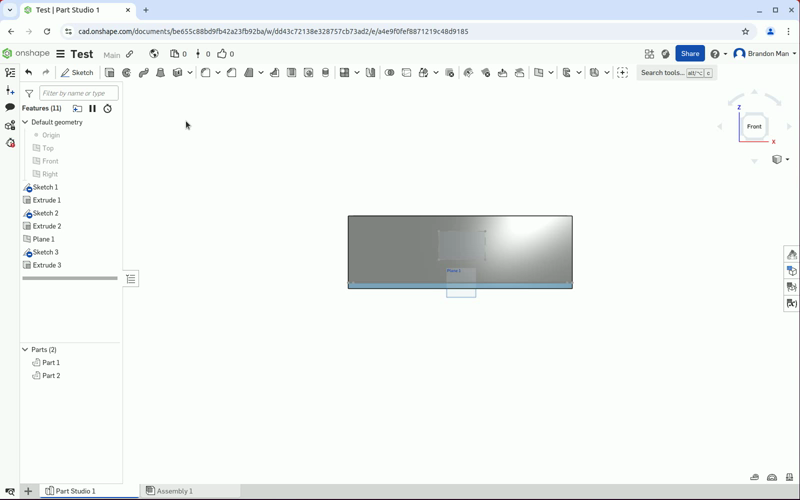
key(left, 2)
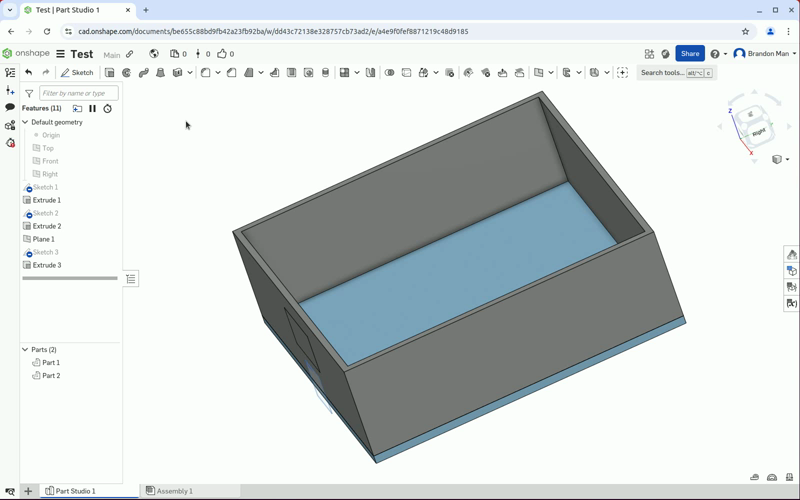
key(down, 2)
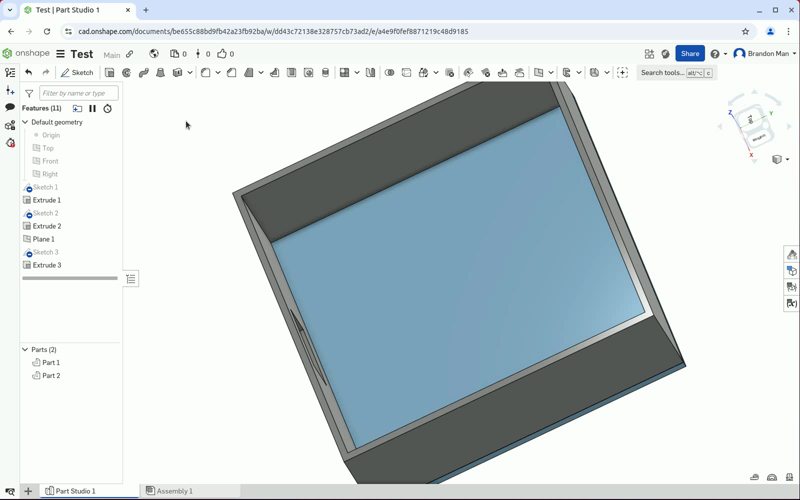
key(up, 2)
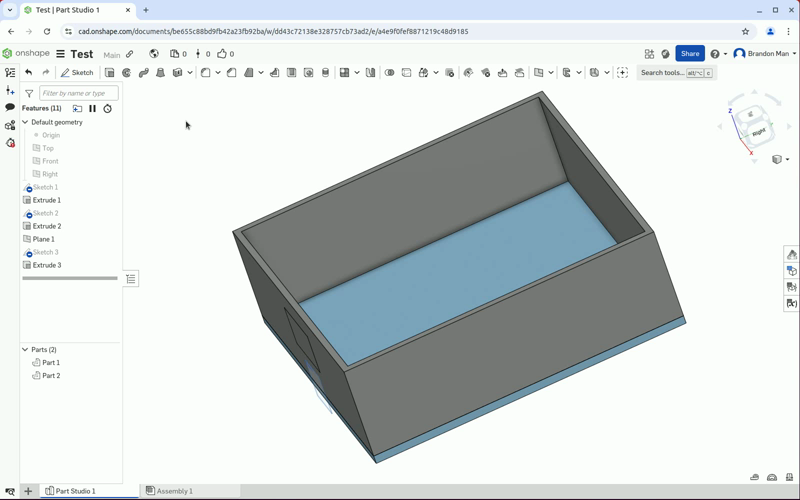
key(right, 2)
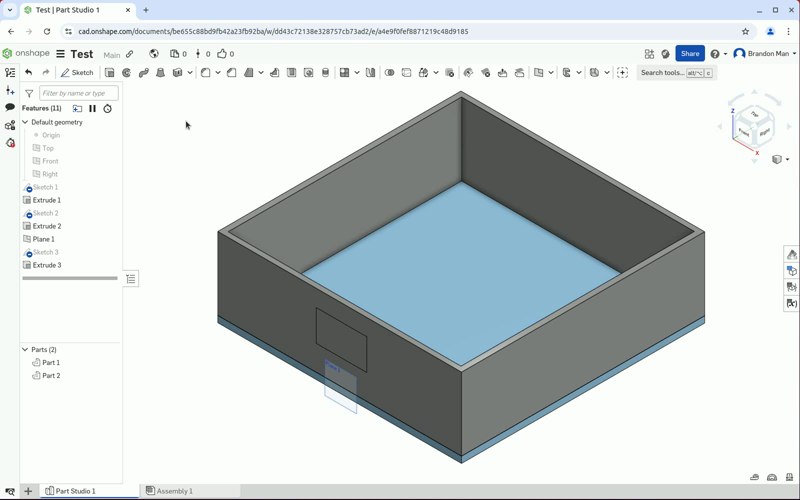
mouse_move(73, 189)
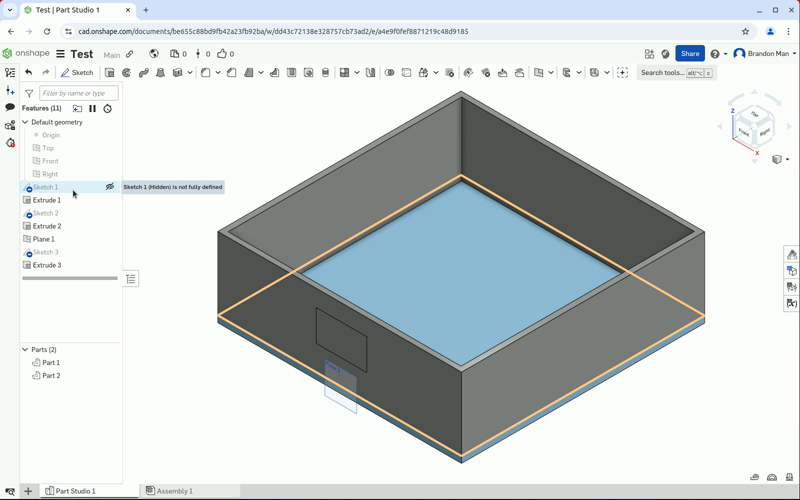
click(73, 189)